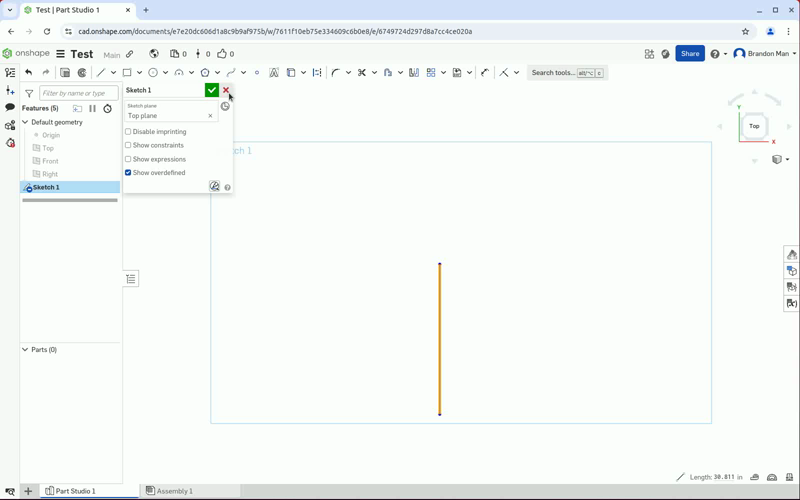
key(shift+h)
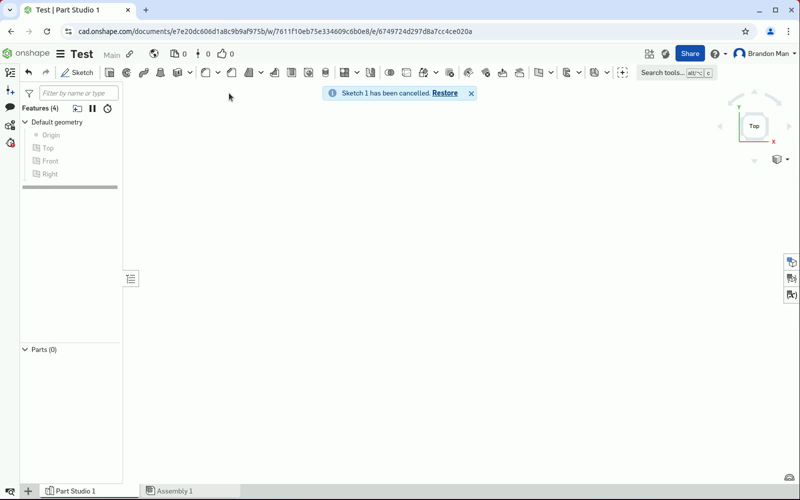
mouse_move(73, 352)
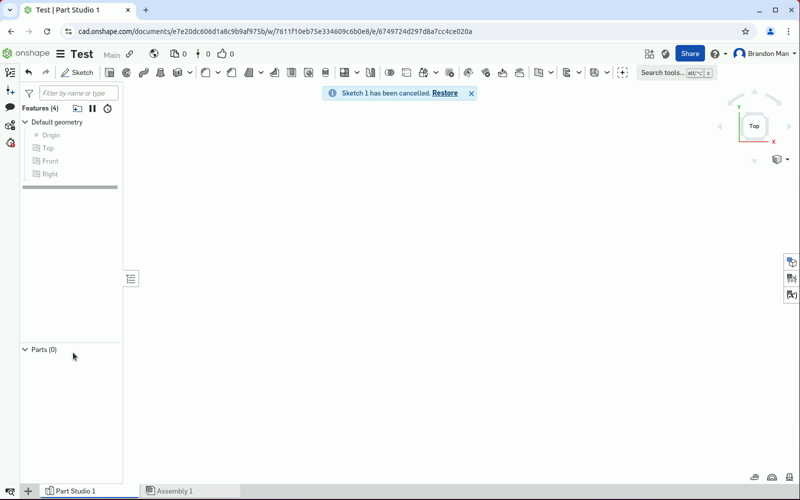
key(y)
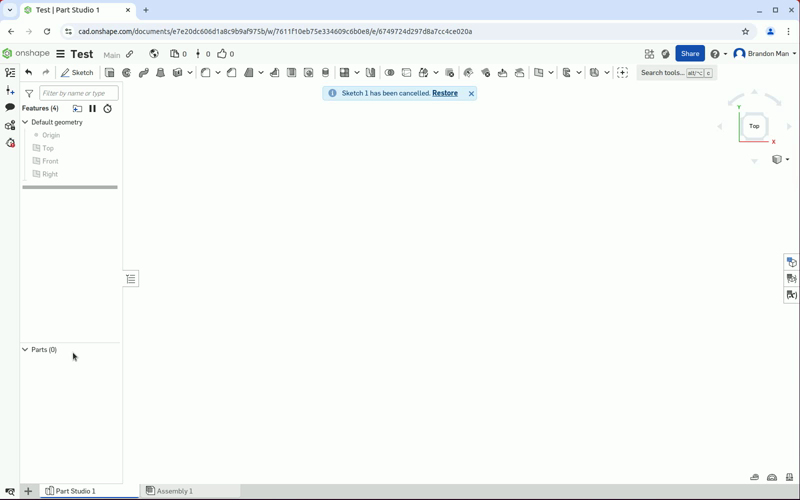
key(shift+p)
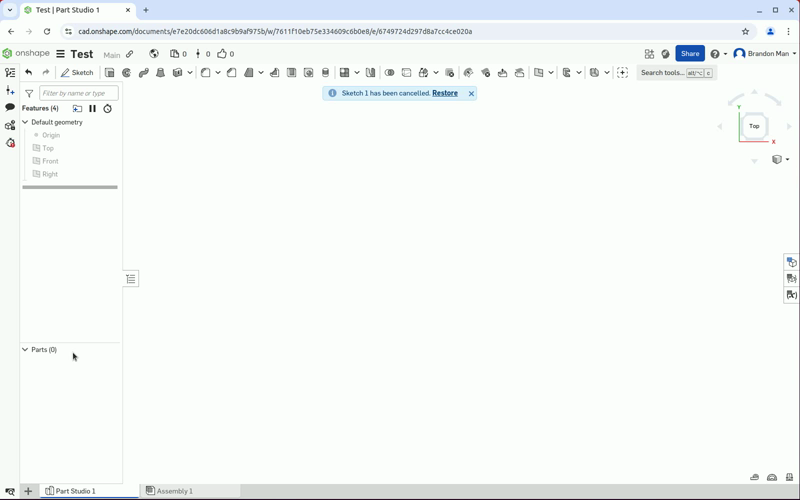
key(space)
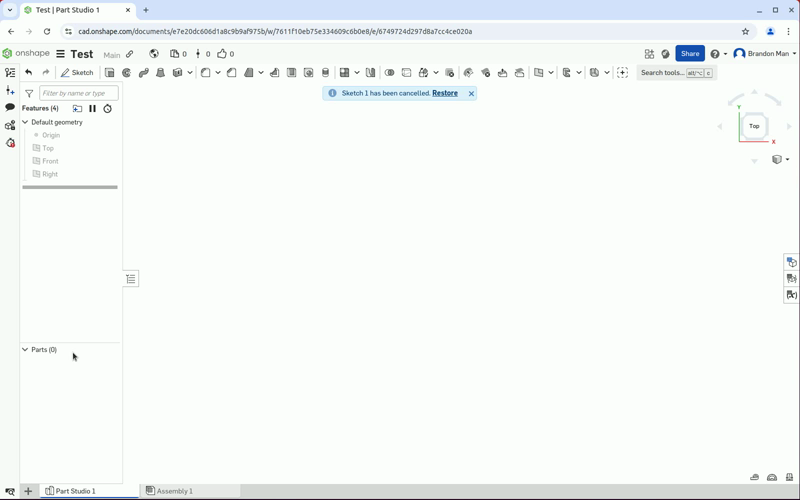
key_down(shift)
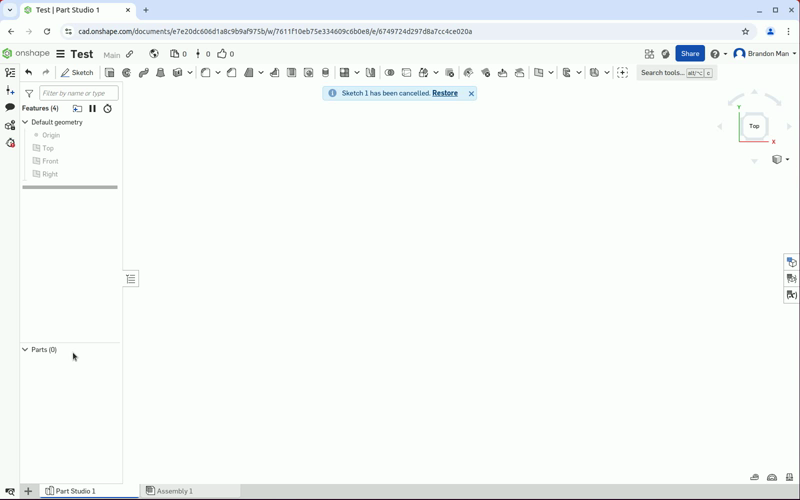
key(up)
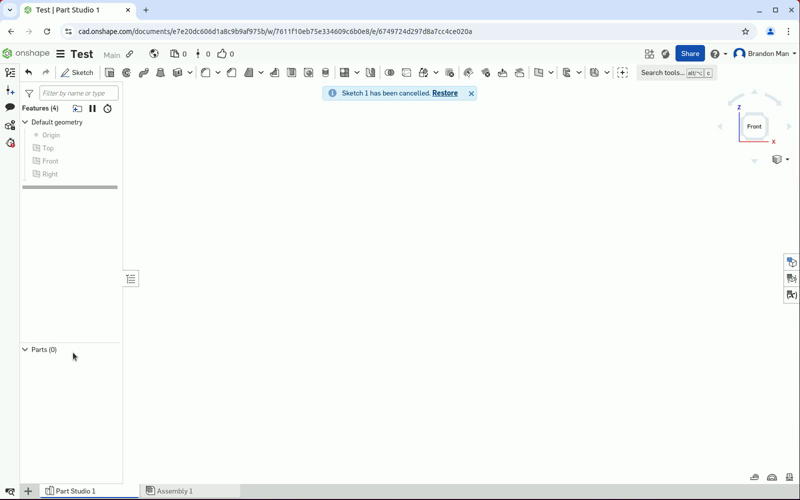
key_up(shift)
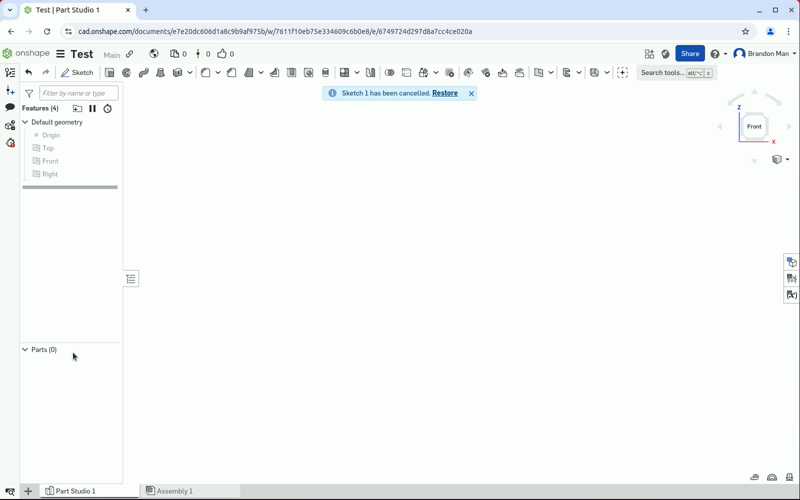
mouse_move(73, 352)
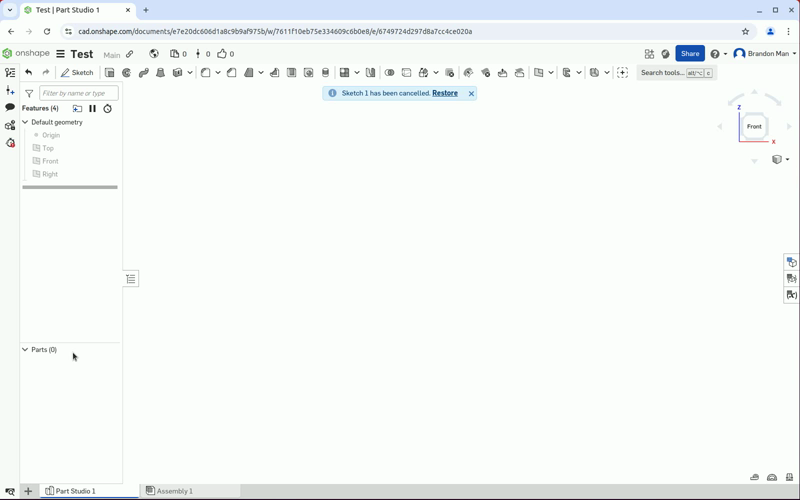
key(shift+y)
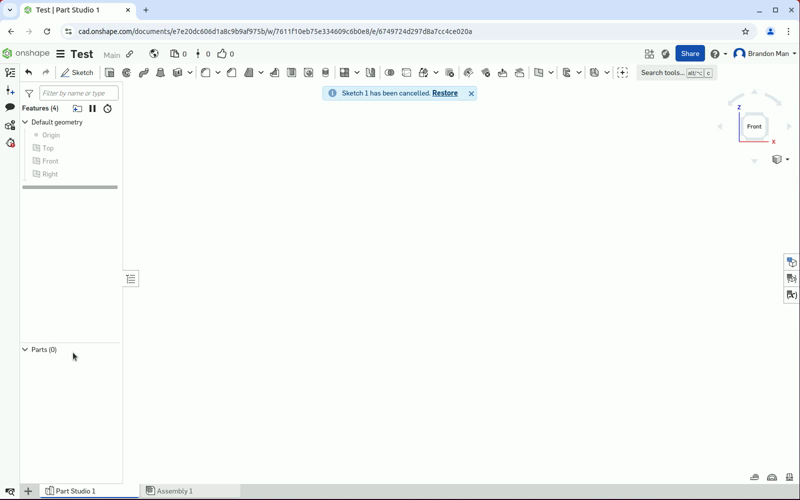
key(shift+s)
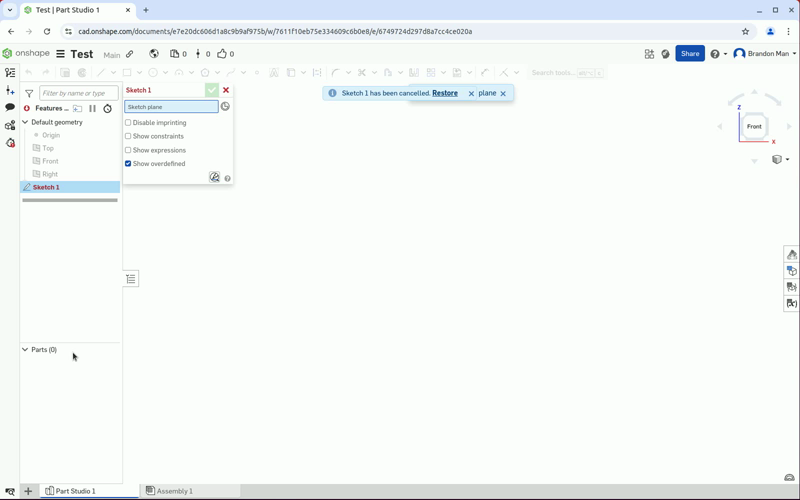
mouse_move(73, 163)
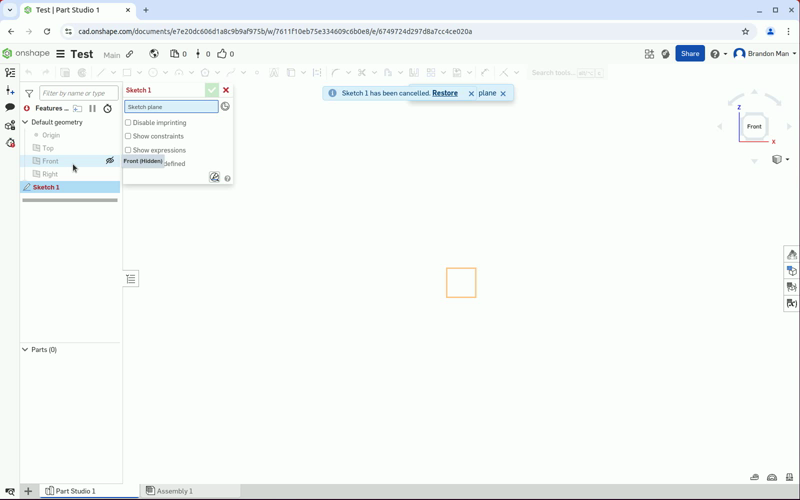
click(73, 163)
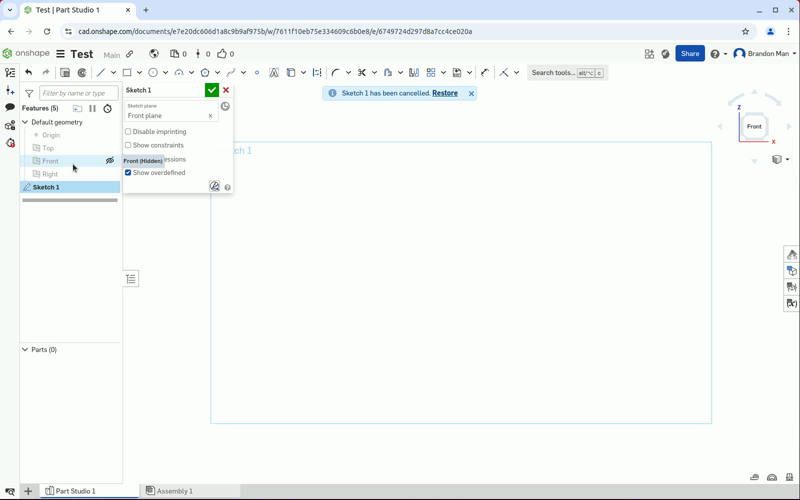
mouse_move(73, 352)
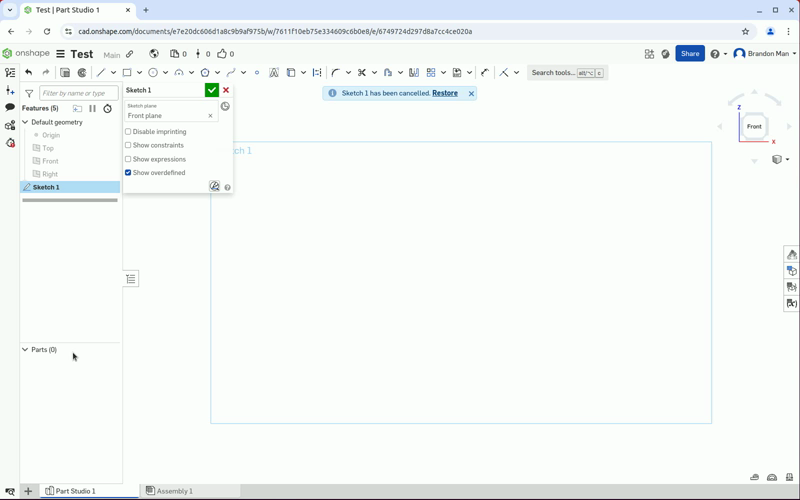
key(y)
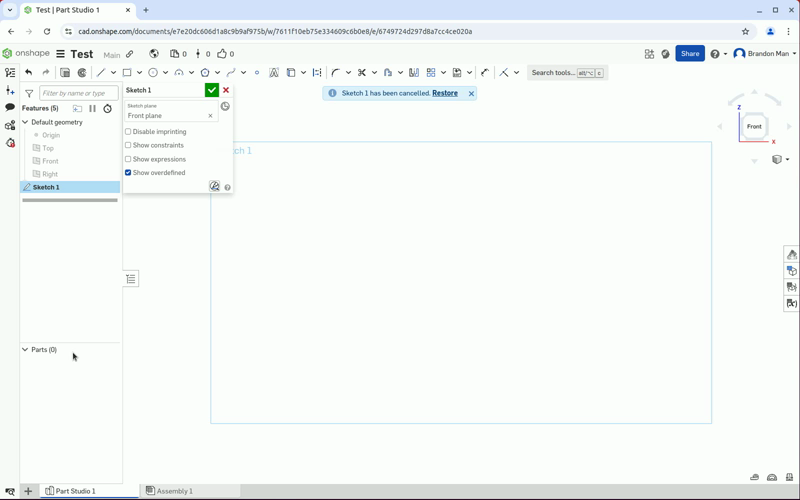
key(l)
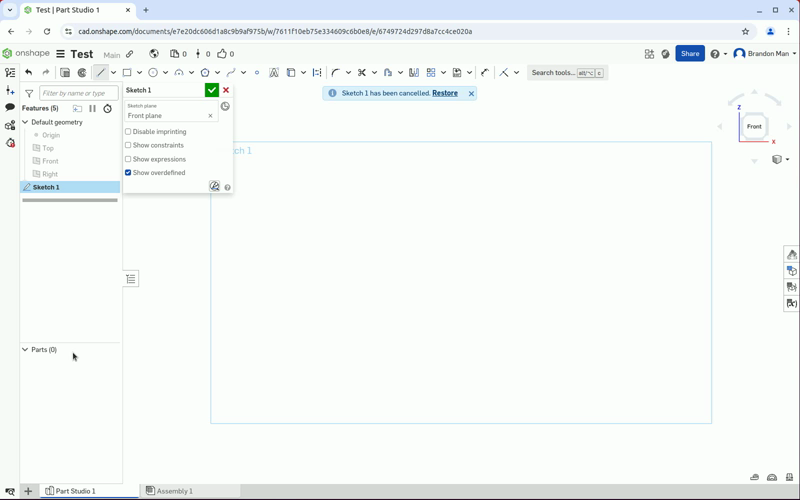
key_down(shift)
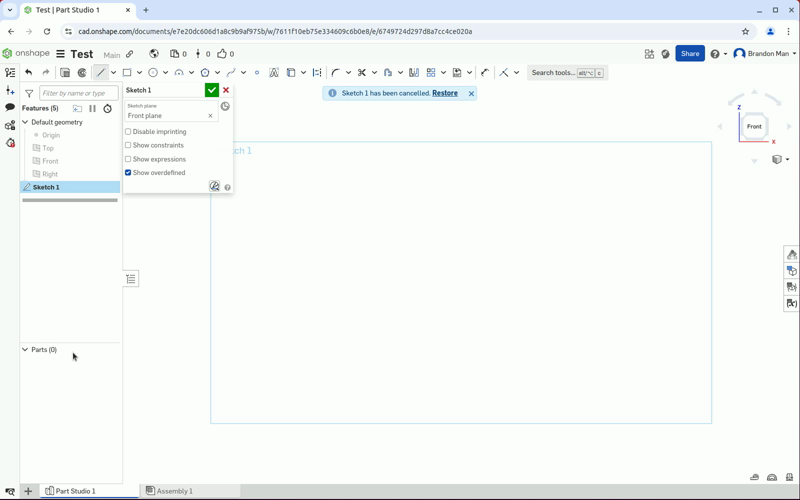
mouse_move(374, 336)
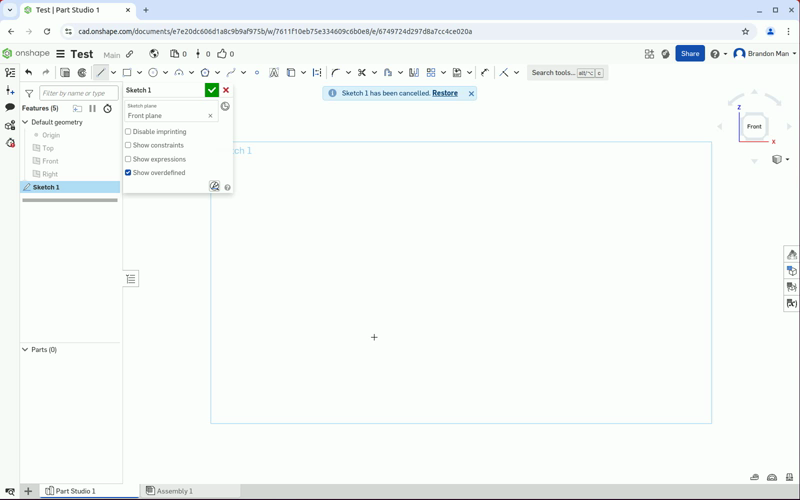
click(374, 336)
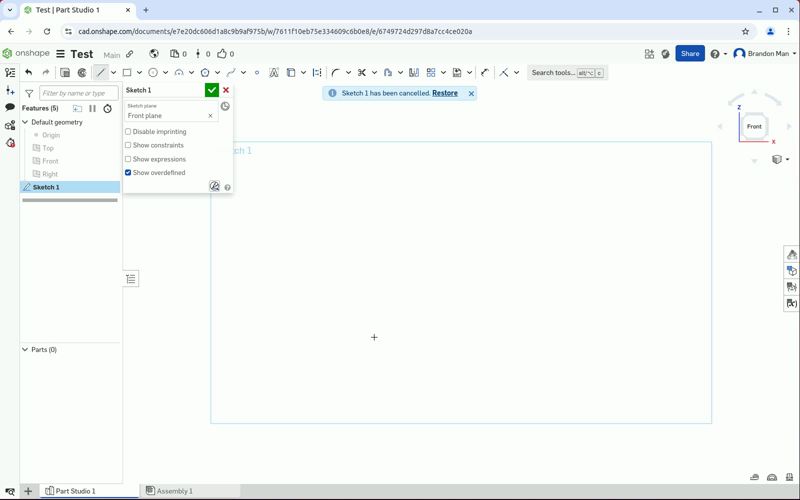
key_up(shift)
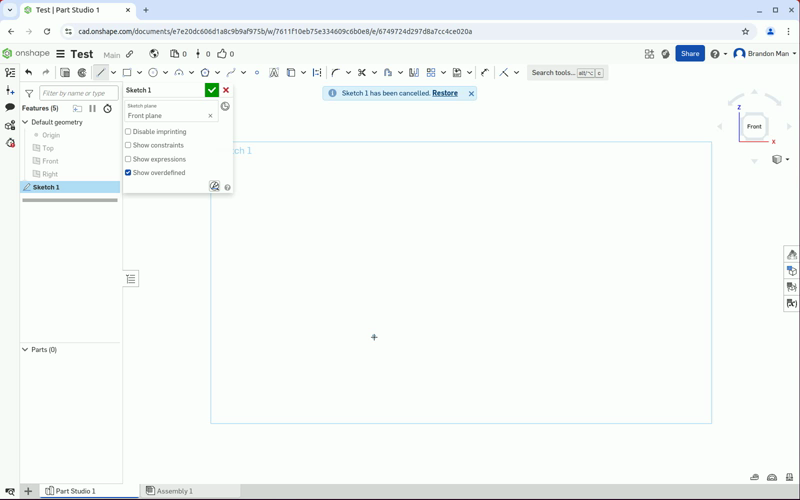
key_down(shift)
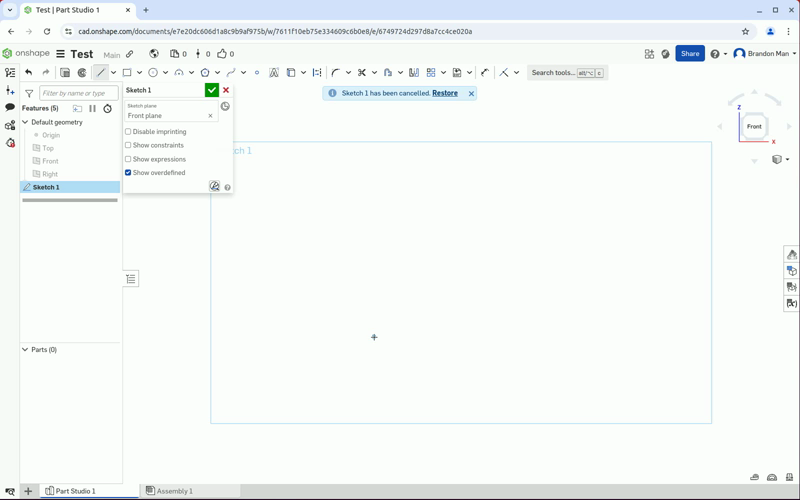
mouse_move(404, 336)
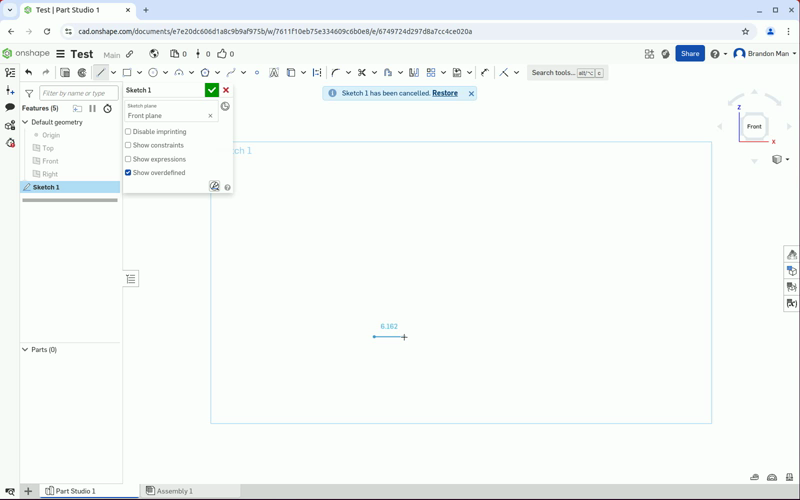
mouse_move(401, 336)
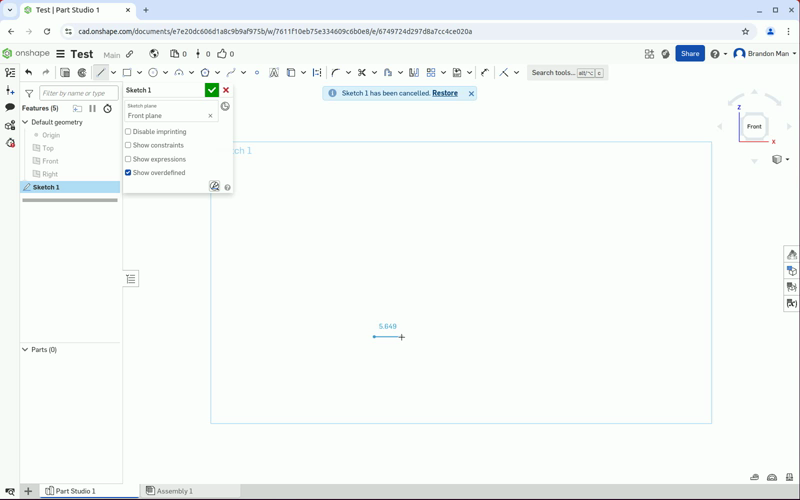
click(401, 336)
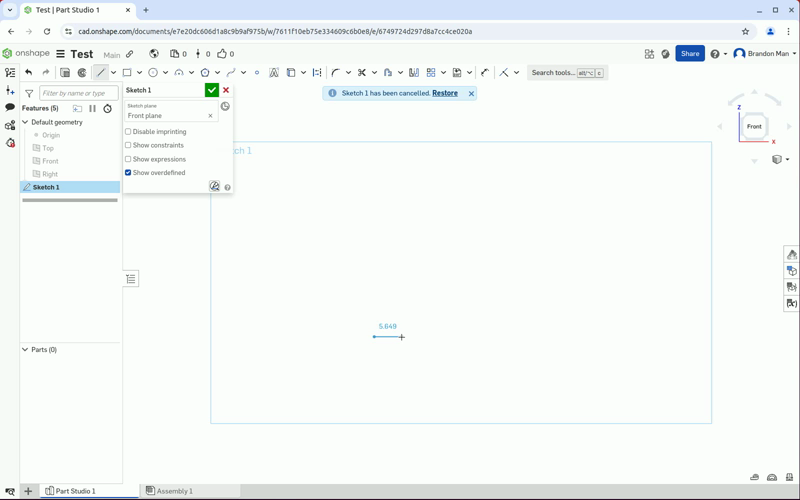
key_up(shift)
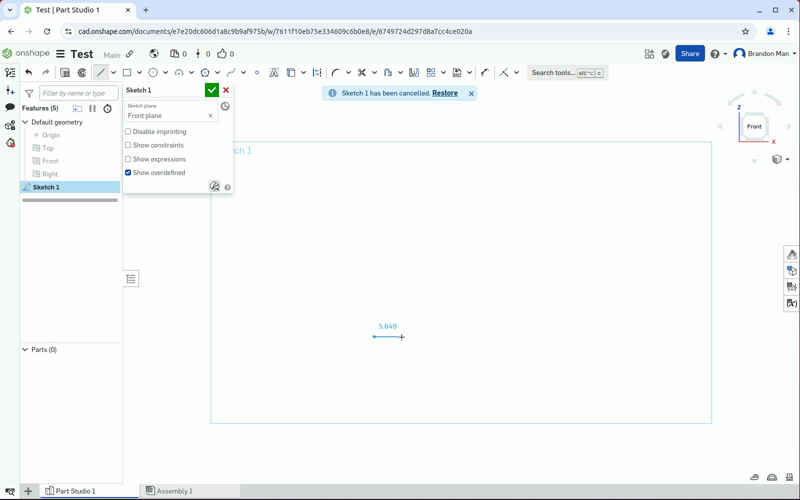
key_down(shift)
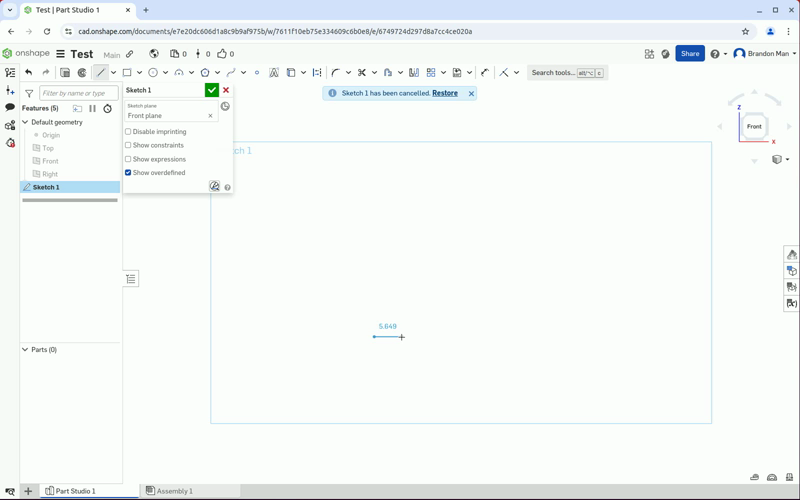
mouse_move(401, 216)
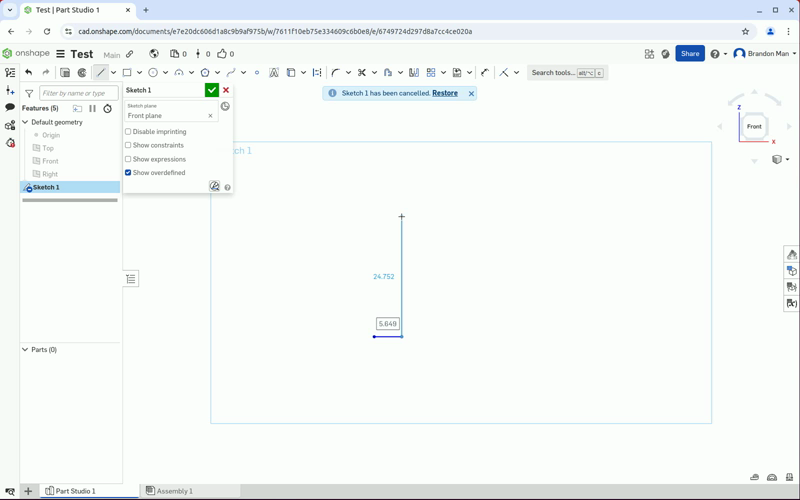
click(401, 216)
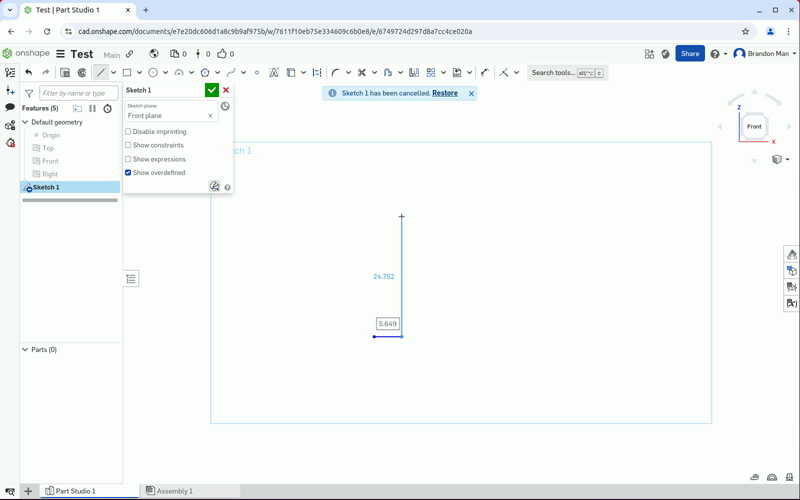
key_up(shift)
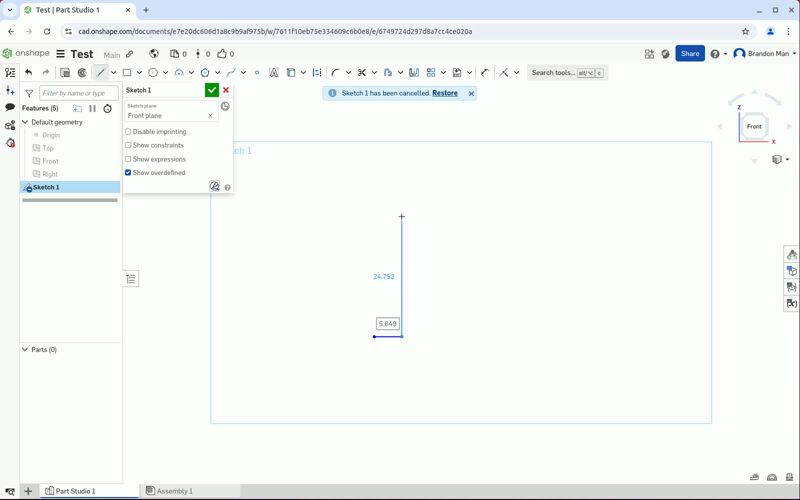
key_down(shift)
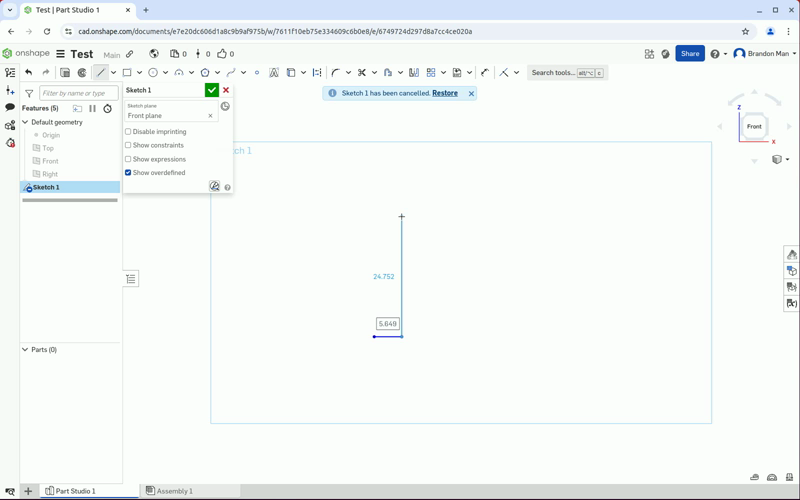
mouse_move(431, 216)
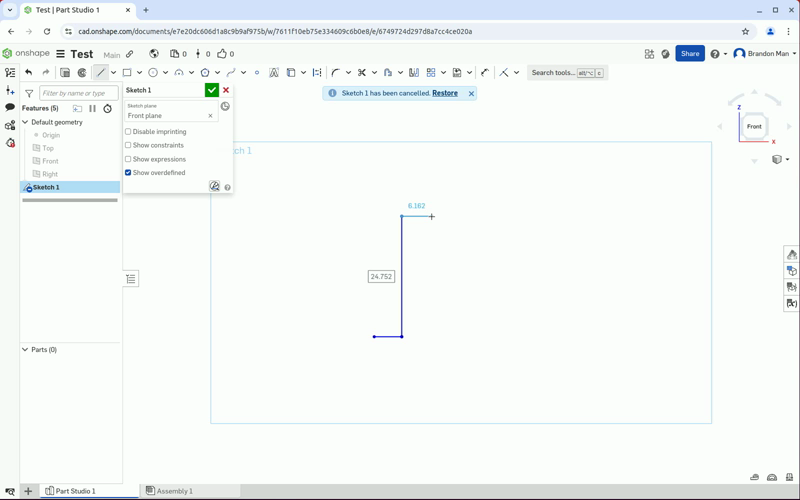
mouse_move(374, 216)
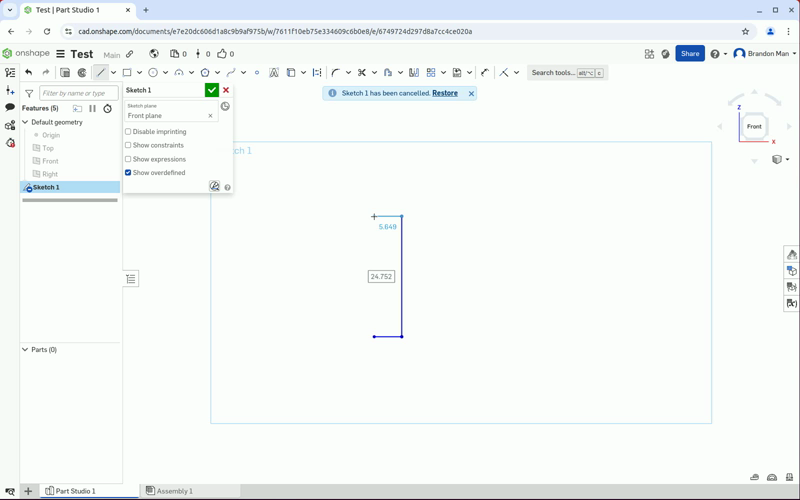
click(374, 216)
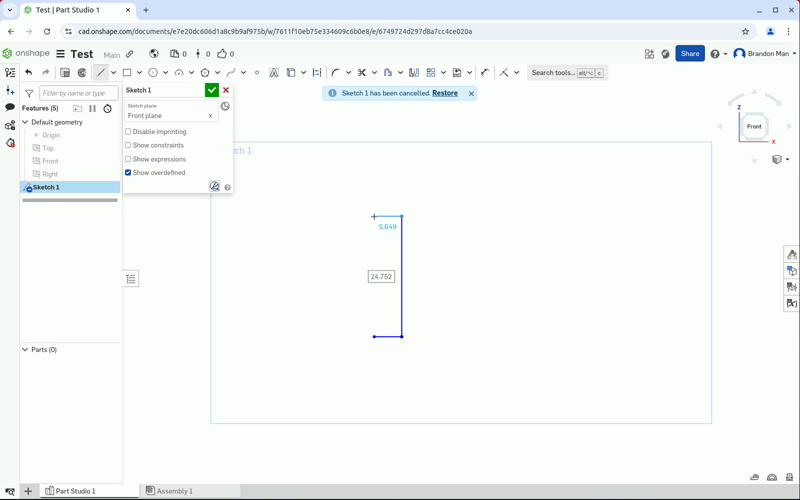
key_up(shift)
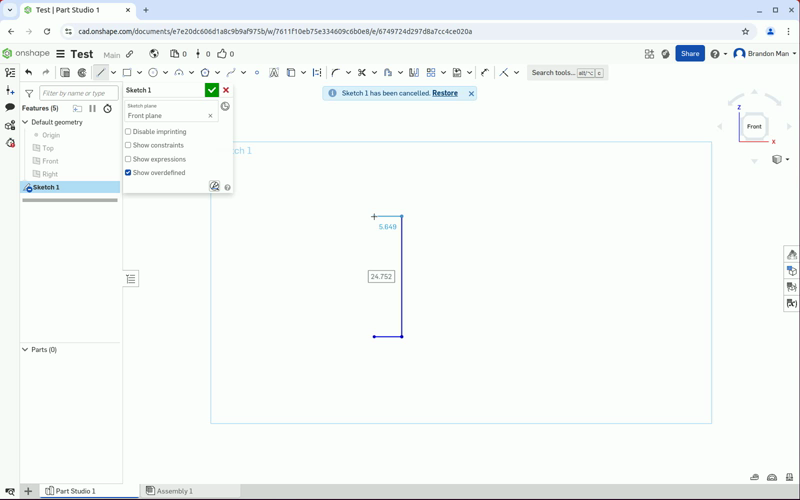
key_down(shift)
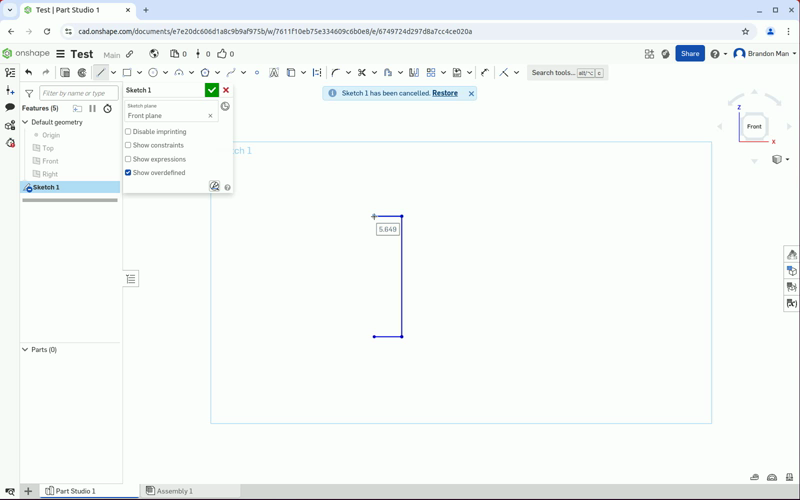
mouse_move(374, 336)
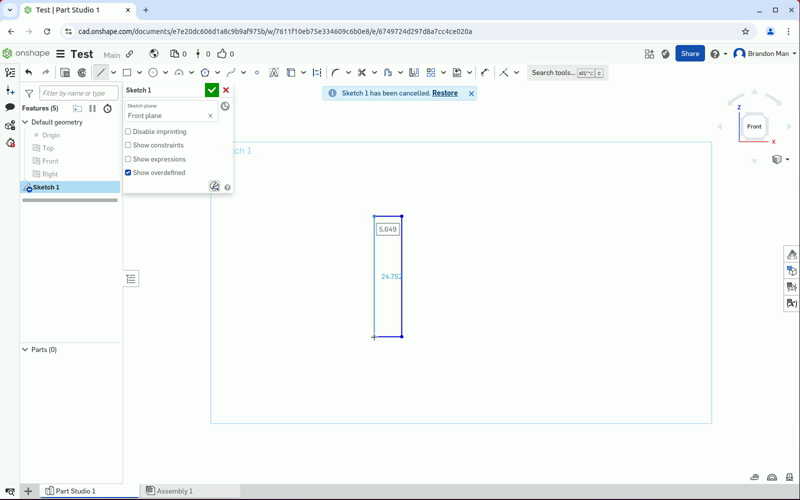
key_up(shift)
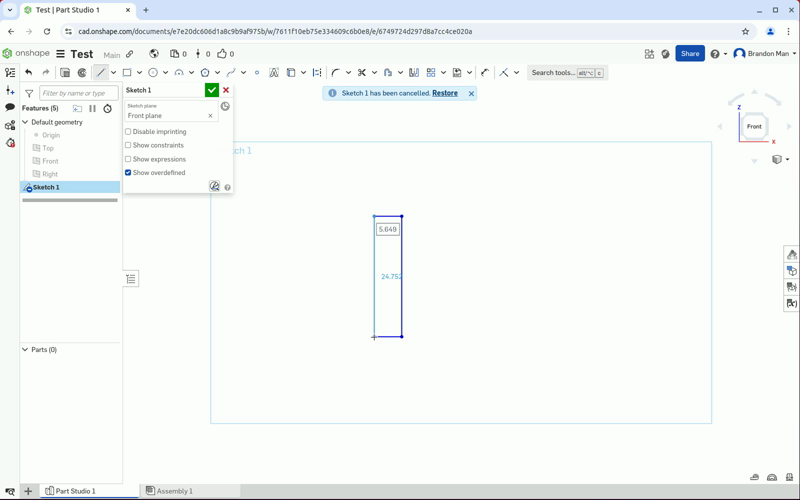
click(374, 336)
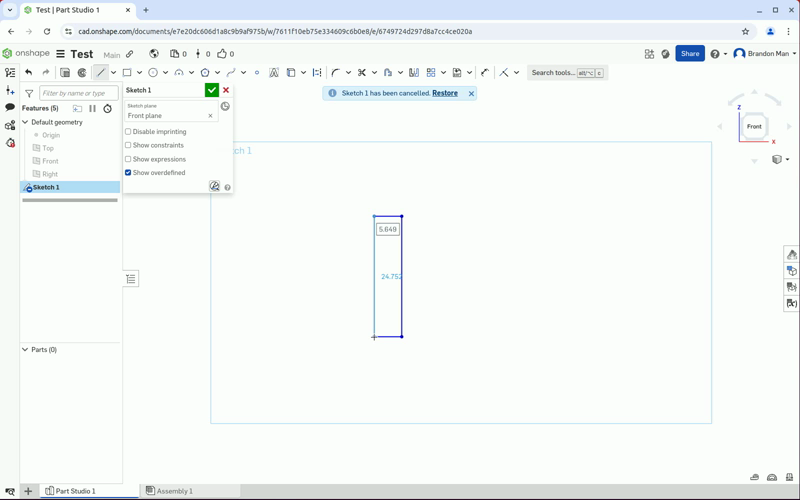
key(esc)
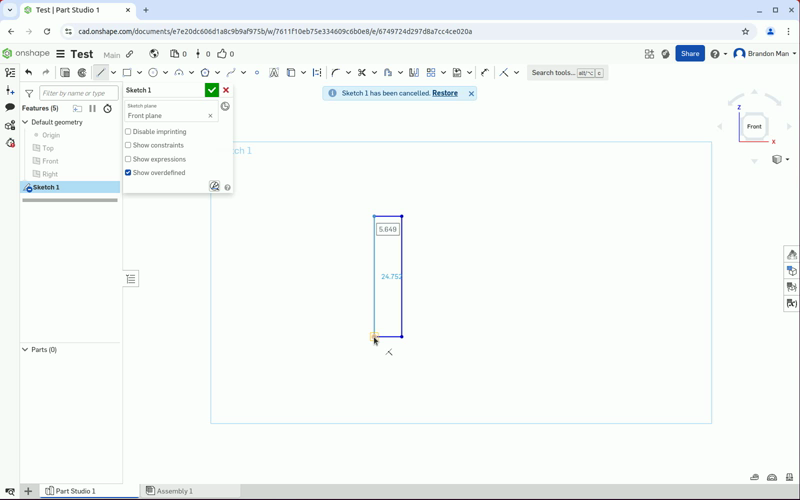
mouse_move(381, 326)
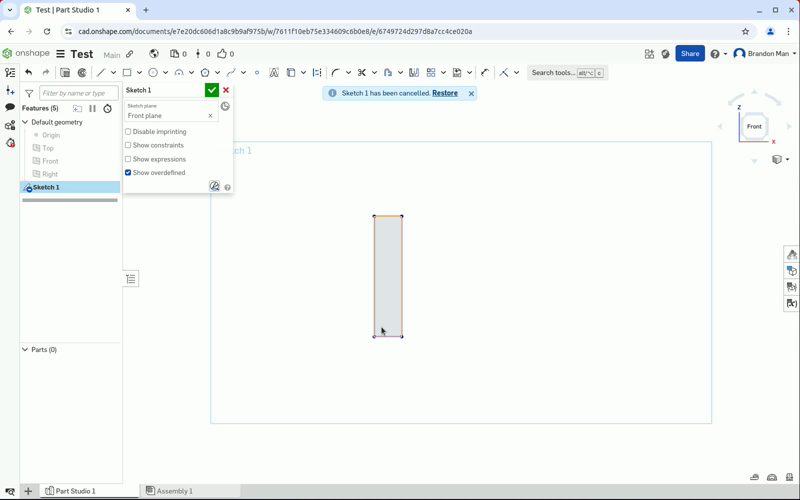
click(381, 326)
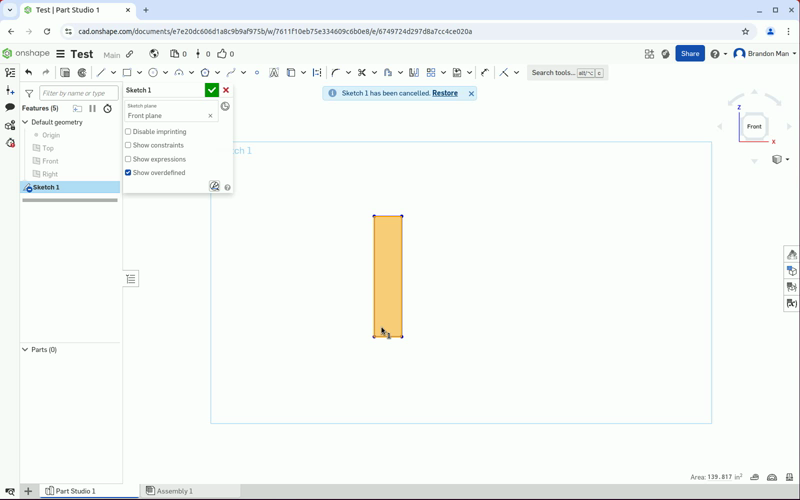
mouse_move(73, 352)
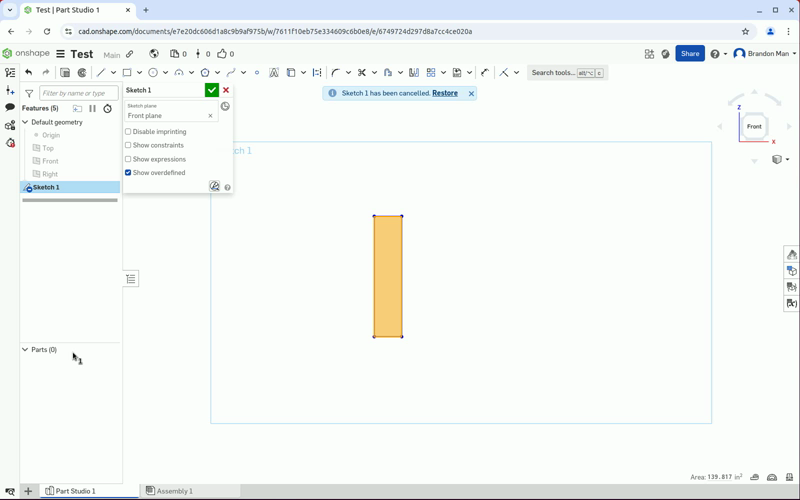
key(shift+y)
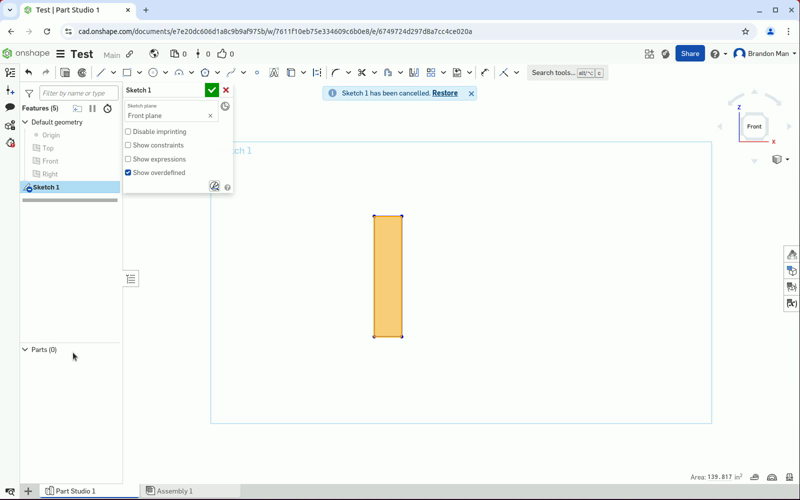
key(shift+e)
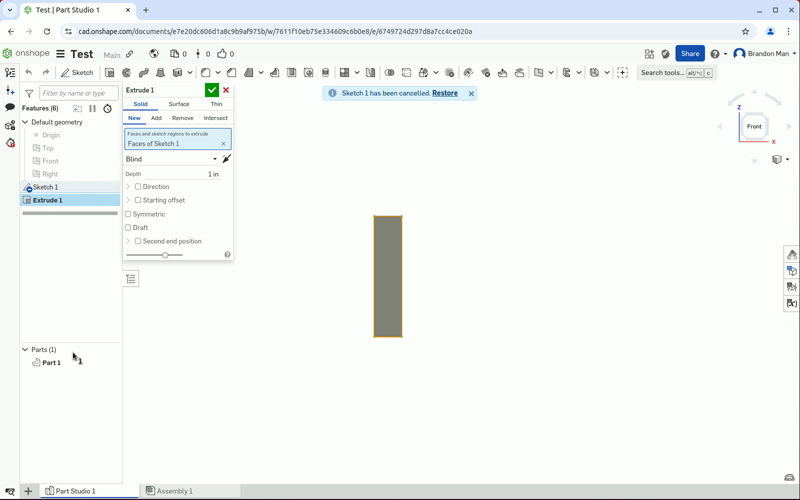
mouse_move(143, 106)
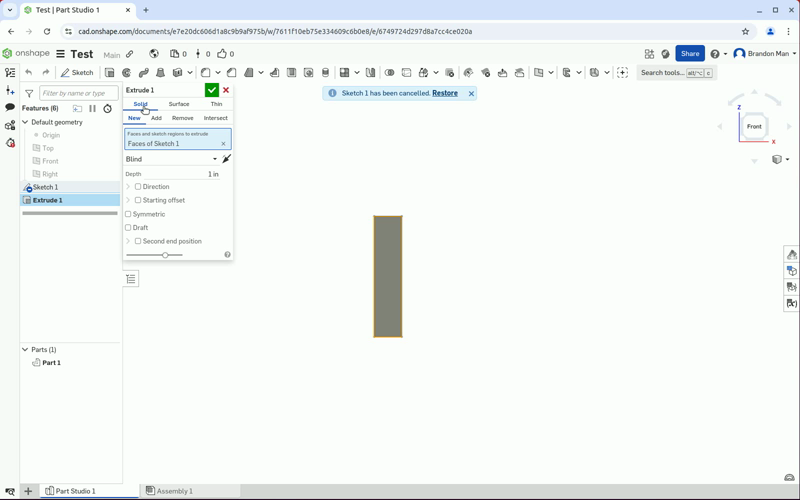
click(143, 106)
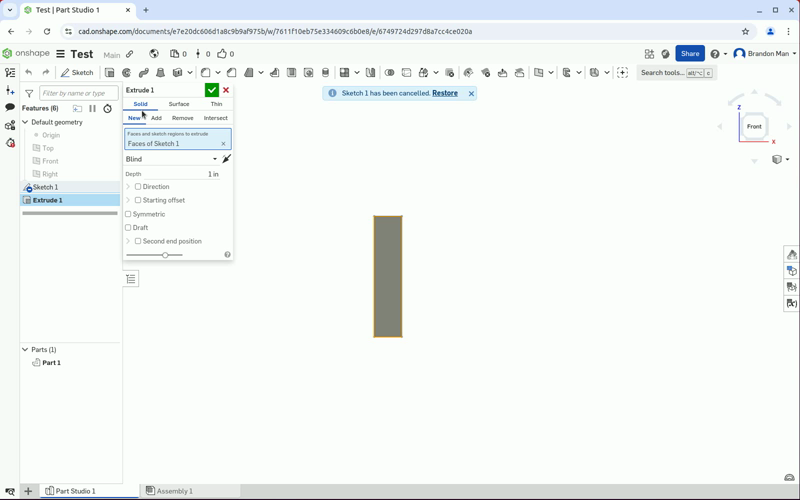
mouse_move(137, 120)
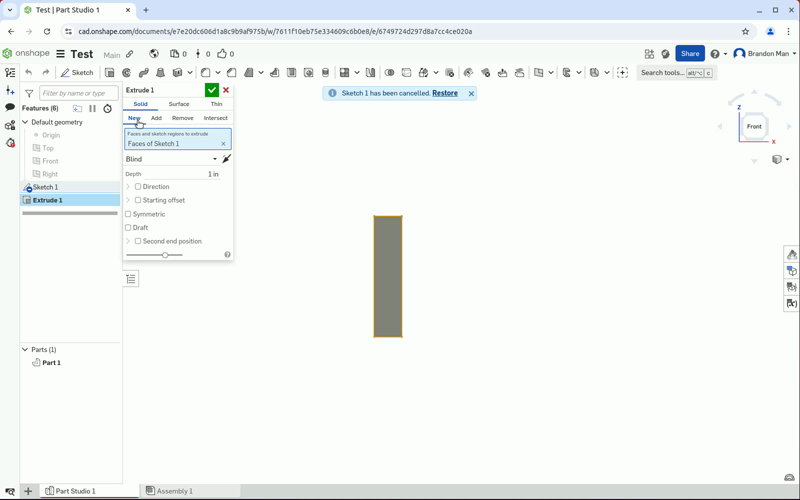
click(137, 120)
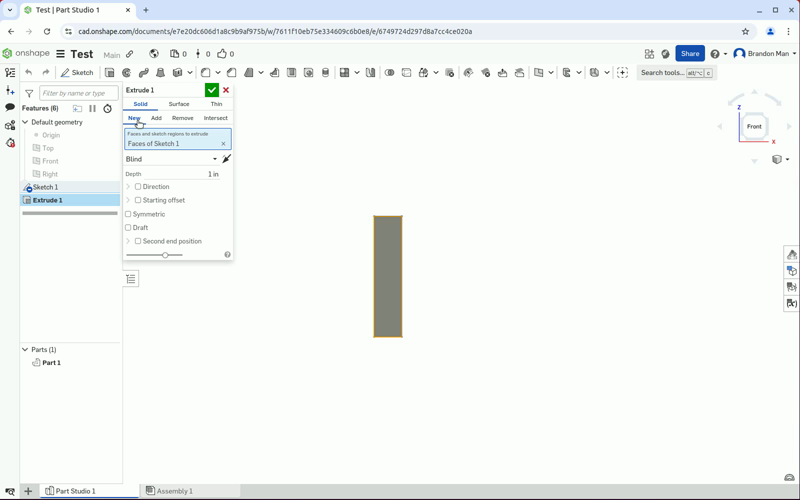
key(tab, 4)
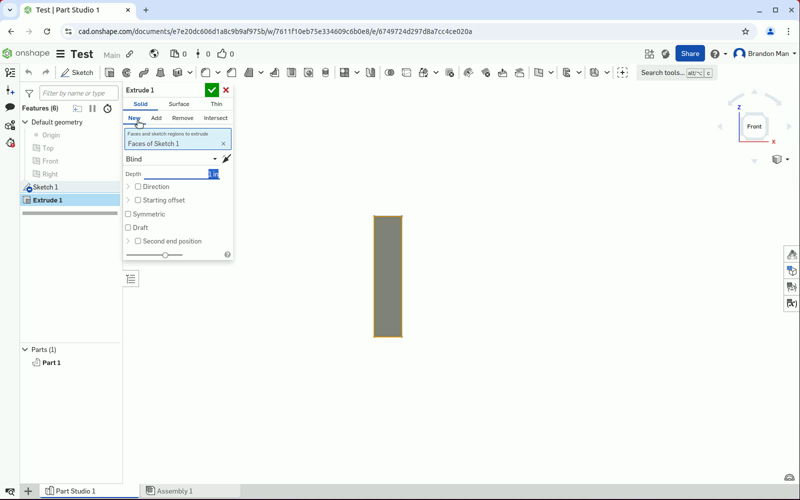
text(13.961)
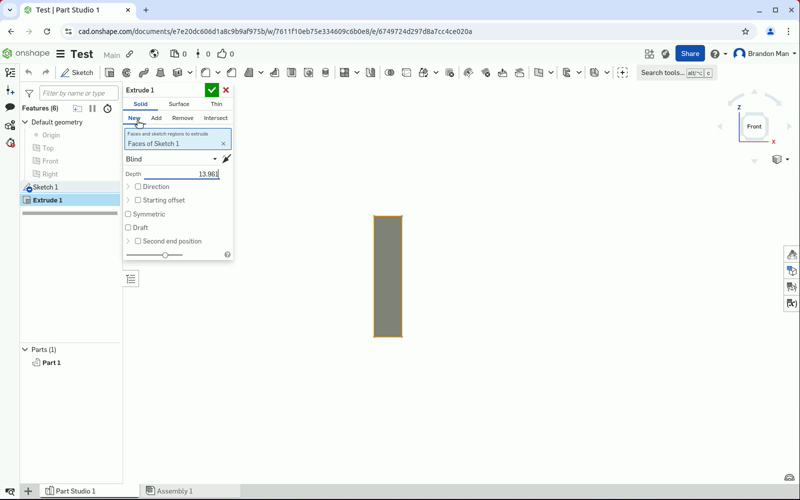
key(enter)
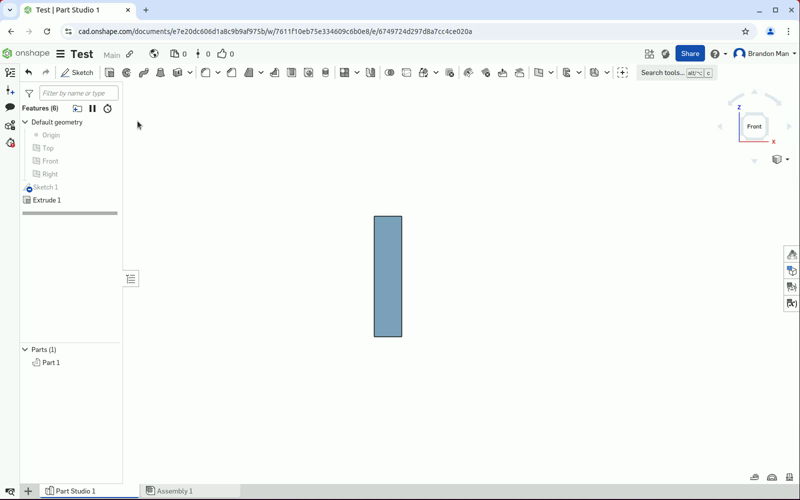
key(shift+h)
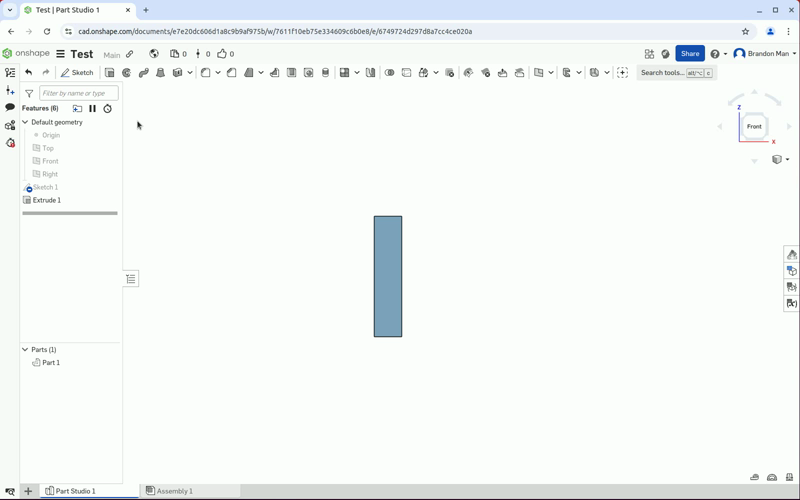
key(shift+h)
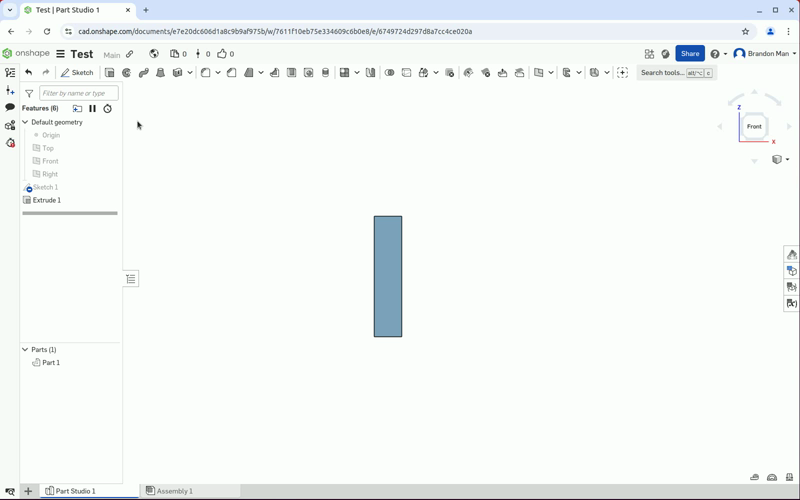
mouse_move(73, 189)
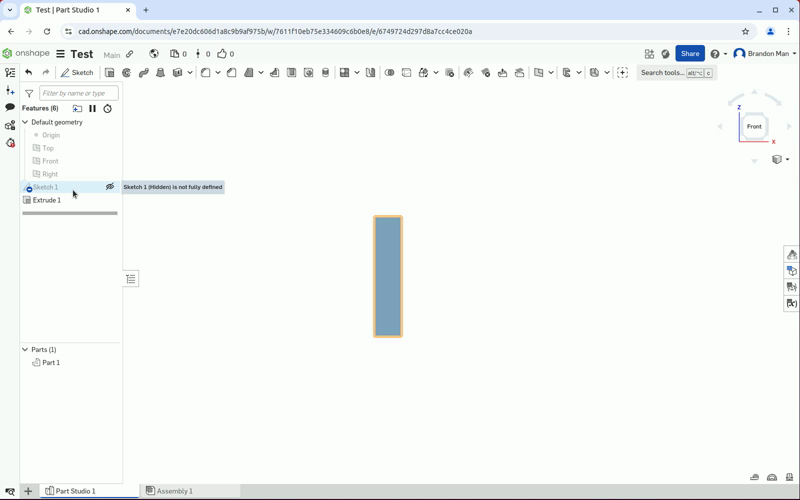
click(73, 189)
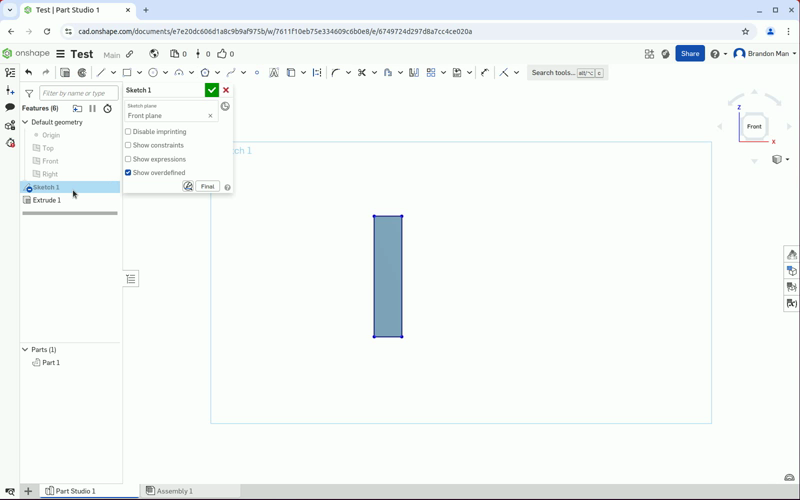
mouse_move(229, 92)
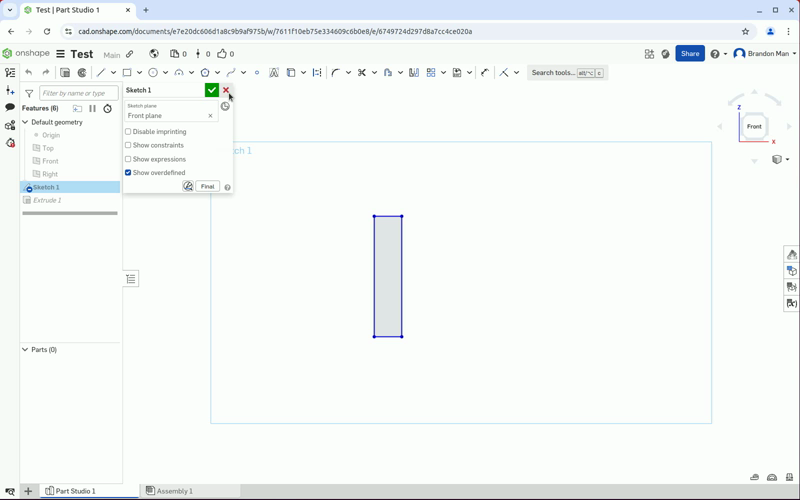
click(229, 92)
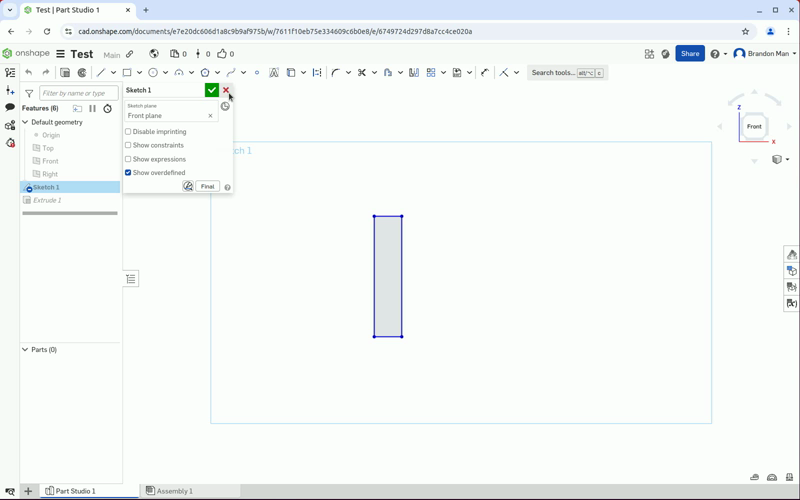
key(shift+s)
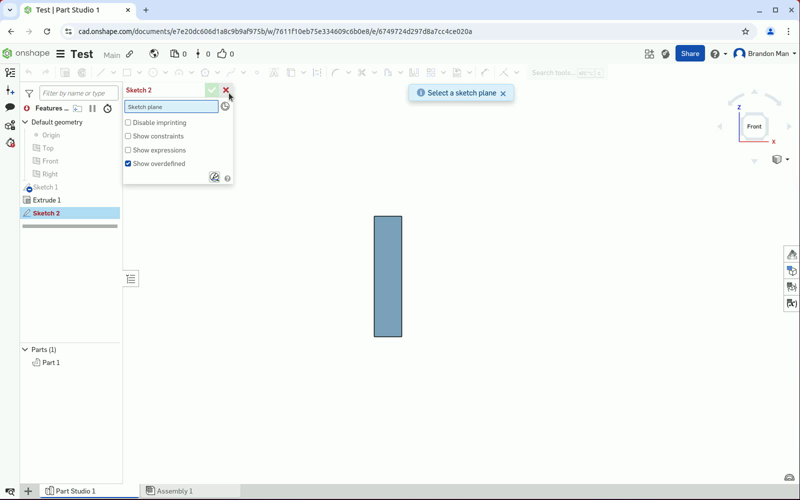
mouse_move(73, 163)
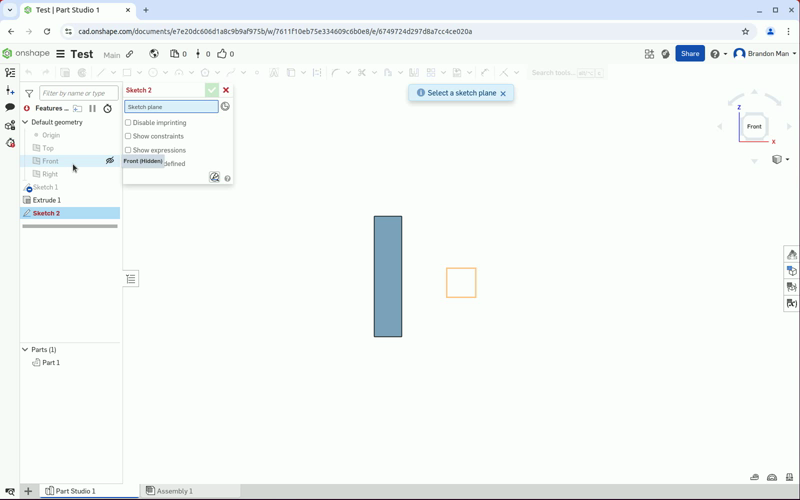
click(73, 163)
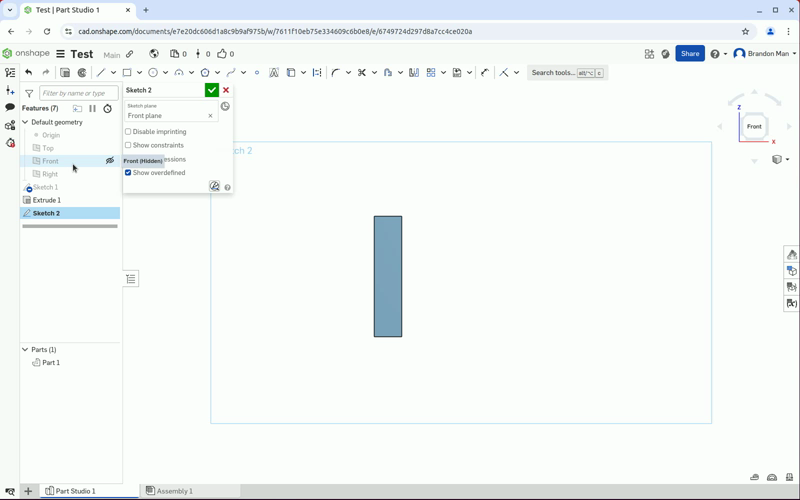
mouse_move(73, 352)
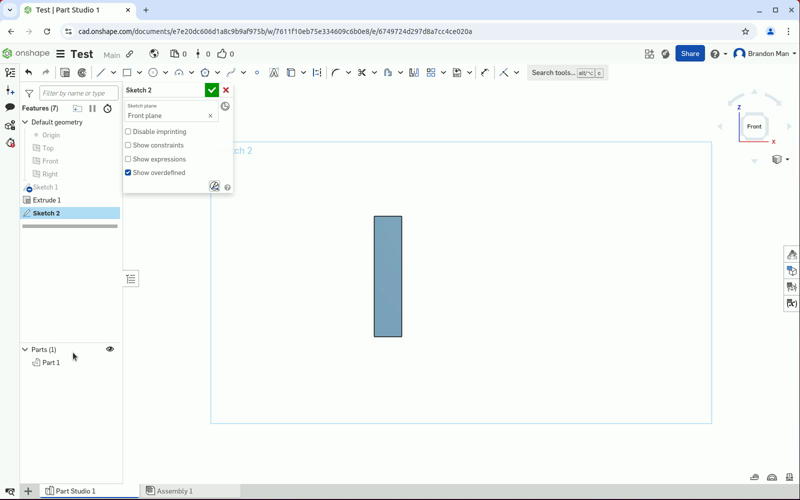
key(y)
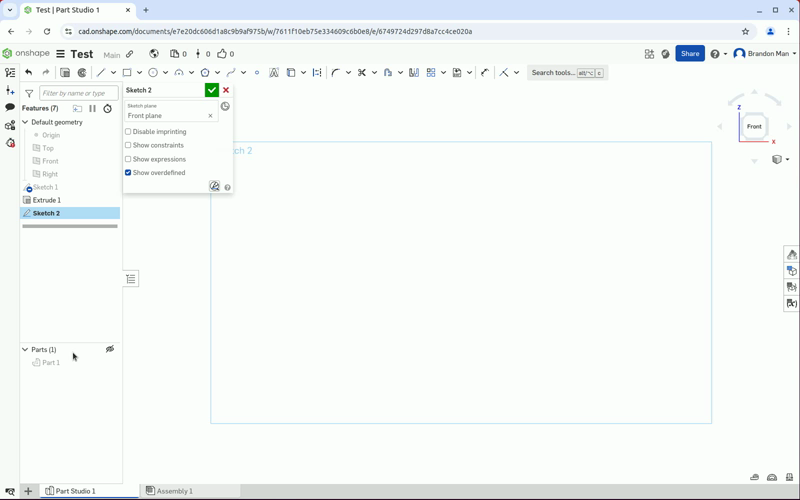
key(l)
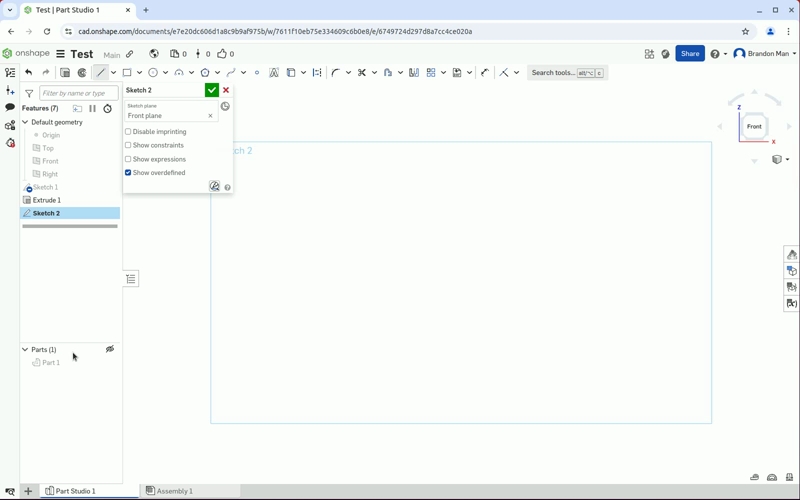
key_down(shift)
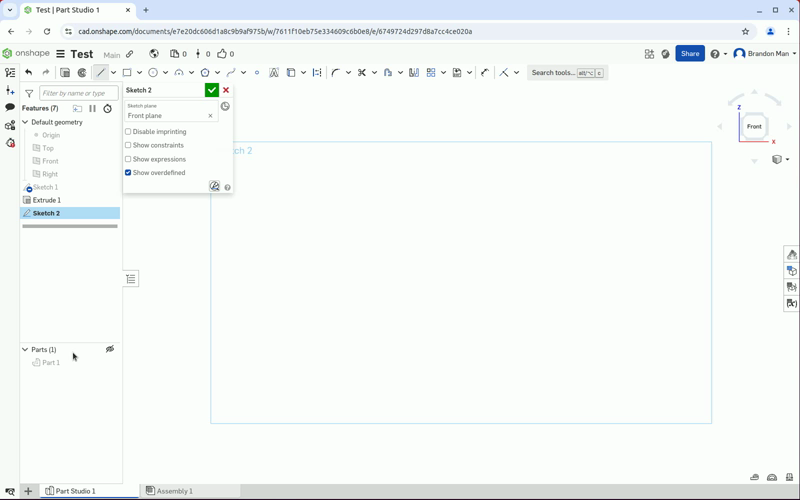
mouse_move(551, 336)
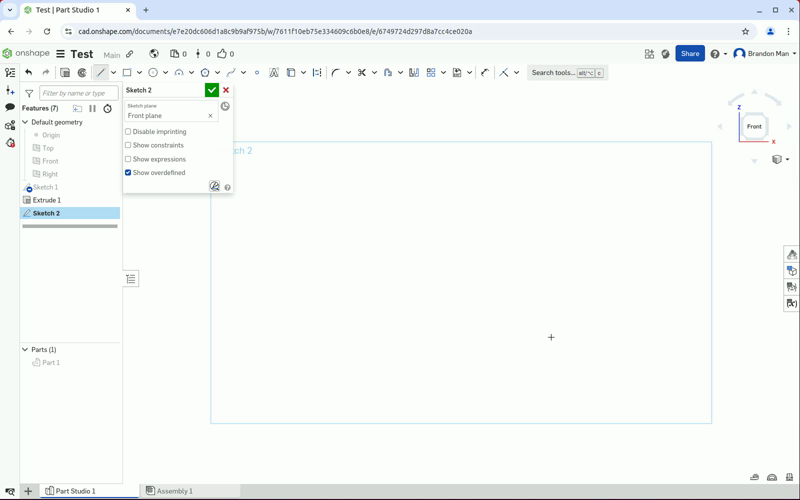
click(551, 336)
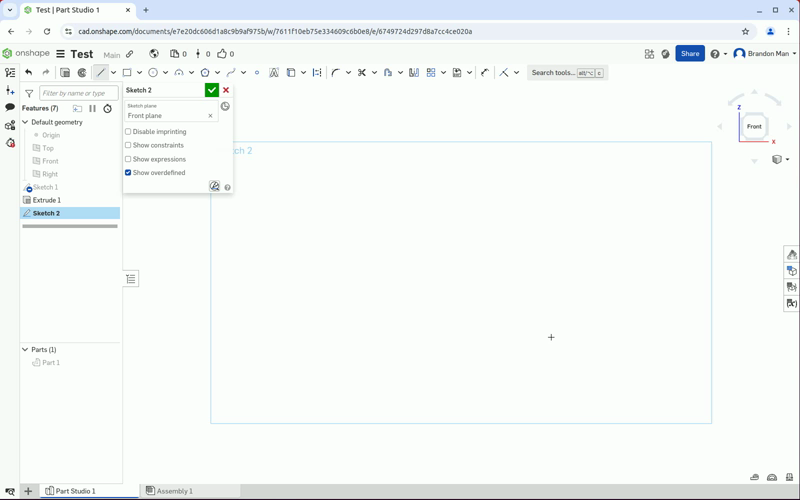
key_up(shift)
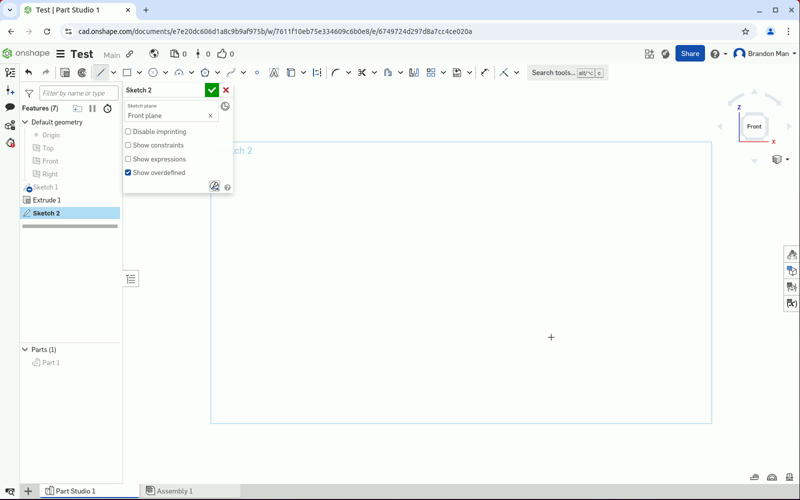
key_down(shift)
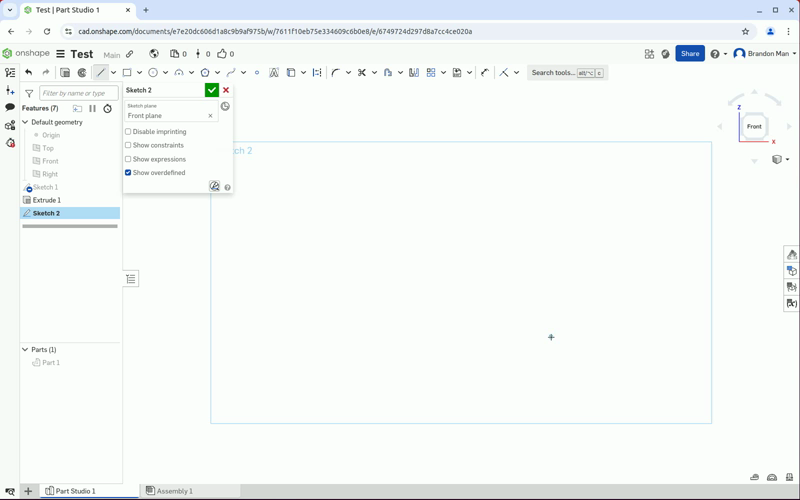
mouse_move(581, 336)
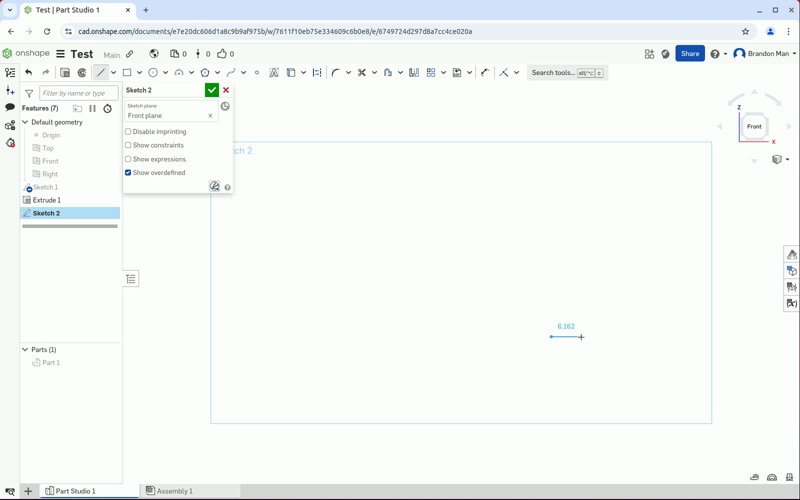
mouse_move(573, 336)
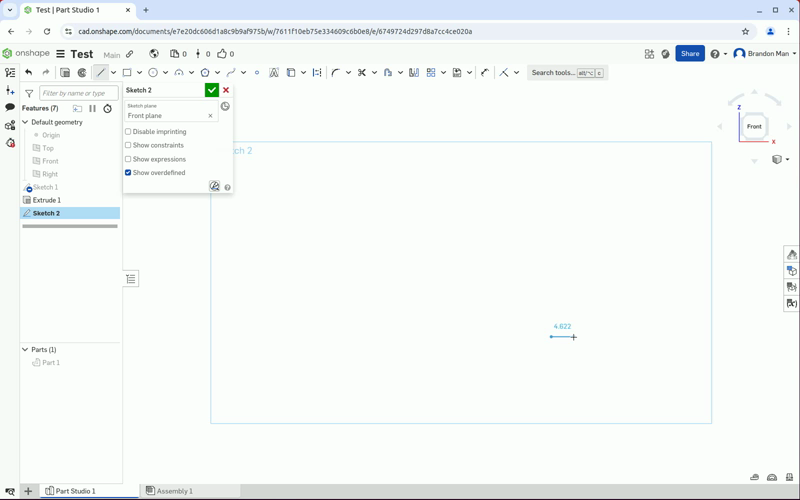
click(573, 336)
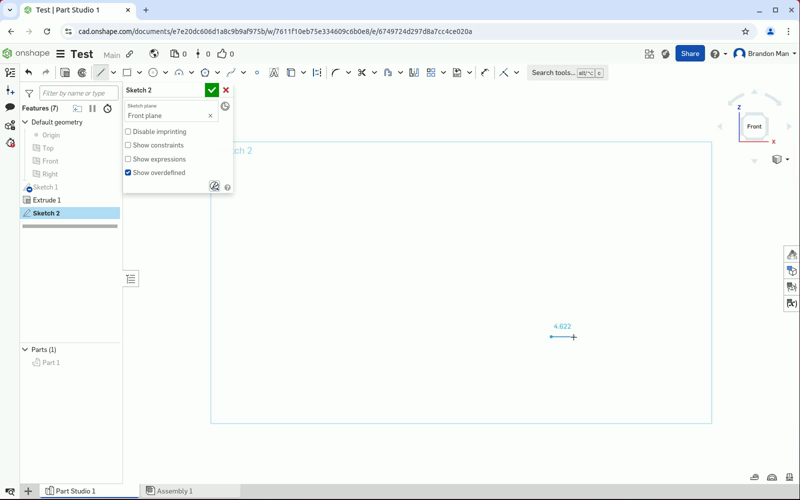
key_up(shift)
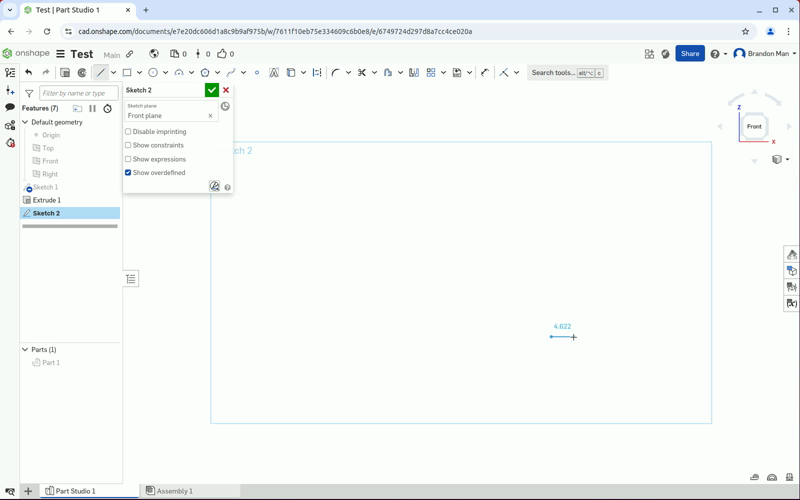
key_down(shift)
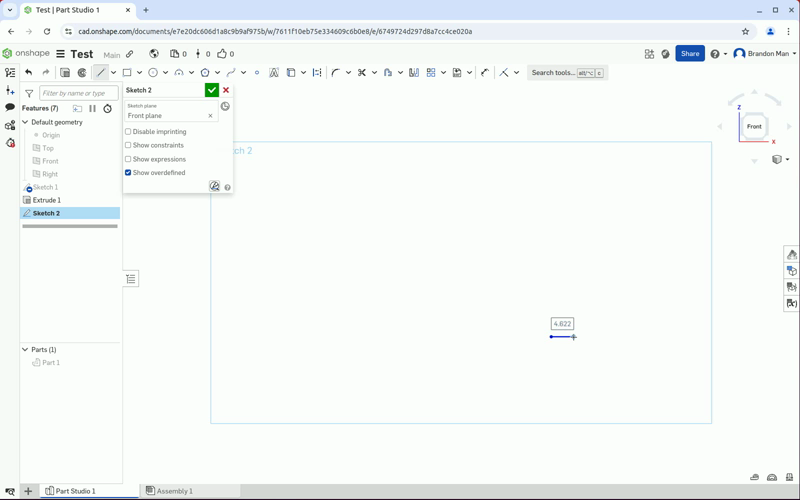
mouse_move(589, 336)
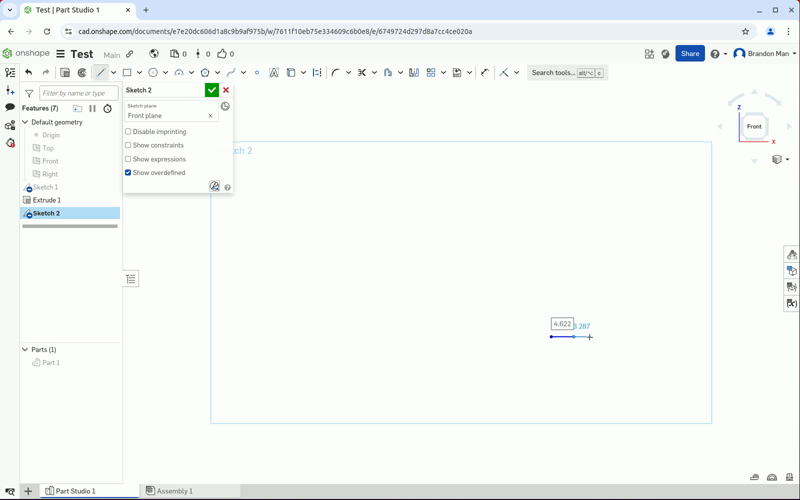
mouse_move(573, 282)
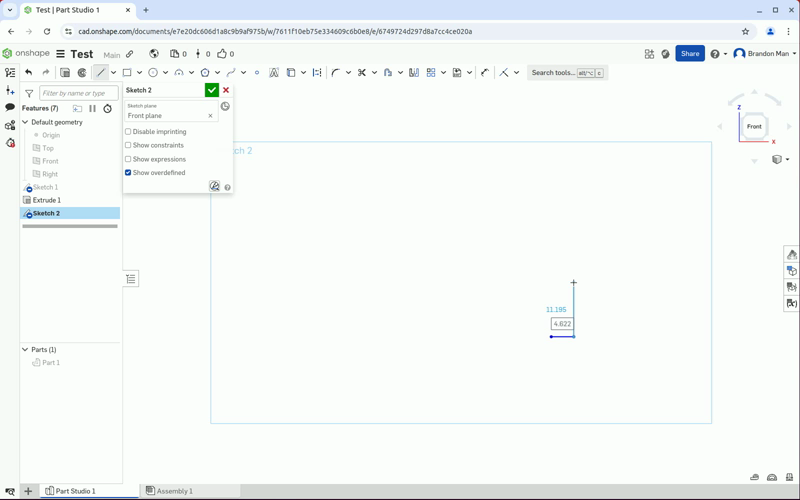
click(573, 282)
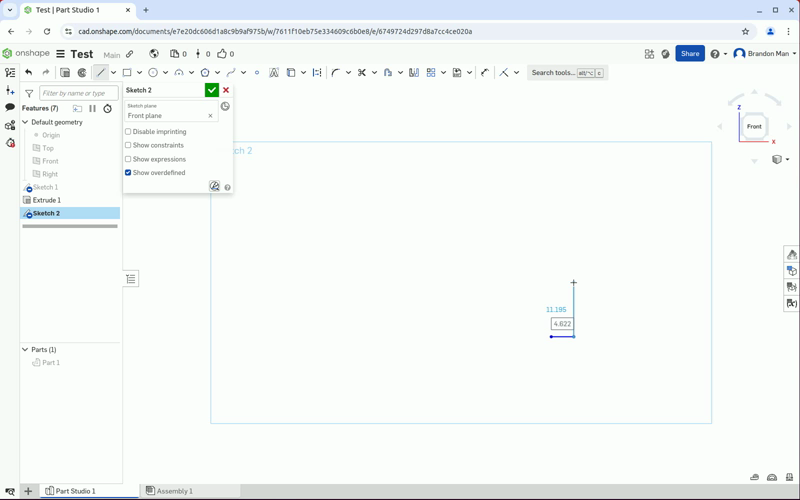
key_up(shift)
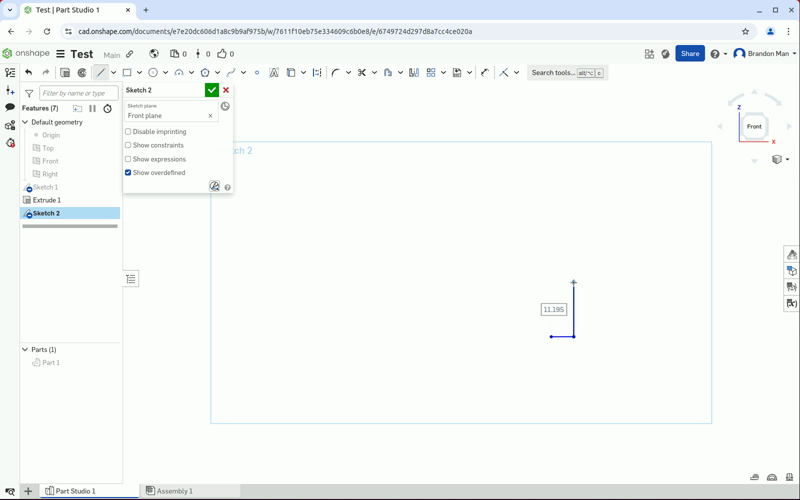
key_down(shift)
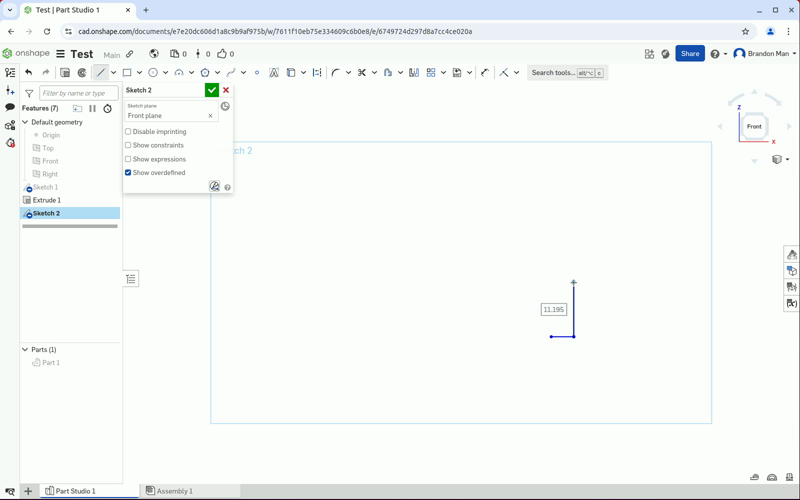
mouse_move(589, 282)
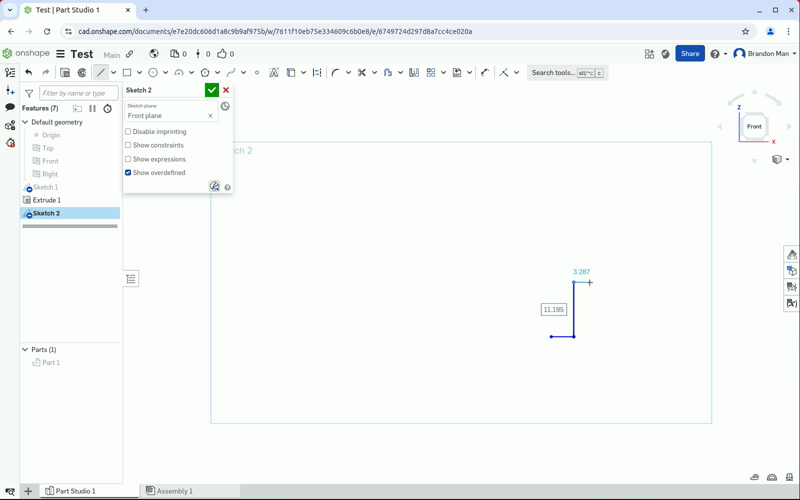
mouse_move(551, 282)
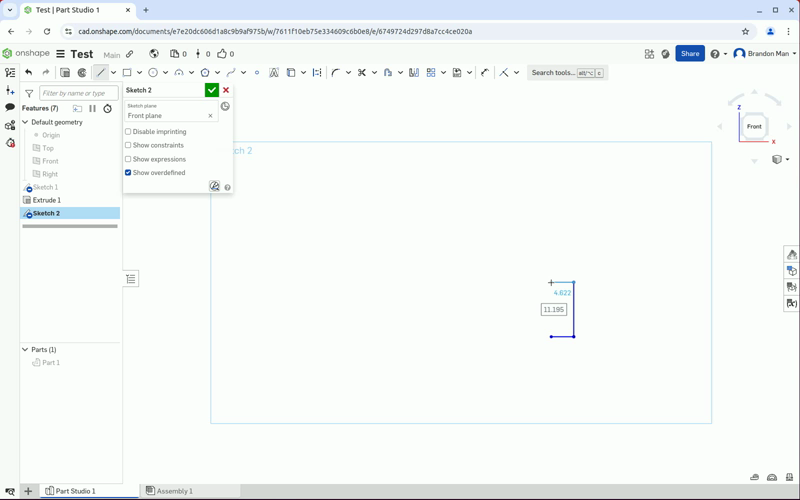
click(551, 282)
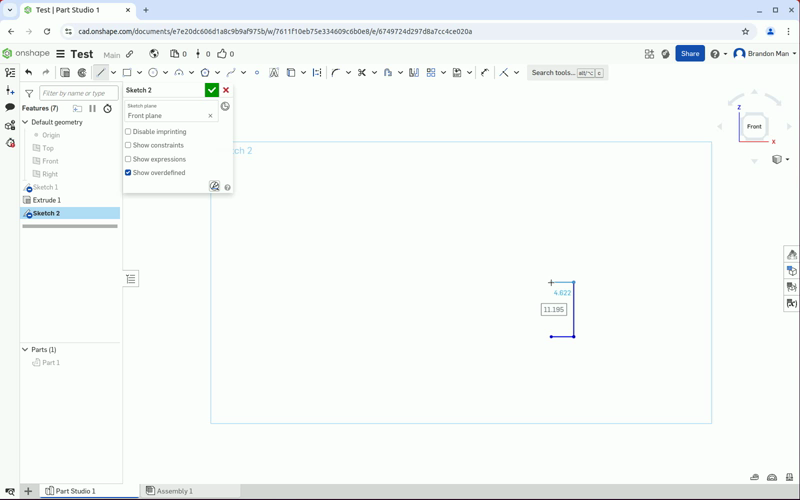
key_up(shift)
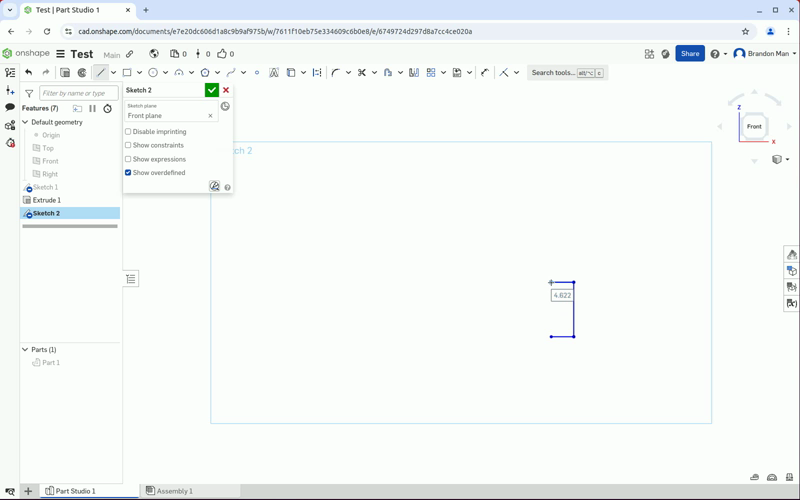
mouse_move(581, 282)
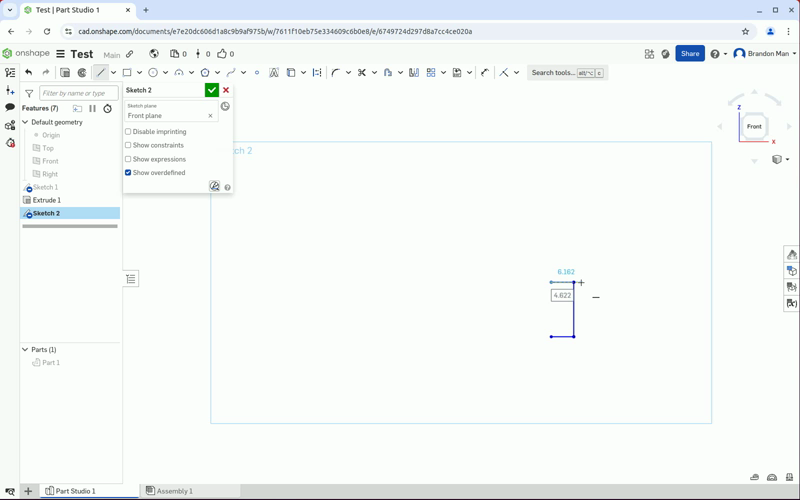
key_down(shift)
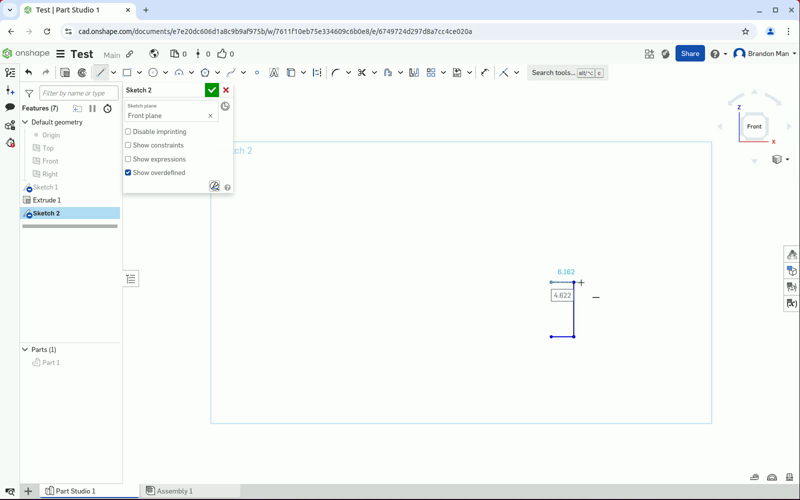
mouse_move(551, 336)
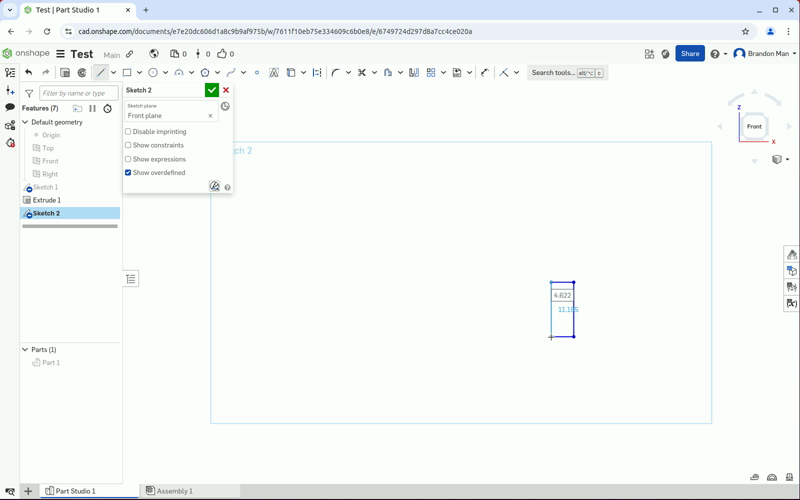
key_up(shift)
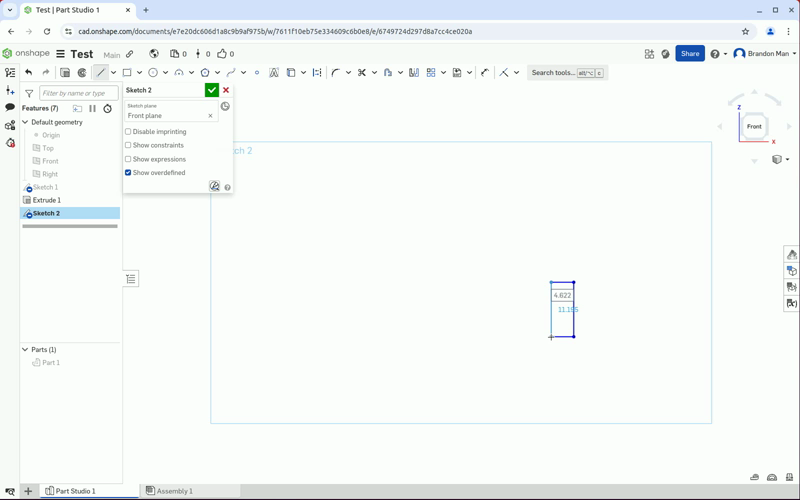
click(551, 336)
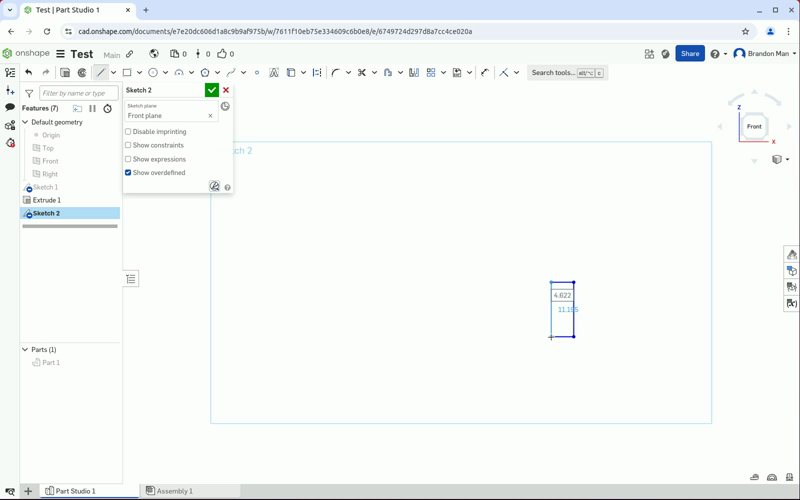
key(esc)
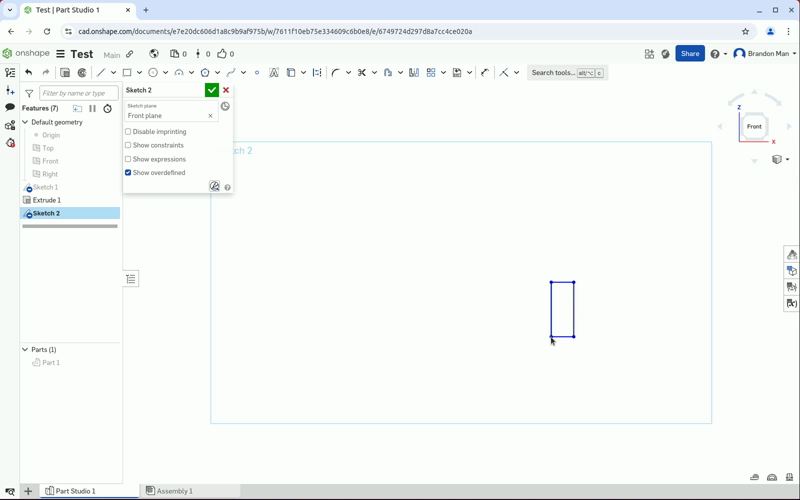
mouse_move(565, 325)
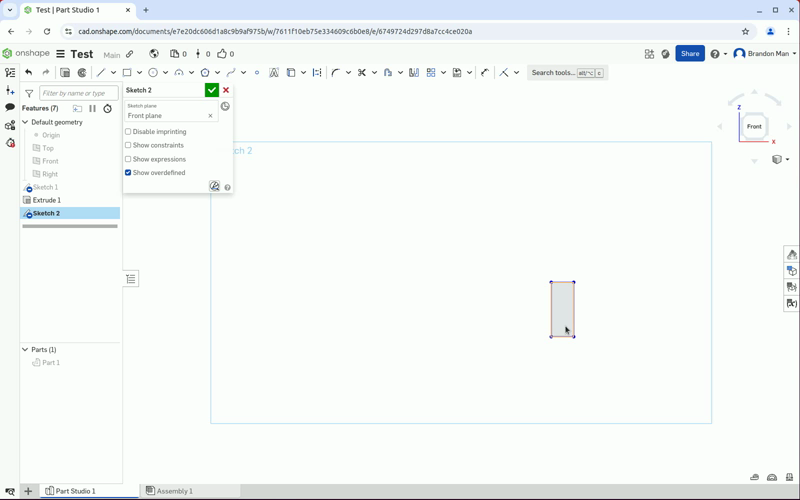
scroll(6)
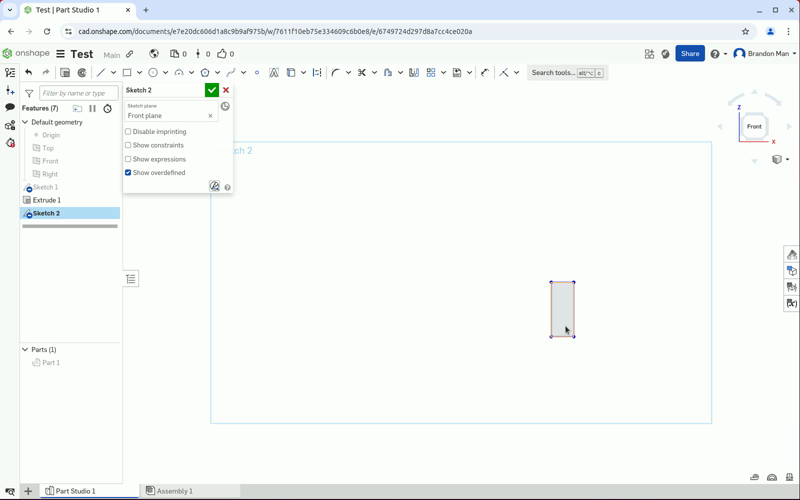
scroll(6)
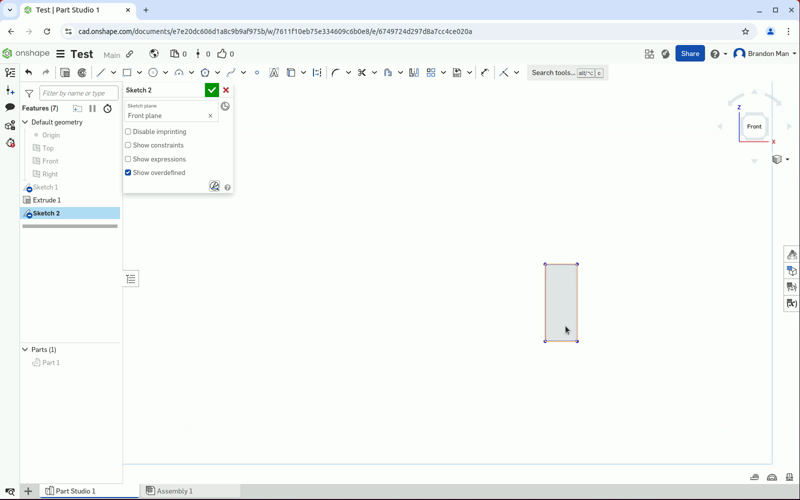
scroll(6)
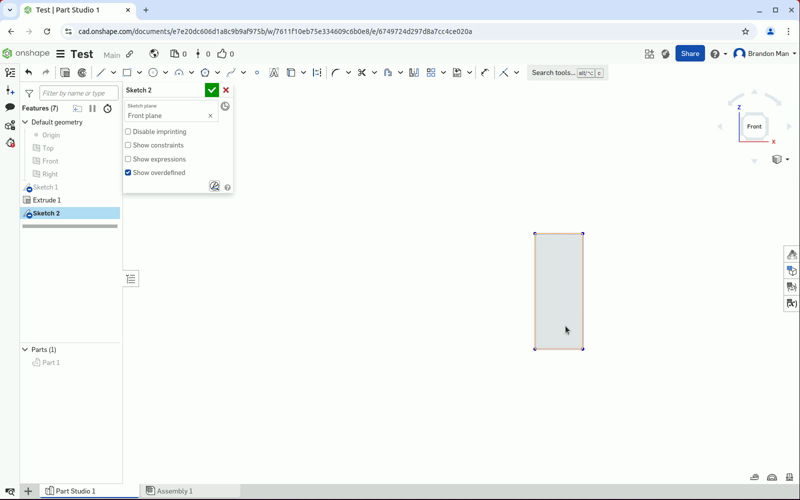
scroll(6)
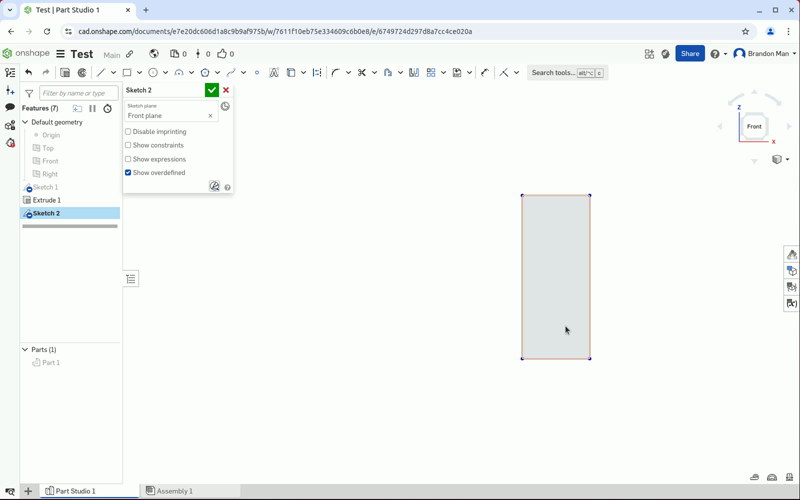
scroll(6)
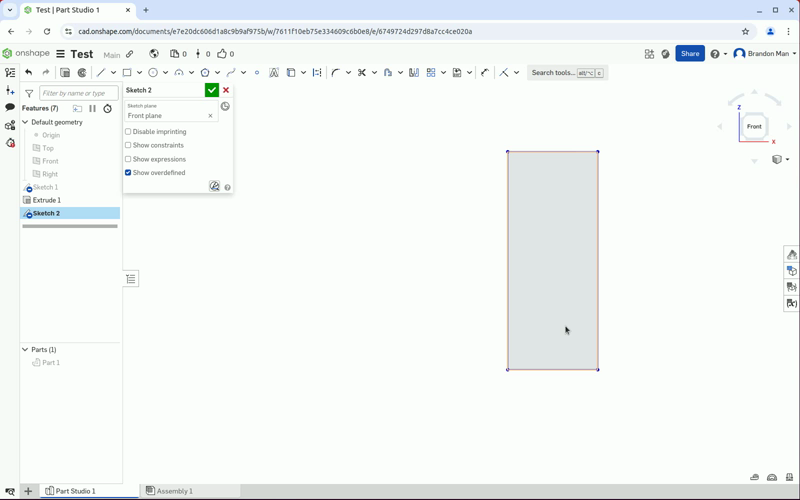
scroll(6)
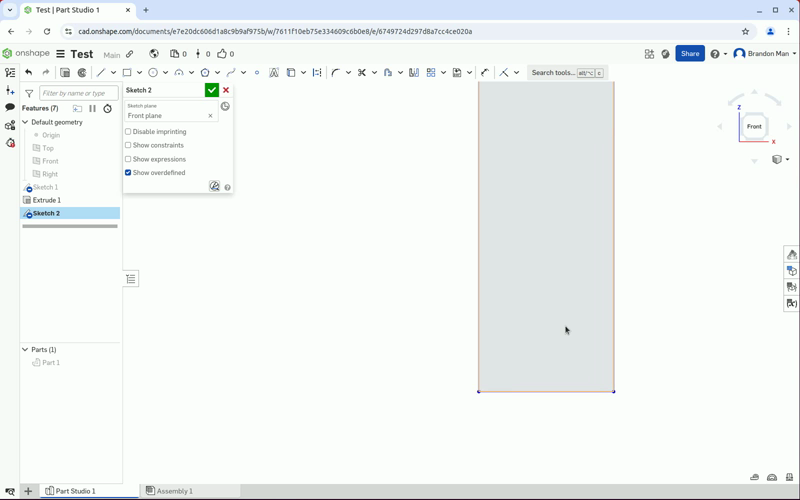
scroll(6)
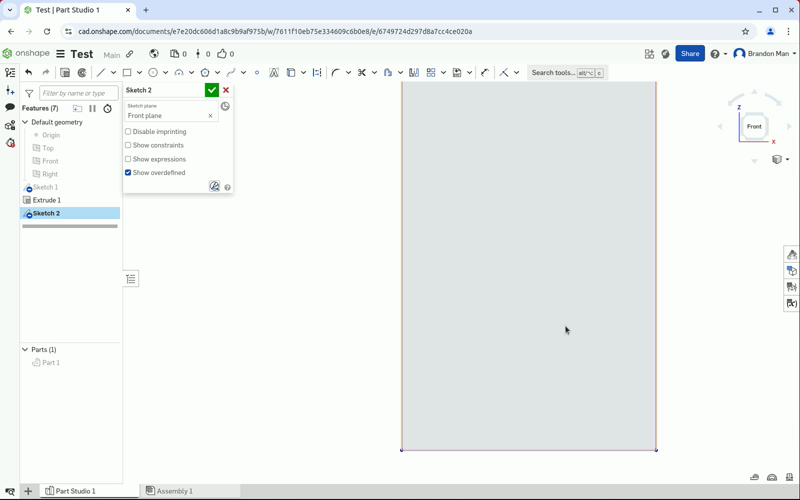
click(565, 325)
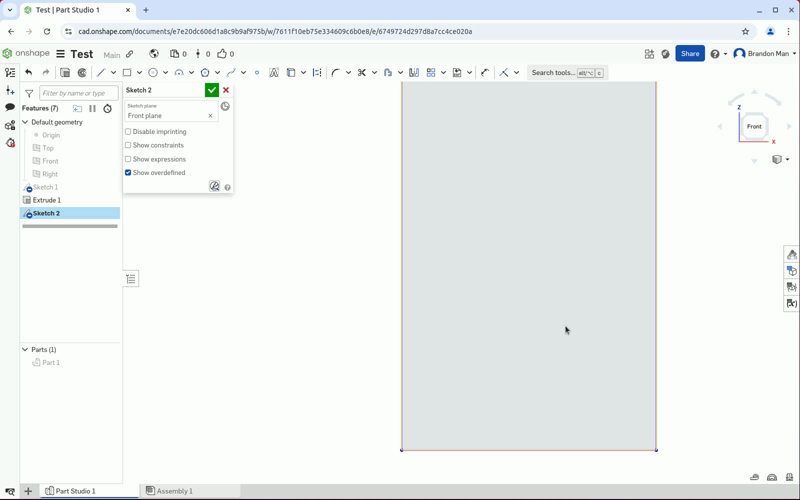
scroll(-6)
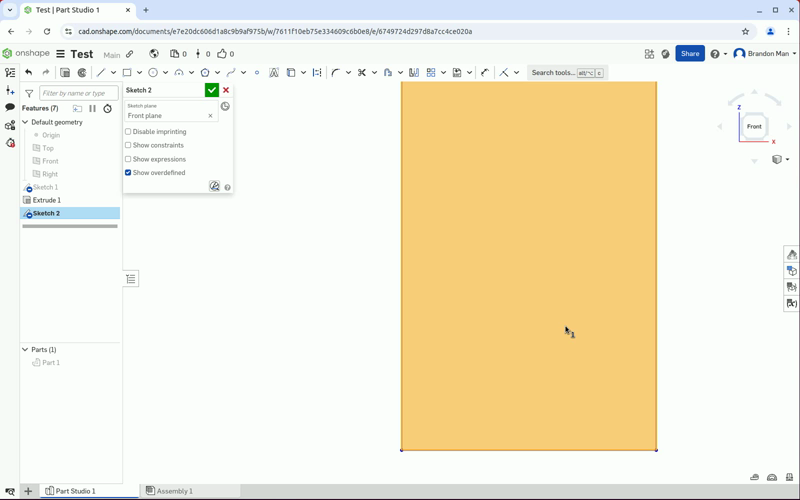
scroll(-6)
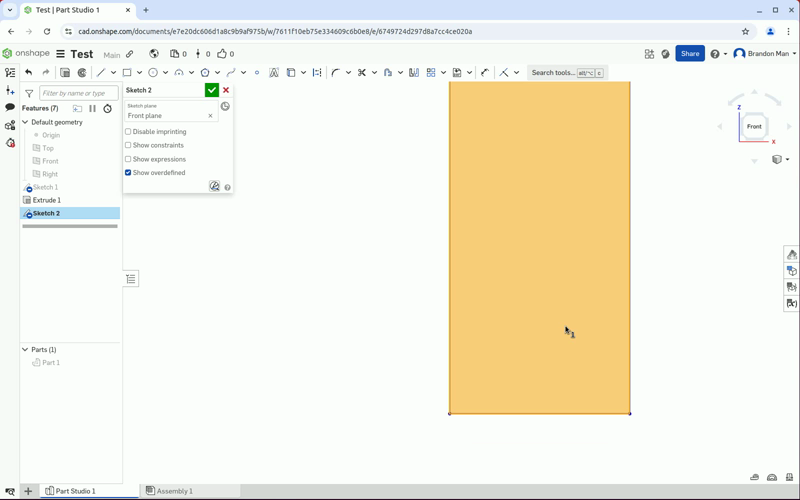
scroll(-6)
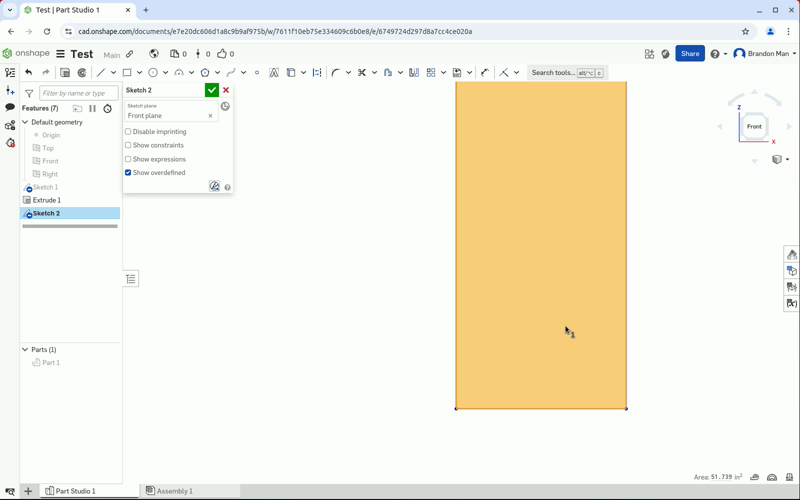
scroll(-6)
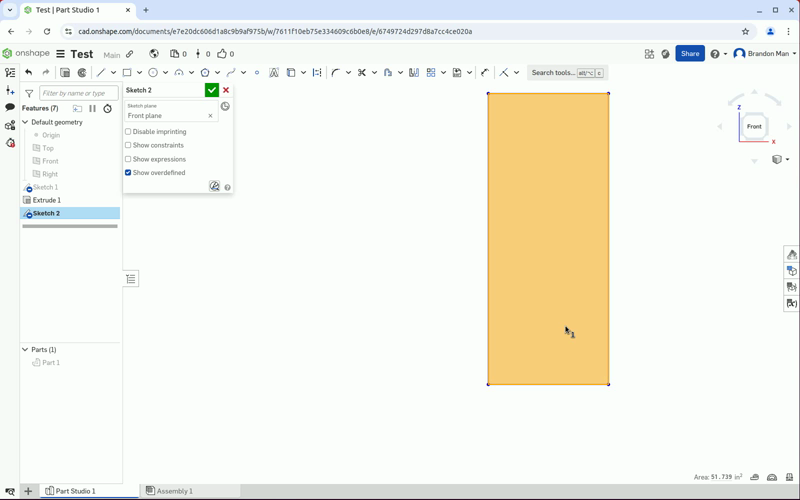
scroll(-6)
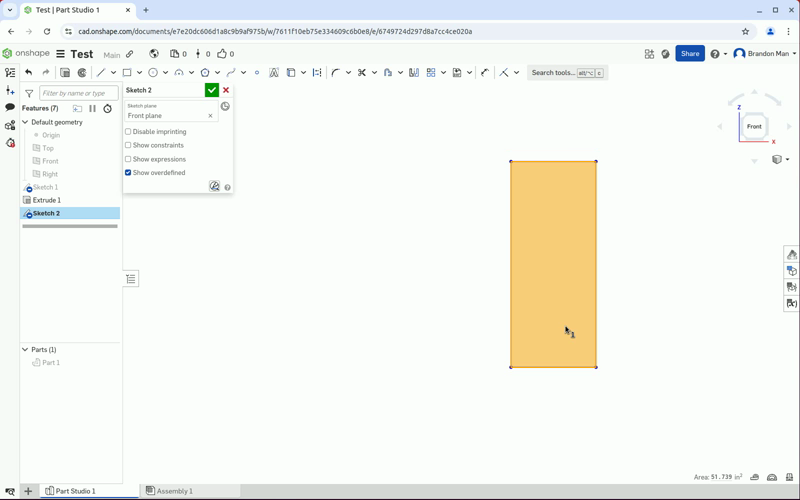
scroll(-6)
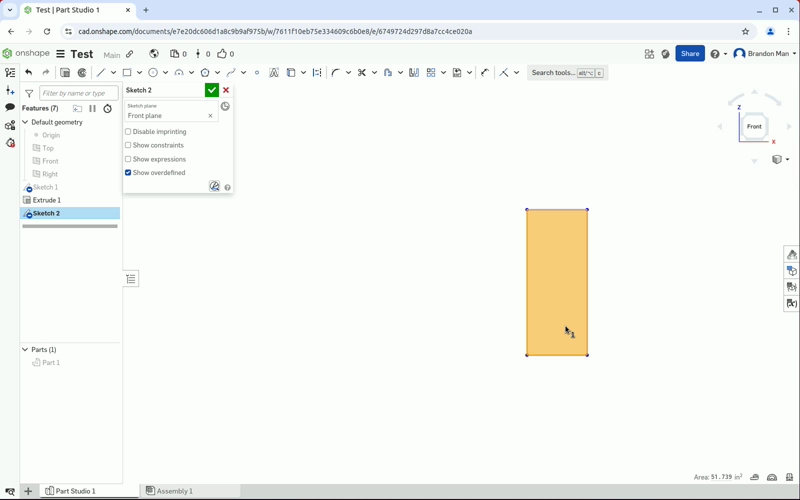
scroll(-6)
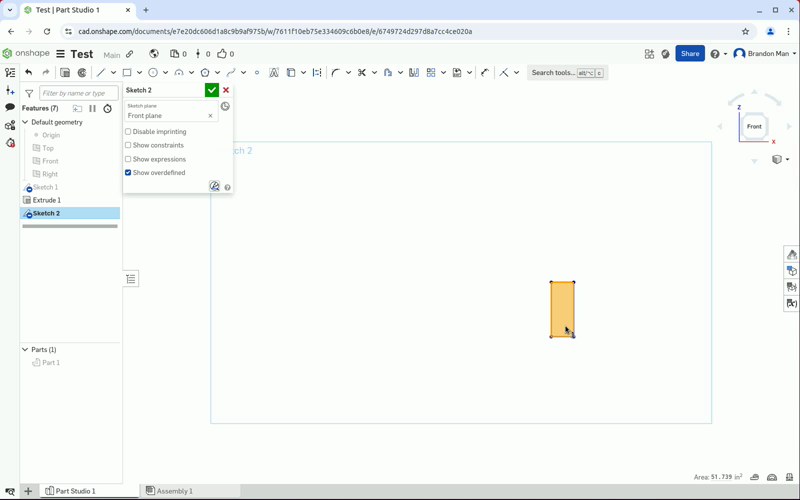
mouse_move(73, 352)
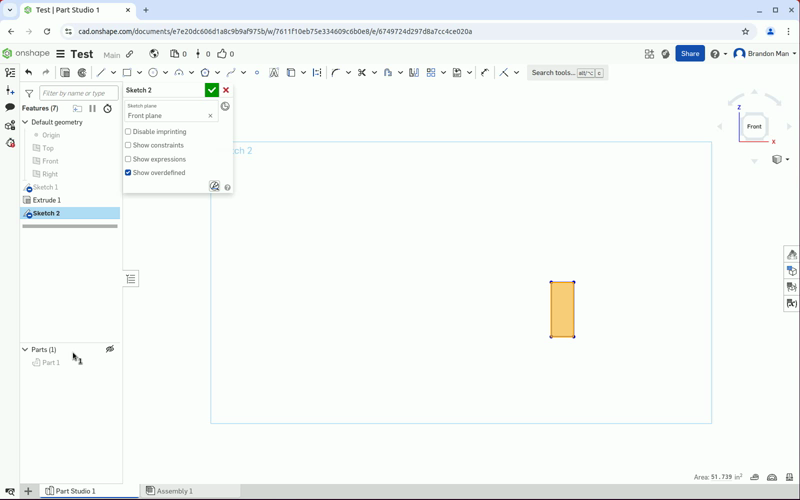
key(shift+y)
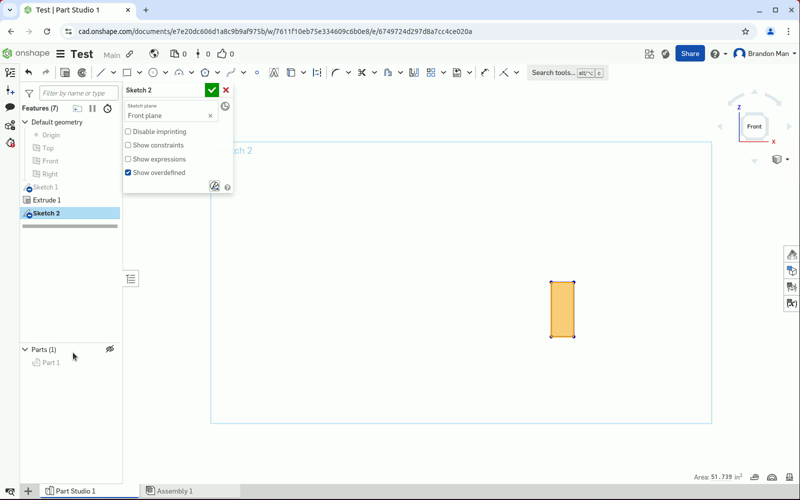
key(shift+e)
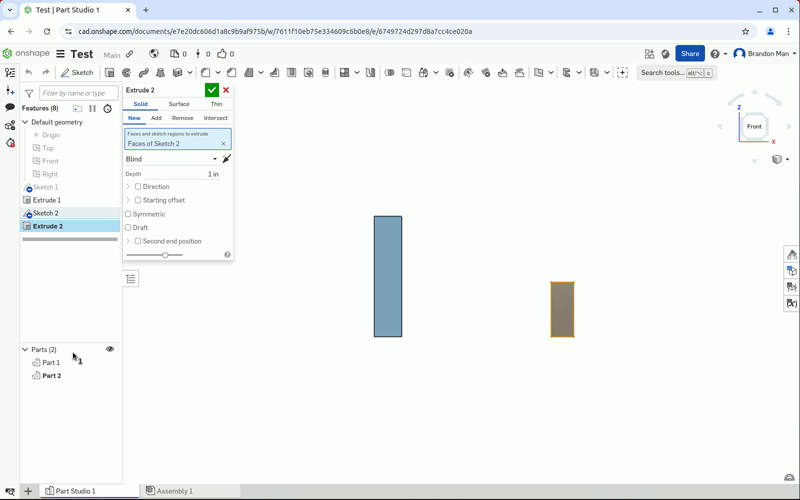
mouse_move(143, 106)
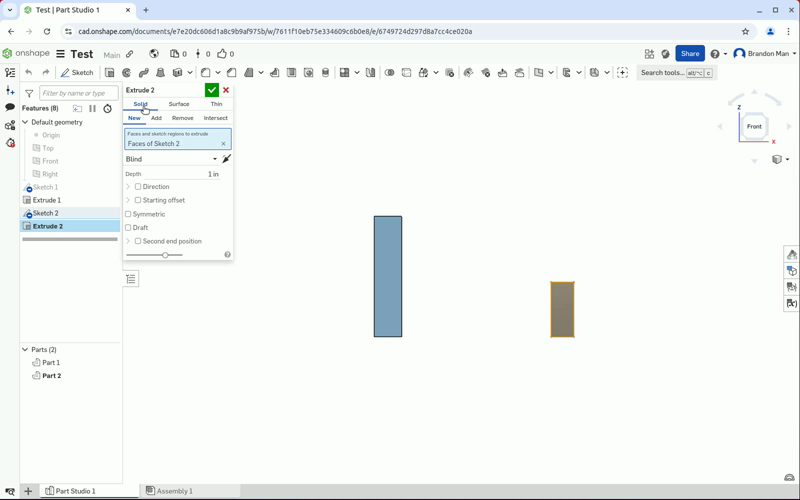
click(143, 106)
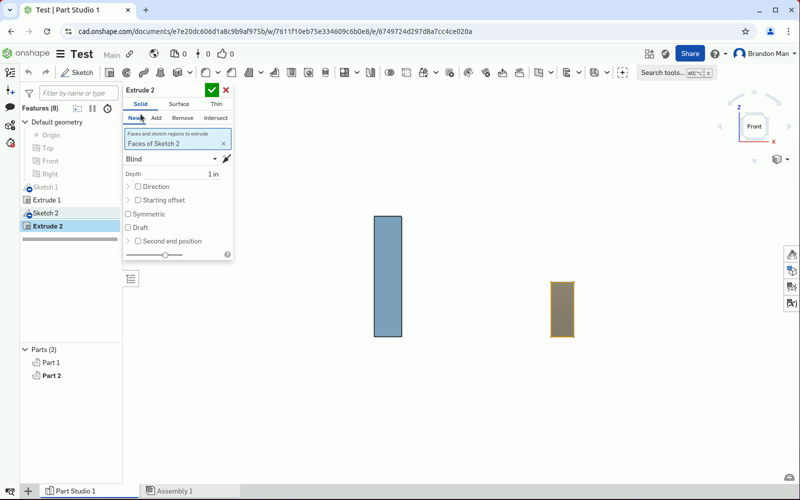
mouse_move(137, 120)
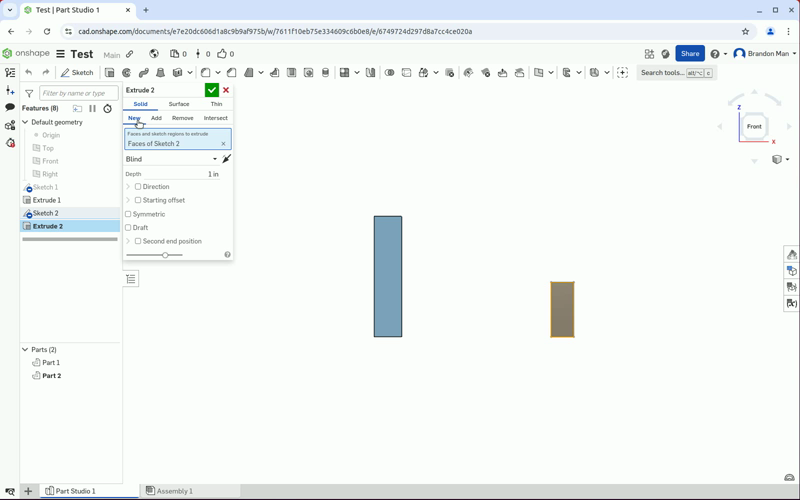
click(137, 120)
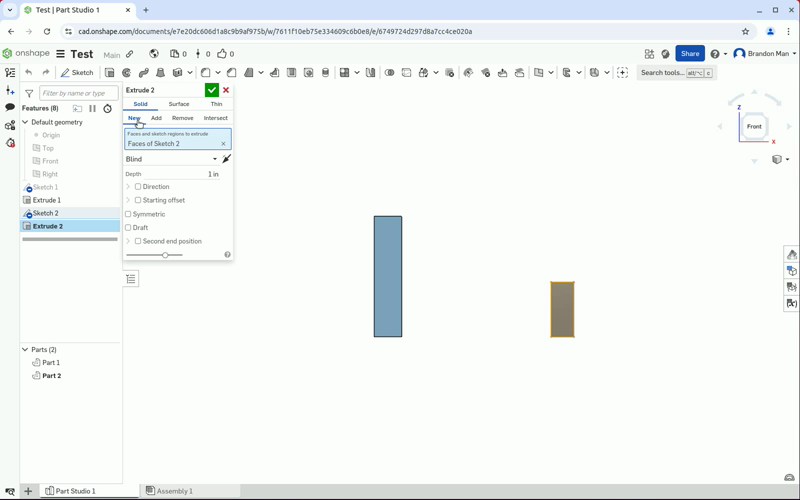
key(tab, 4)
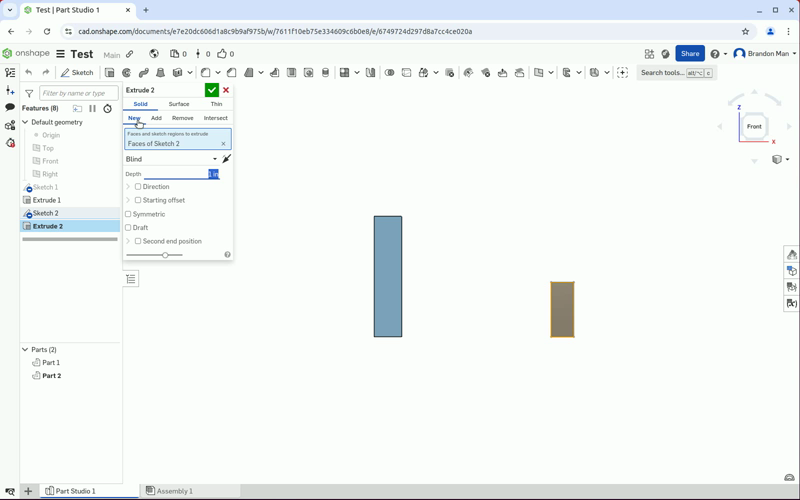
text(13.961)
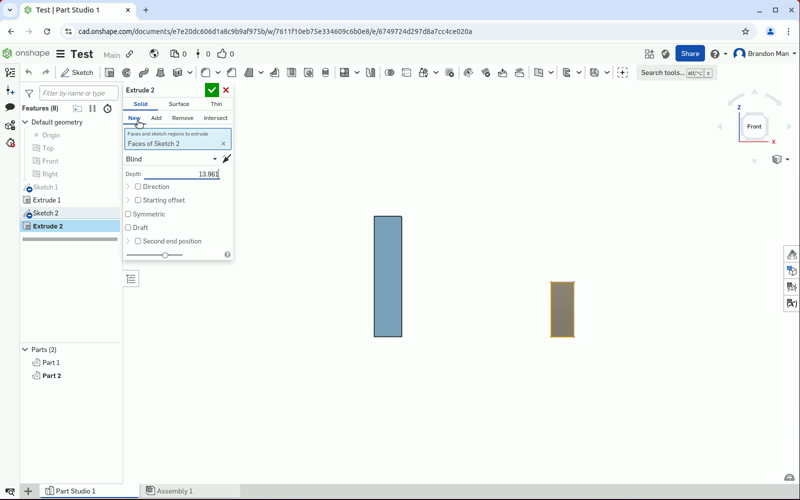
key(enter)
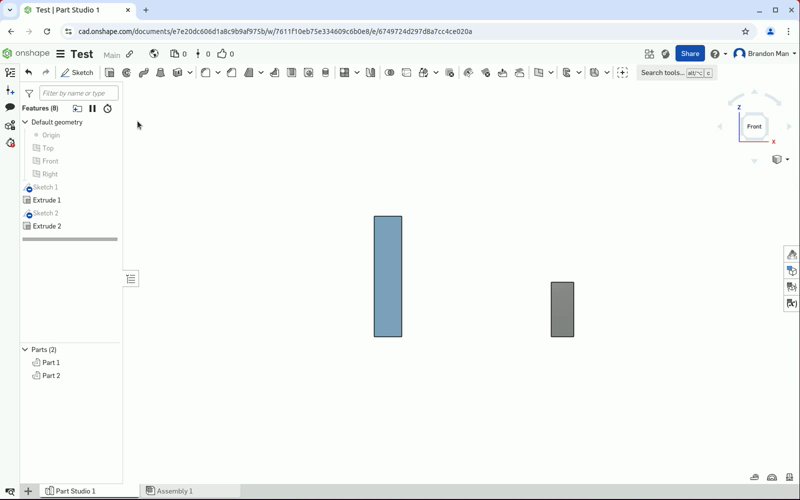
key(shift+h)
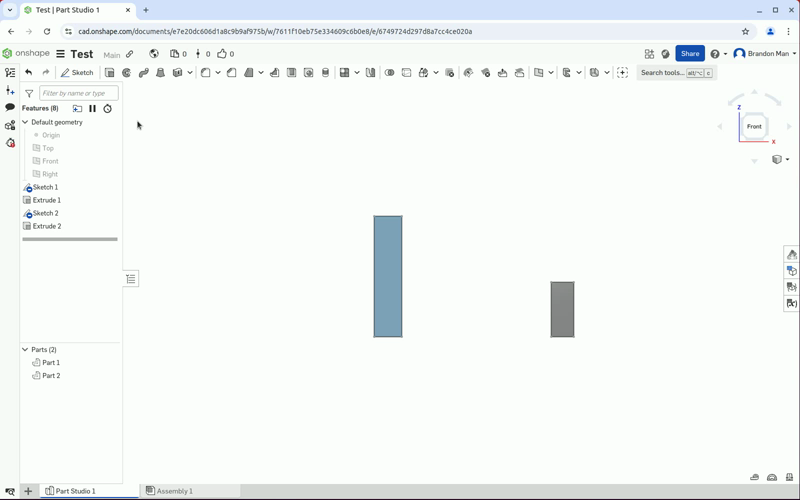
key(shift+h)
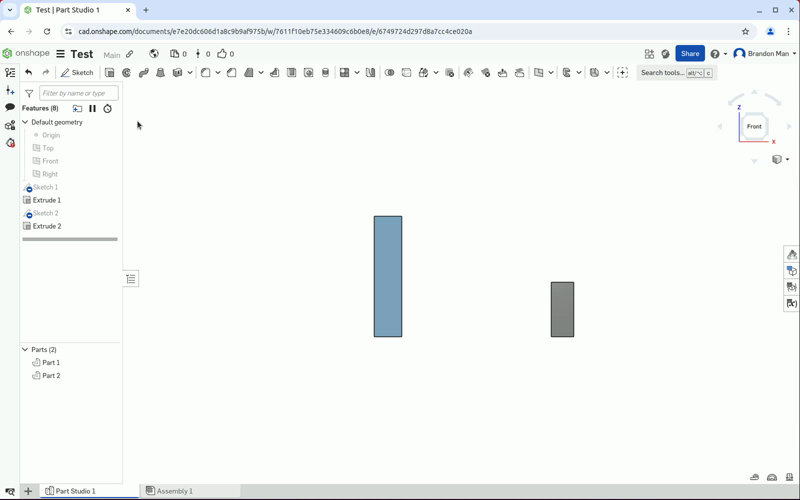
mouse_move(73, 189)
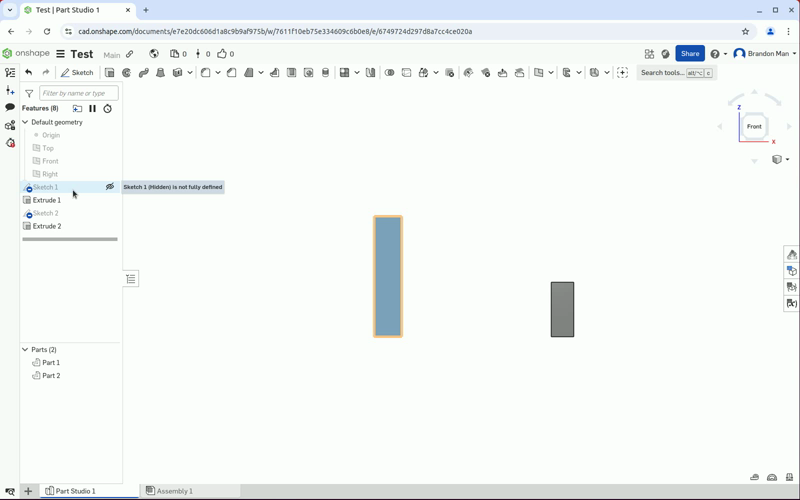
click(73, 189)
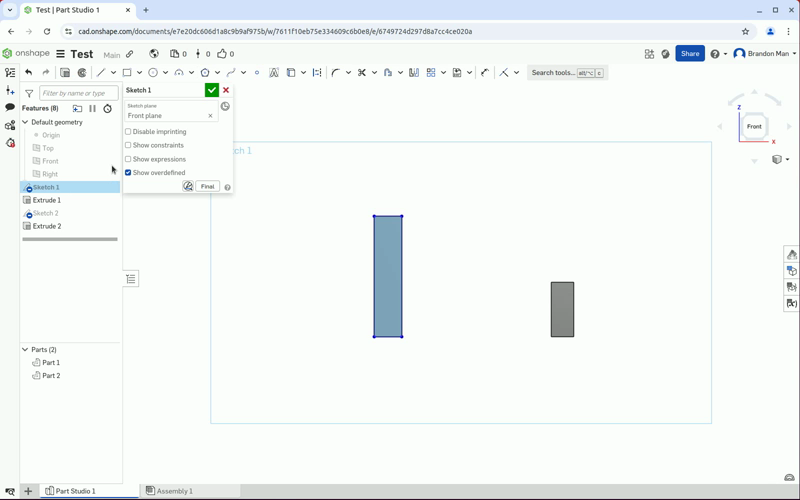
mouse_move(229, 92)
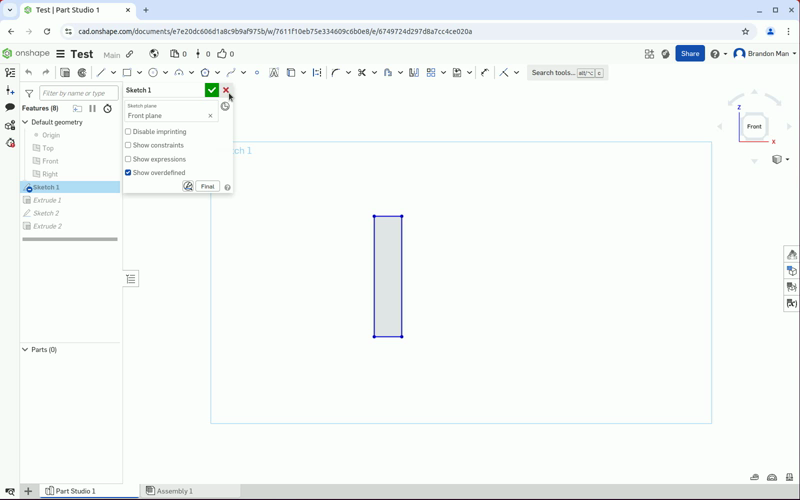
click(229, 92)
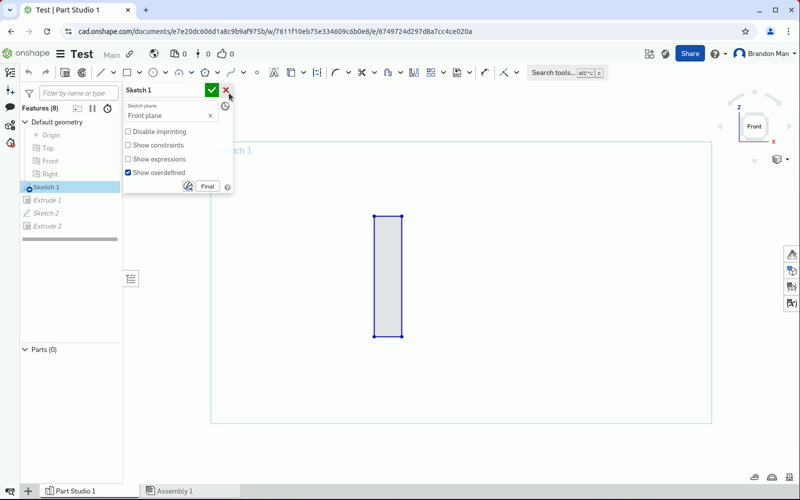
key(shift+s)
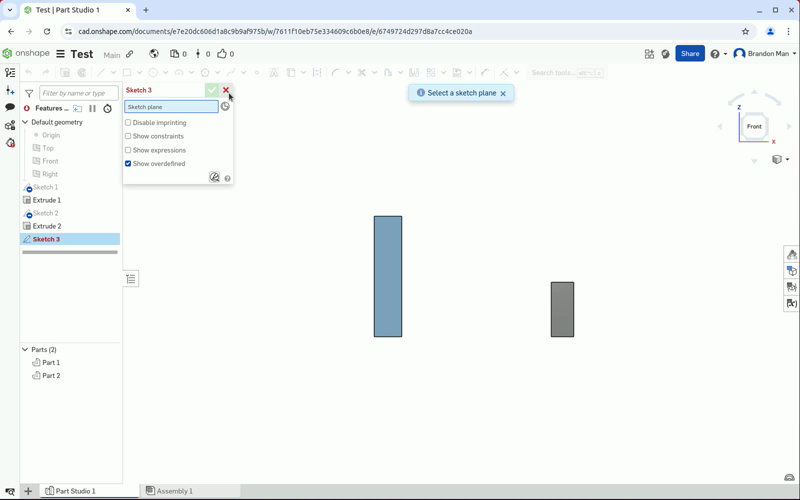
mouse_move(73, 163)
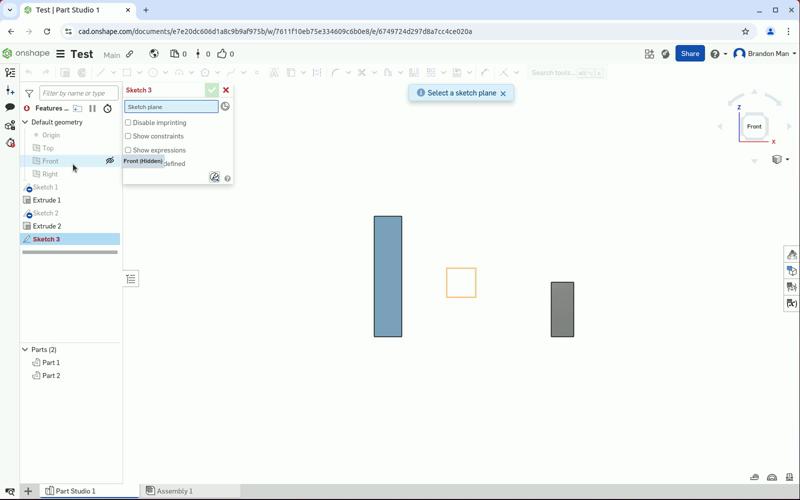
click(73, 163)
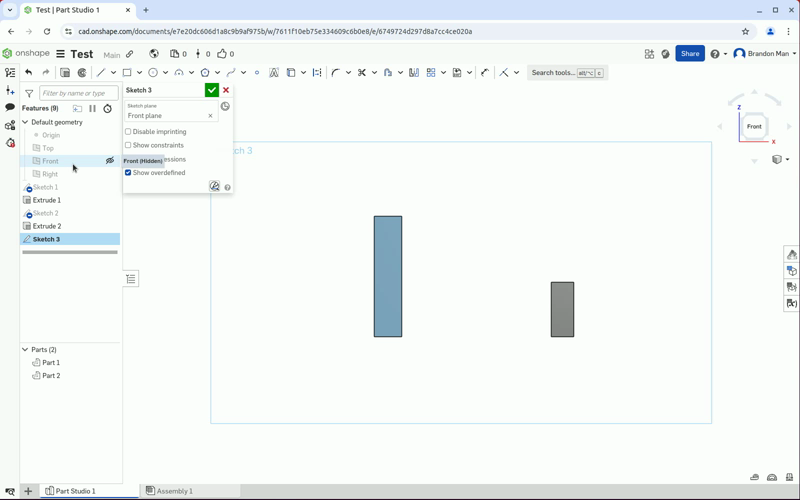
mouse_move(73, 352)
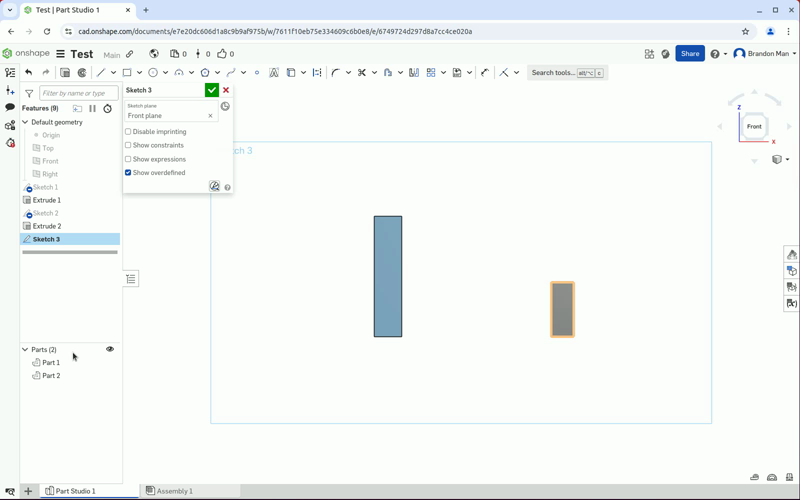
key(y)
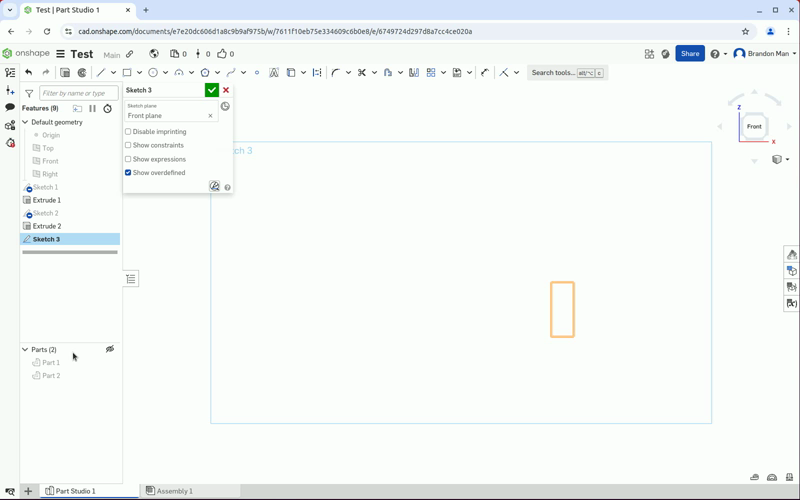
key(l)
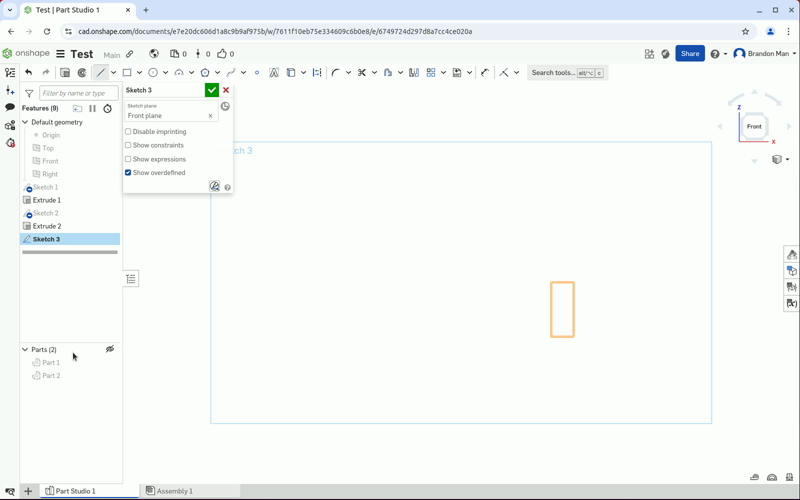
key_down(shift)
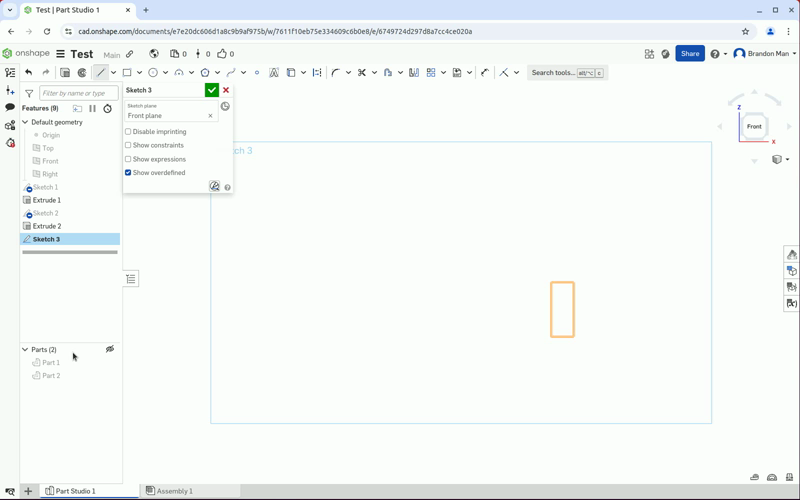
mouse_move(486, 336)
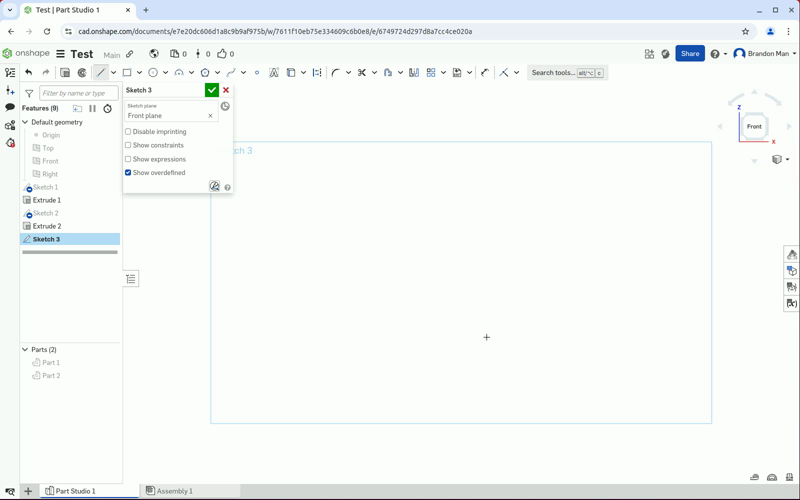
click(486, 336)
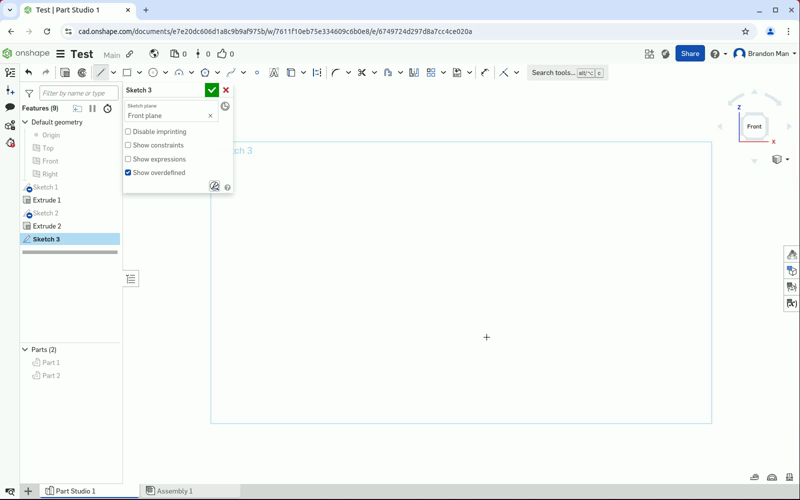
key_up(shift)
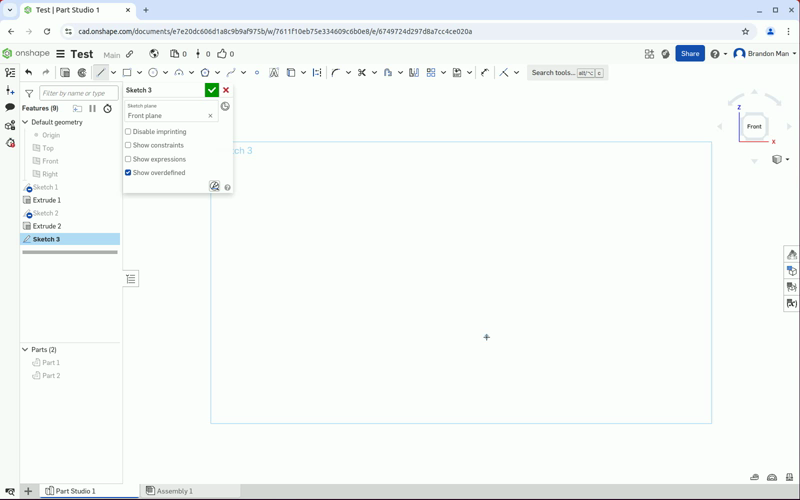
key_down(shift)
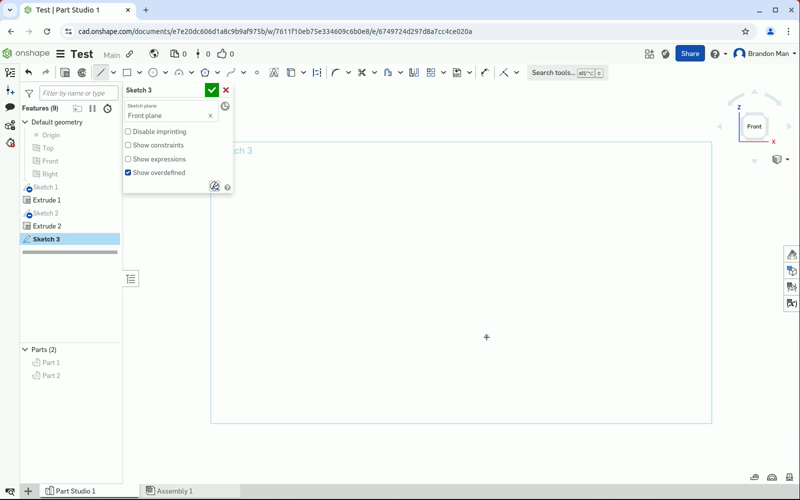
mouse_move(551, 336)
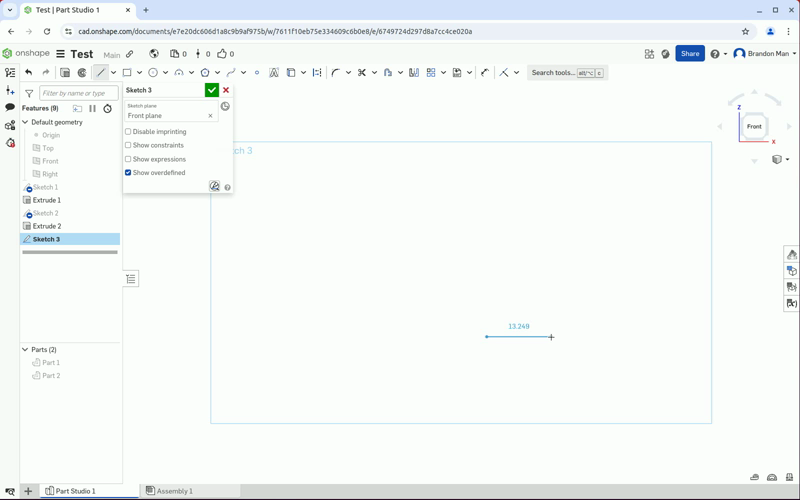
click(551, 336)
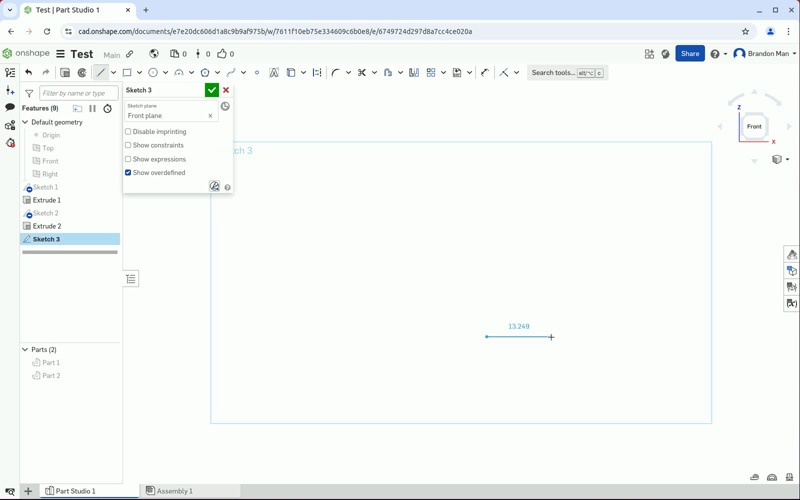
key_up(shift)
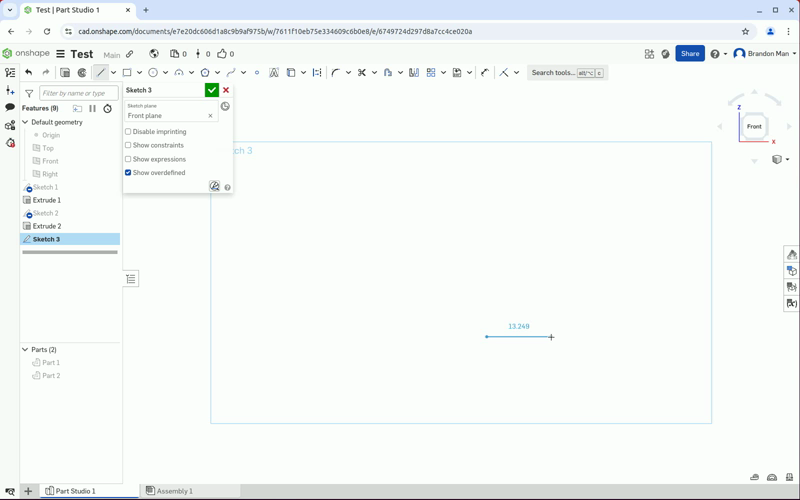
key_down(shift)
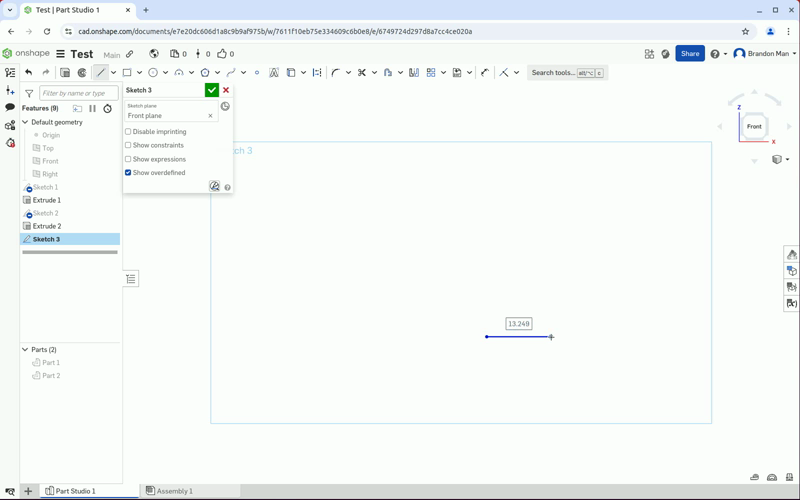
mouse_move(581, 336)
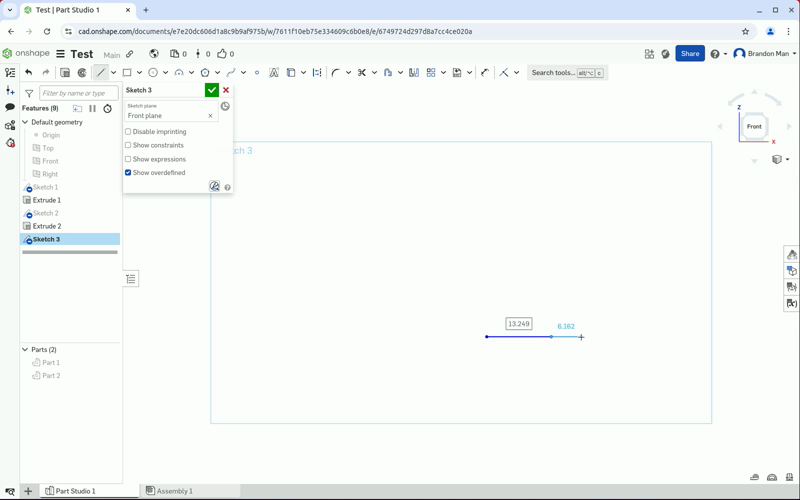
mouse_move(551, 282)
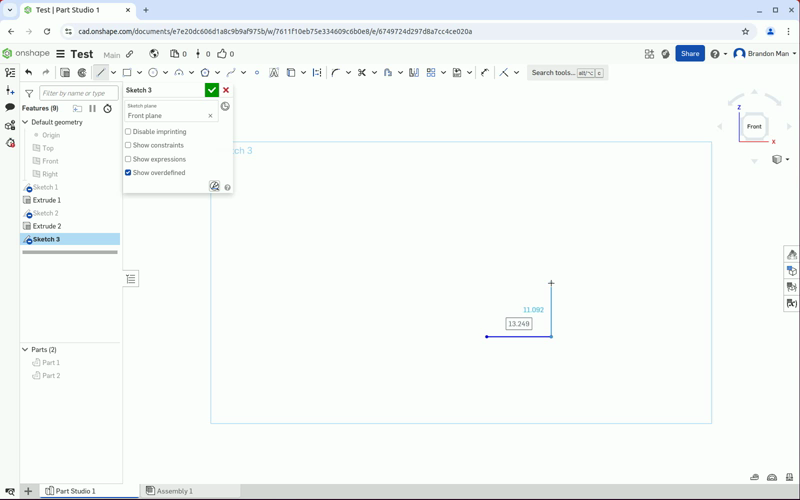
click(551, 282)
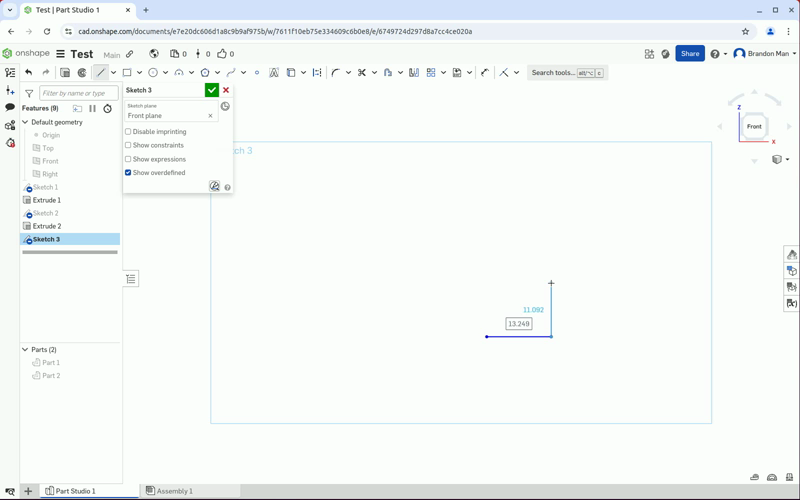
key_up(shift)
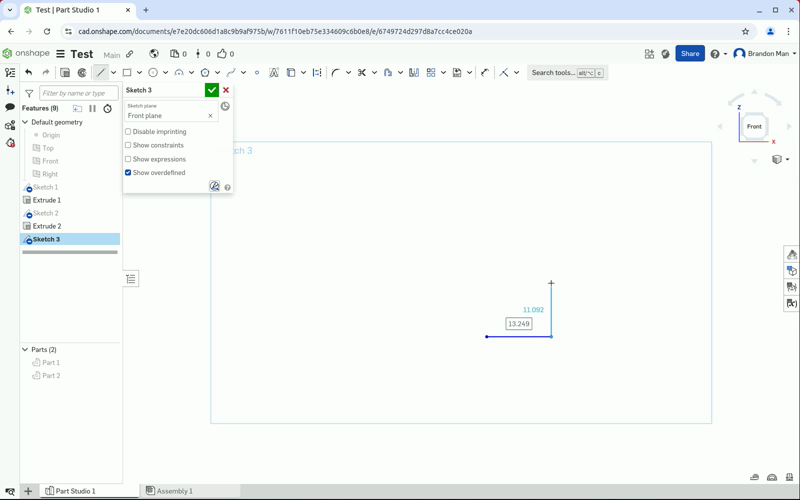
key_down(shift)
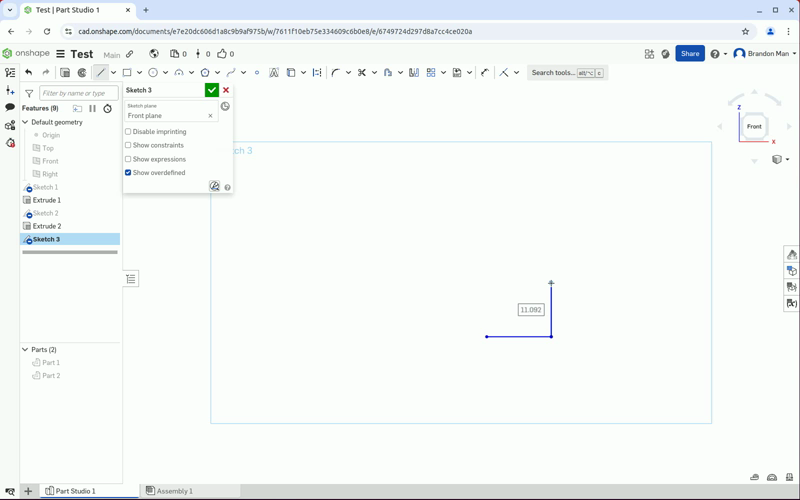
mouse_move(486, 282)
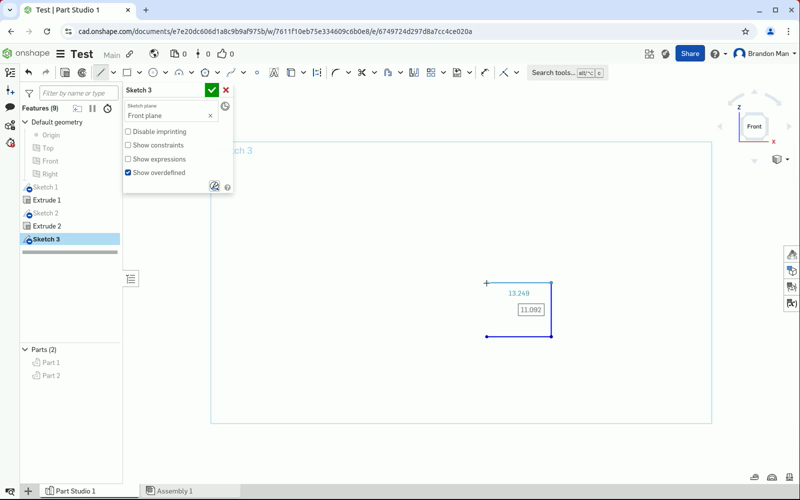
click(486, 282)
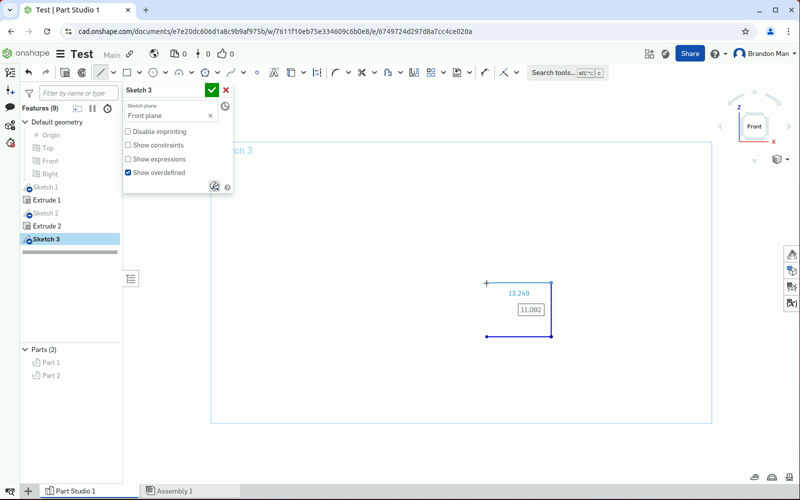
key_up(shift)
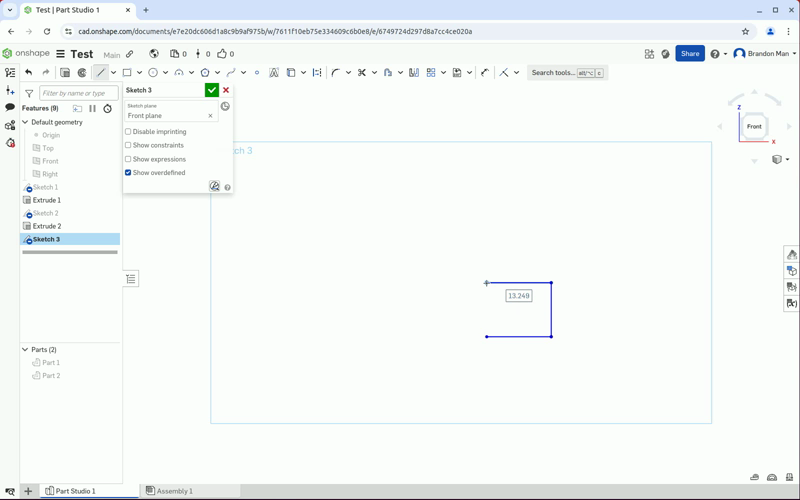
mouse_move(516, 282)
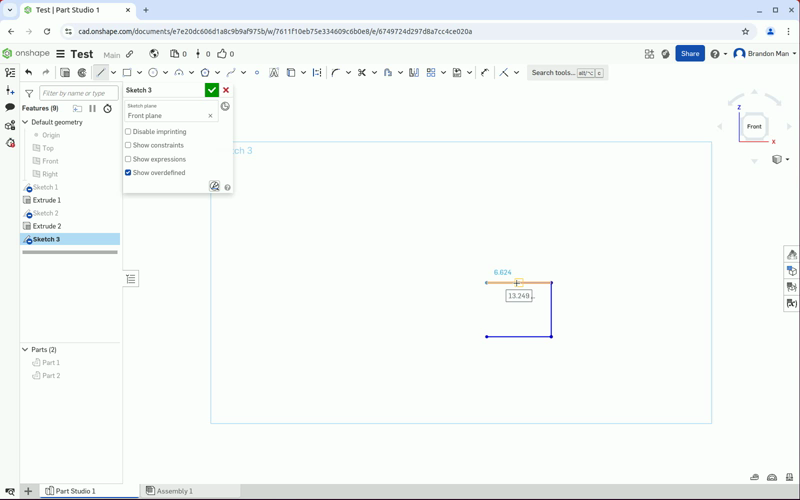
key_down(shift)
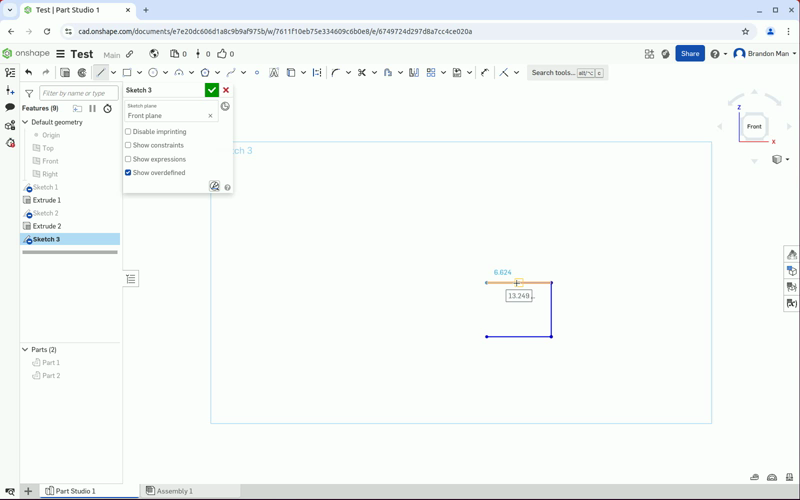
mouse_move(486, 336)
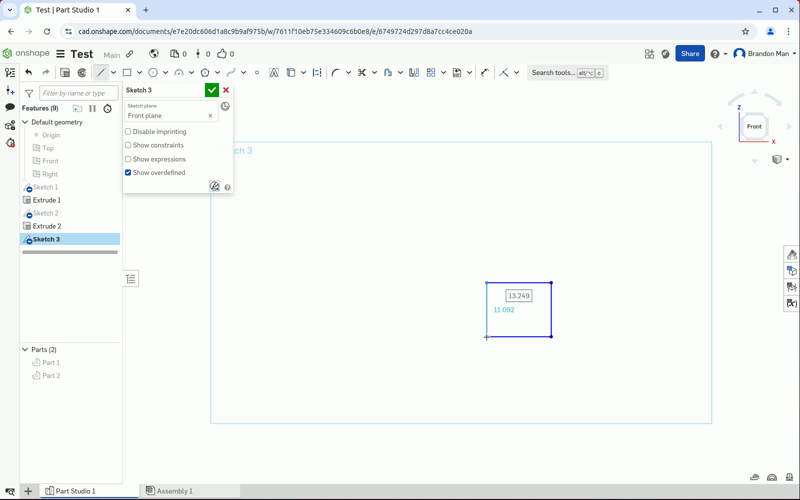
key_up(shift)
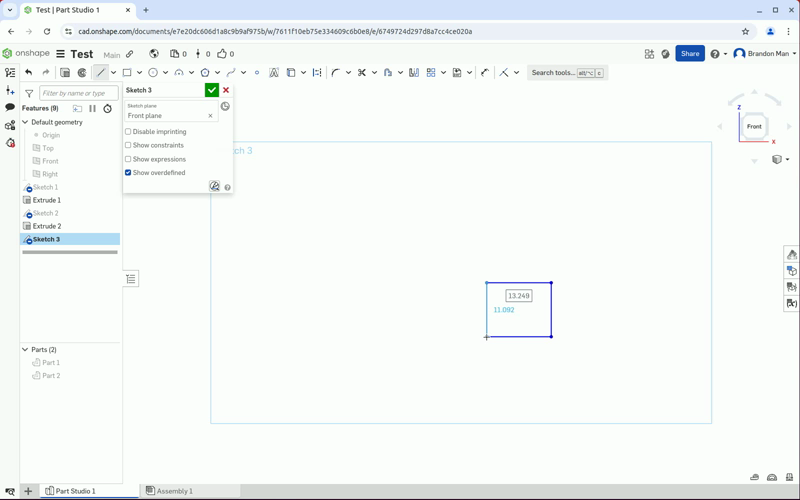
click(486, 336)
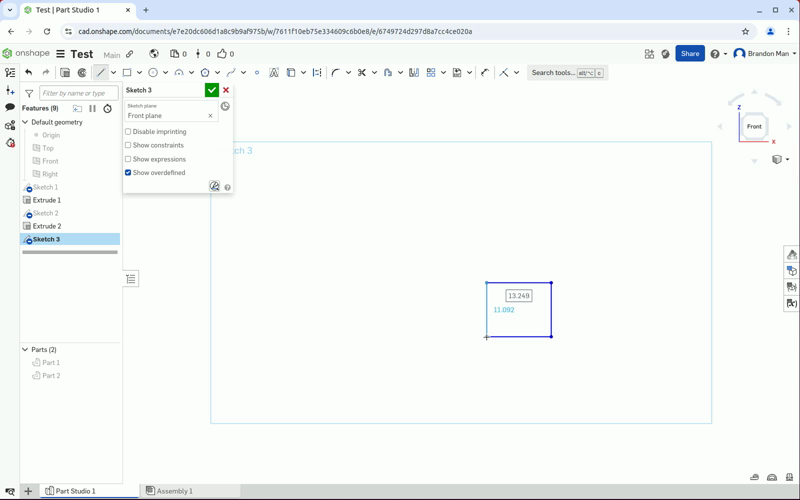
key(esc)
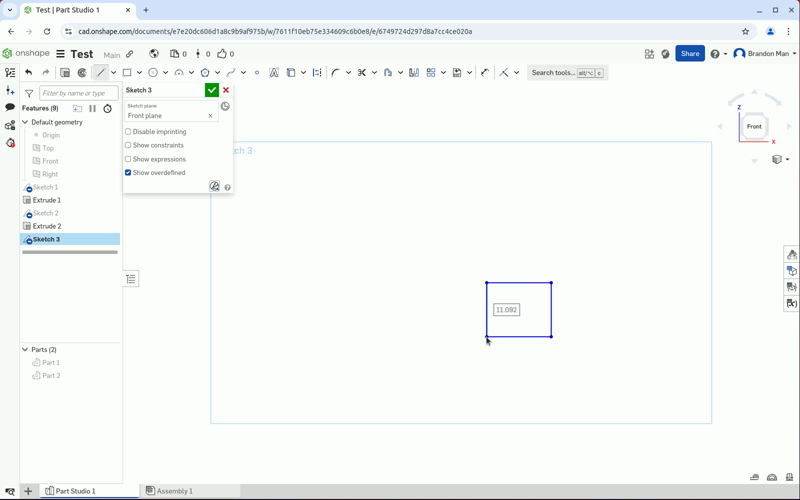
mouse_move(493, 329)
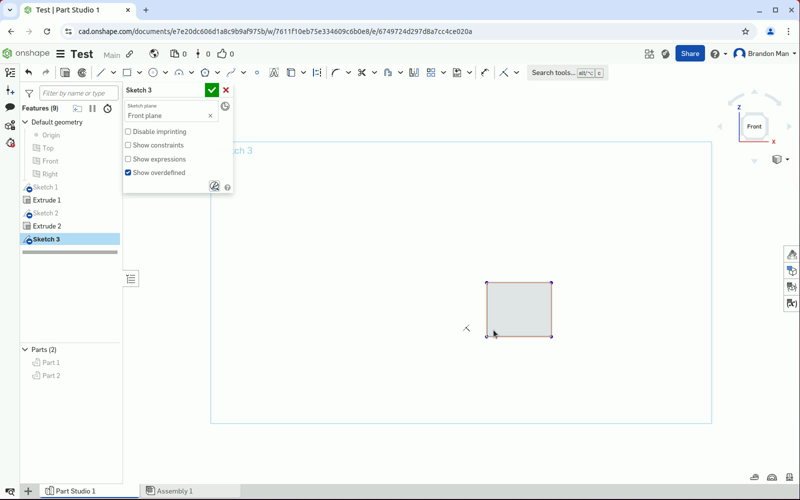
click(493, 329)
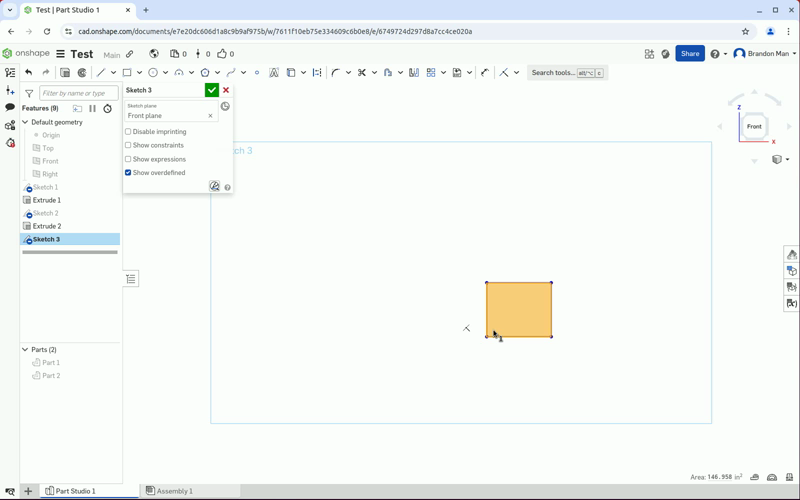
mouse_move(73, 352)
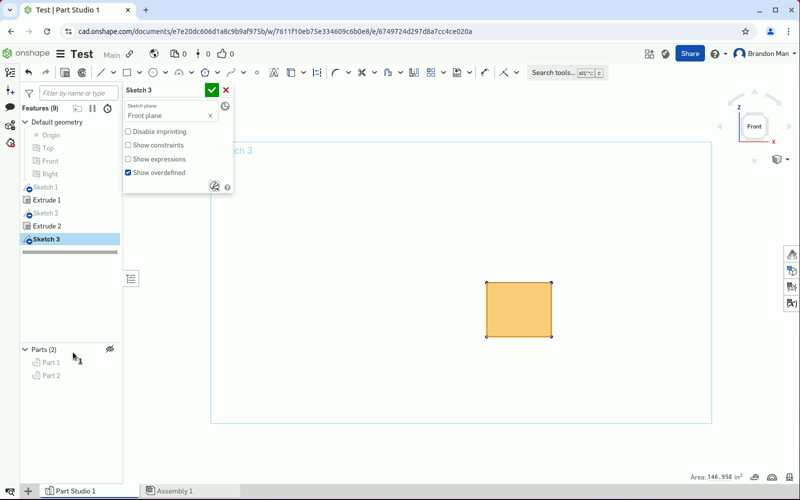
key(shift+y)
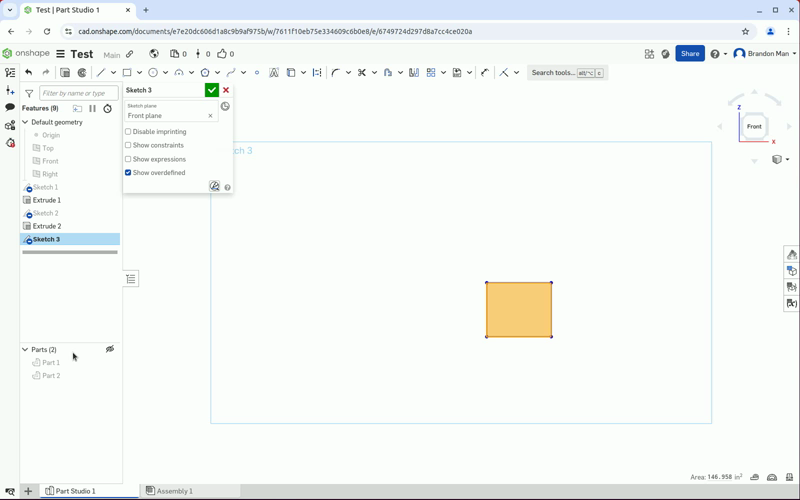
key(shift+e)
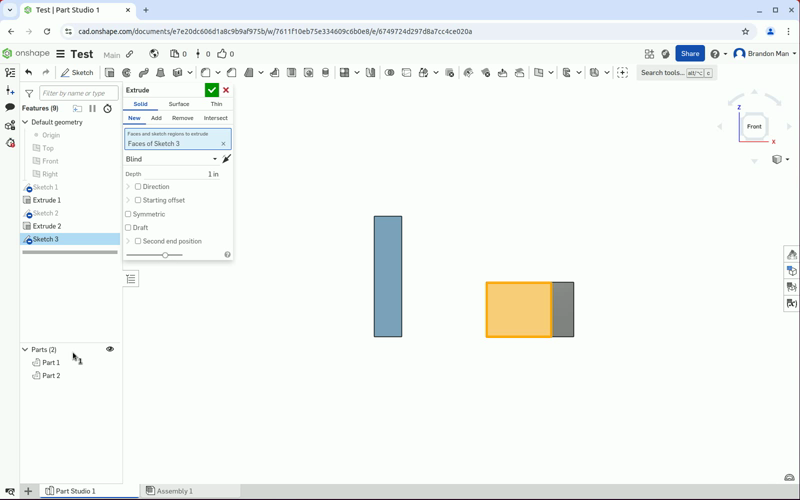
mouse_move(143, 106)
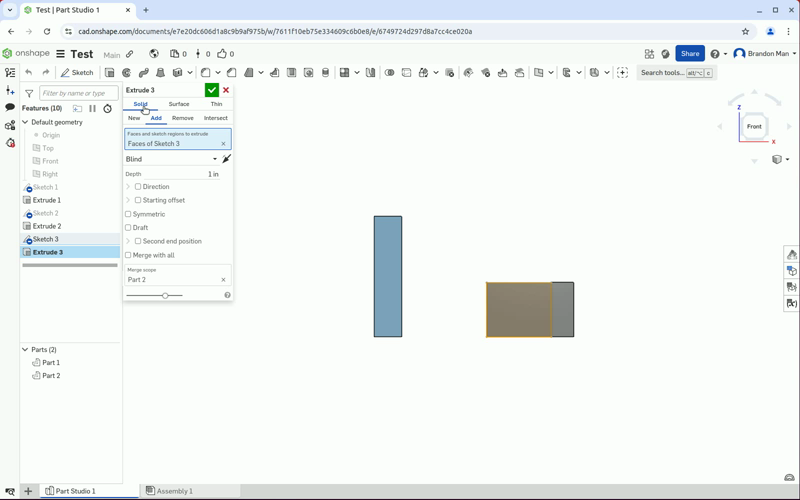
click(143, 106)
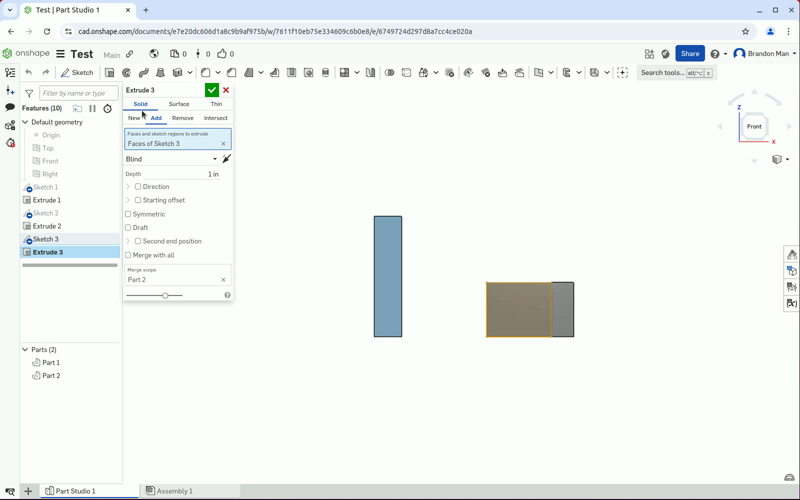
mouse_move(137, 120)
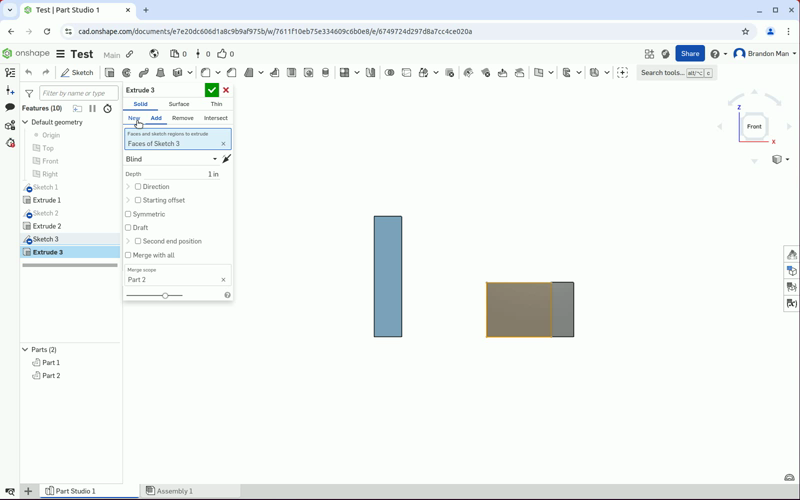
click(137, 120)
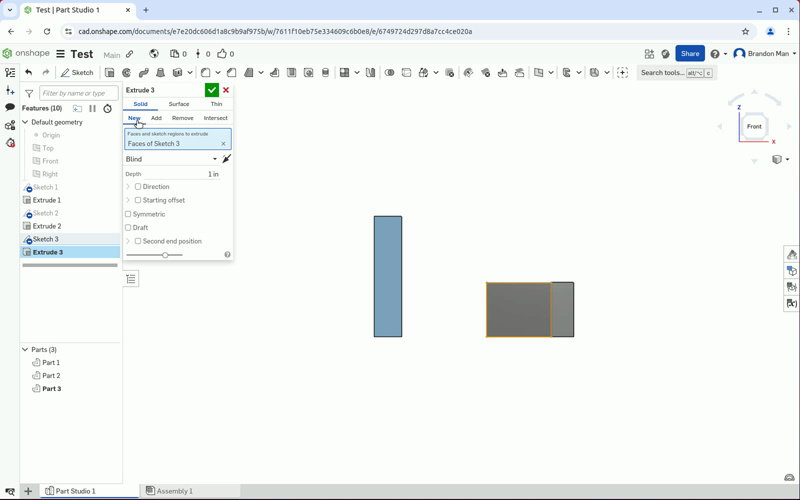
key(tab, 4)
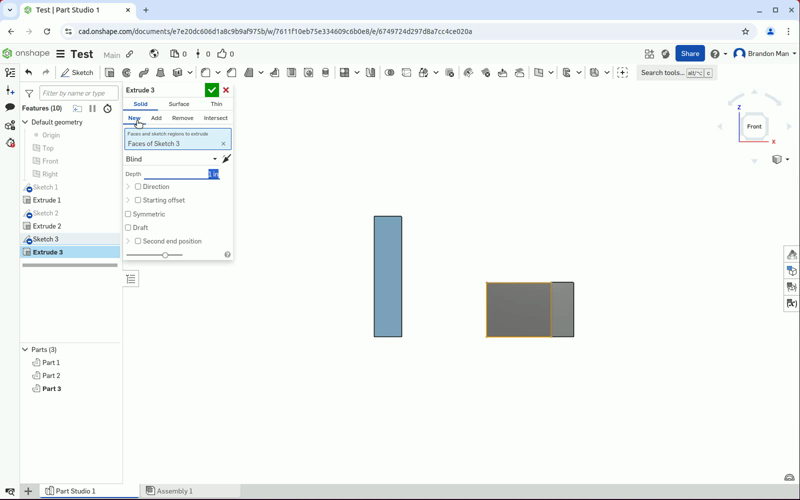
text(4.333)
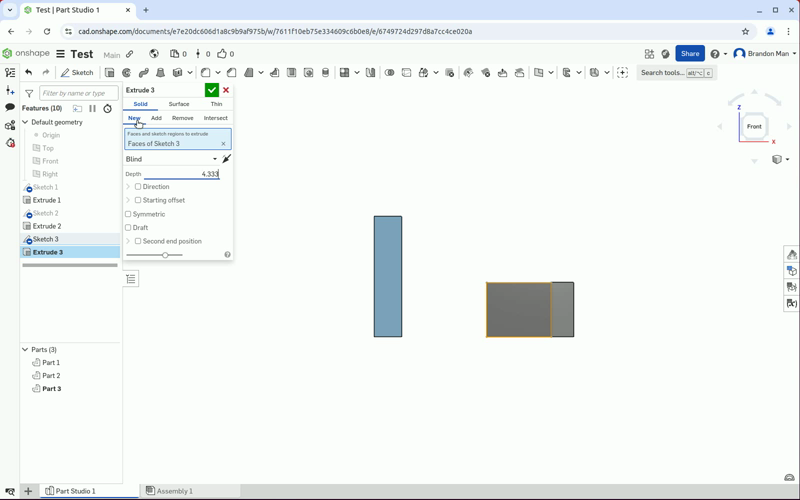
key(enter)
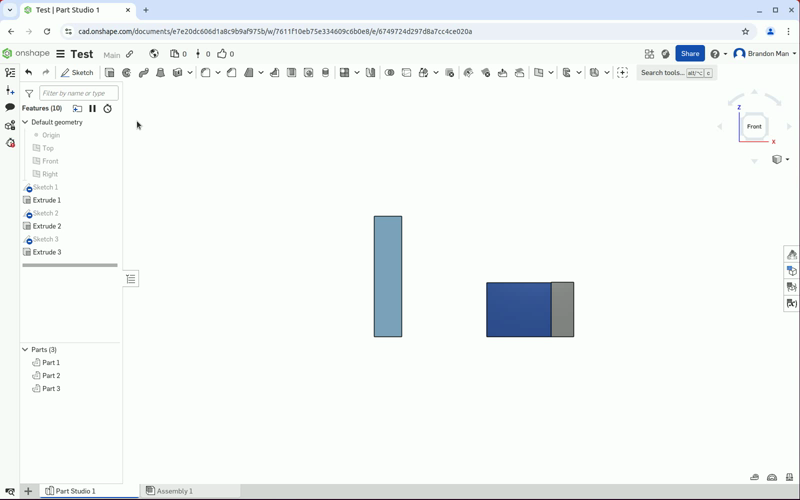
key(shift+h)
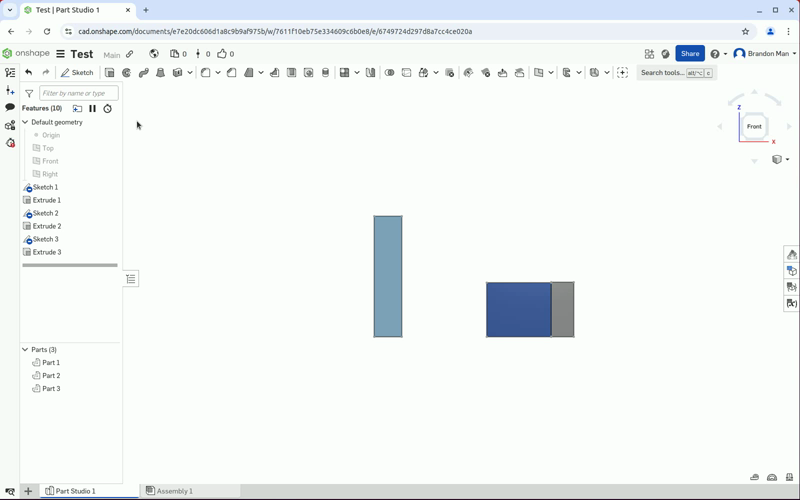
key(shift+h)
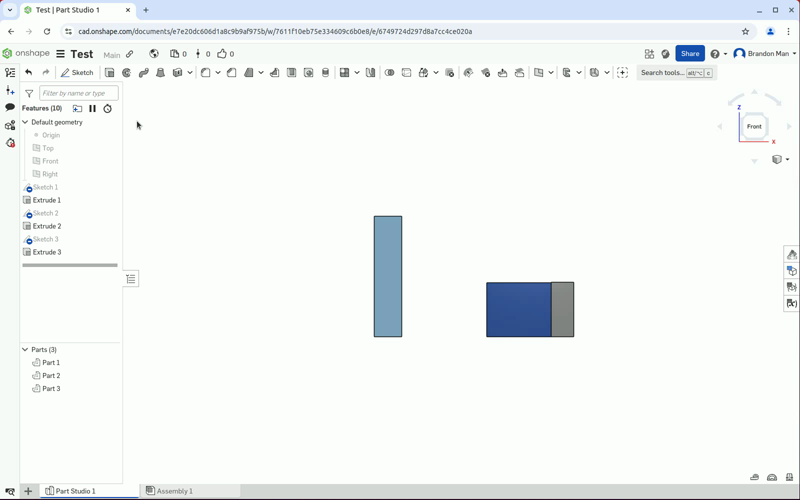
mouse_move(73, 189)
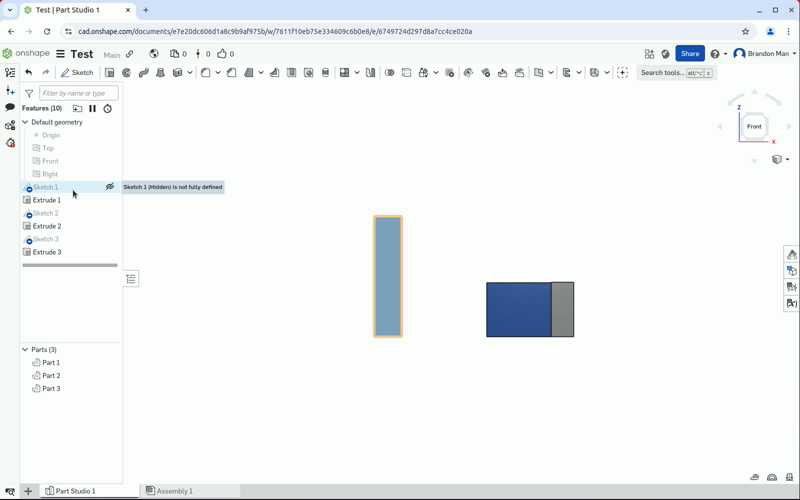
click(73, 189)
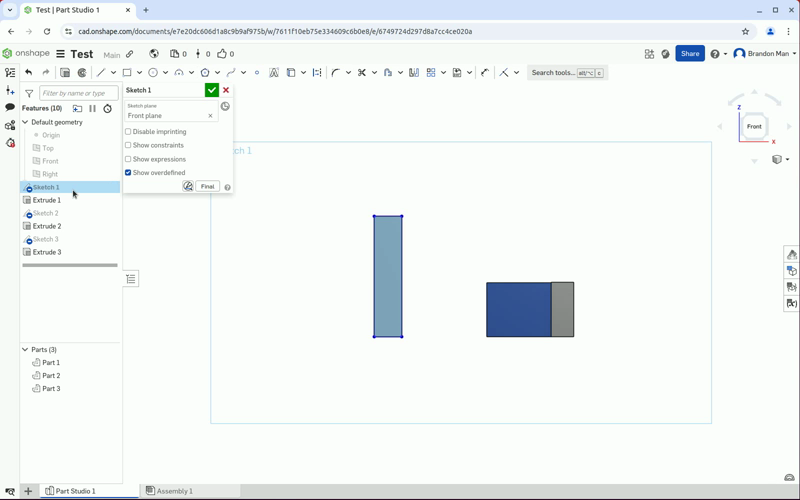
mouse_move(229, 92)
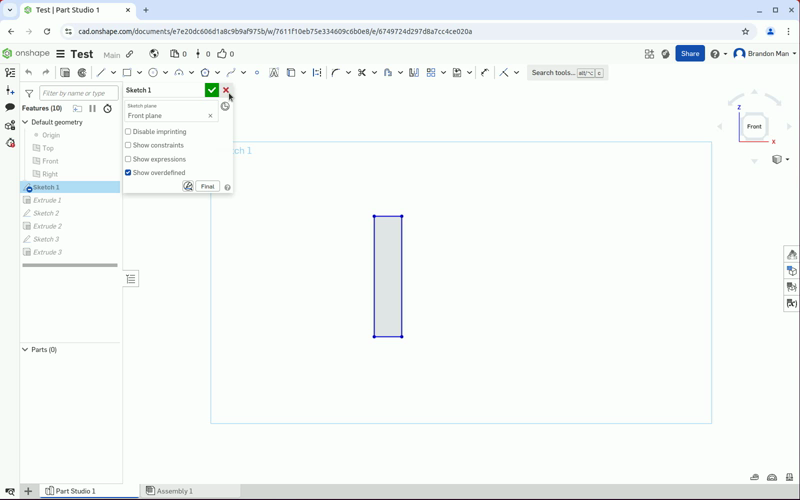
click(229, 92)
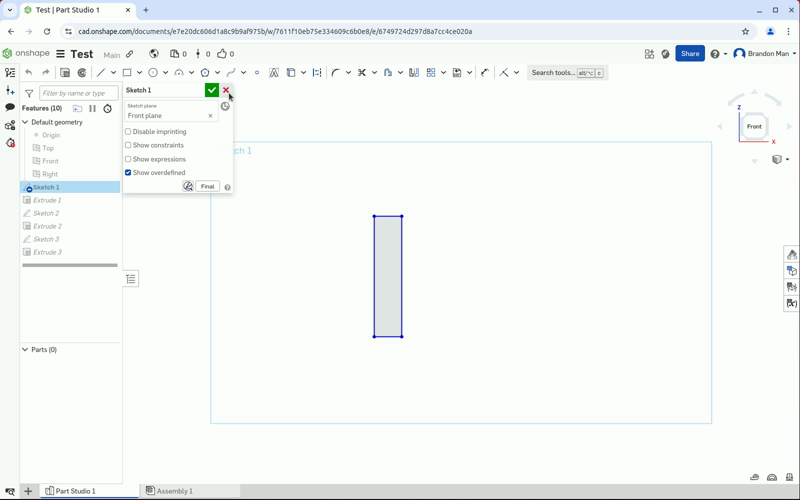
key(shift+s)
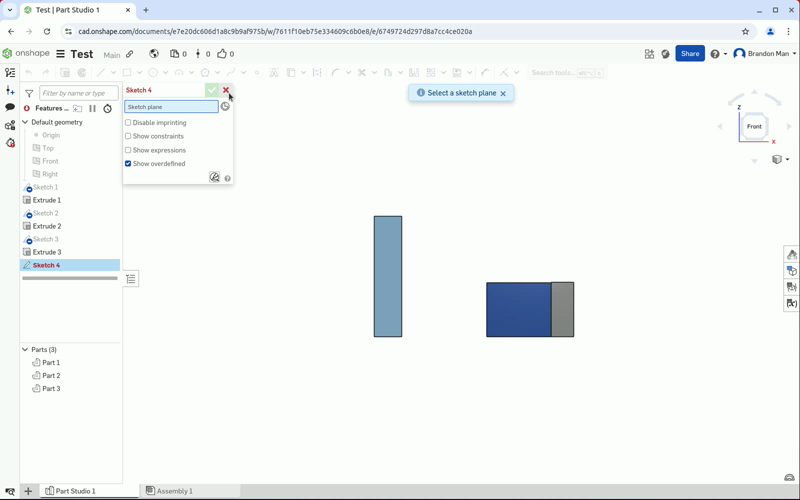
mouse_move(73, 163)
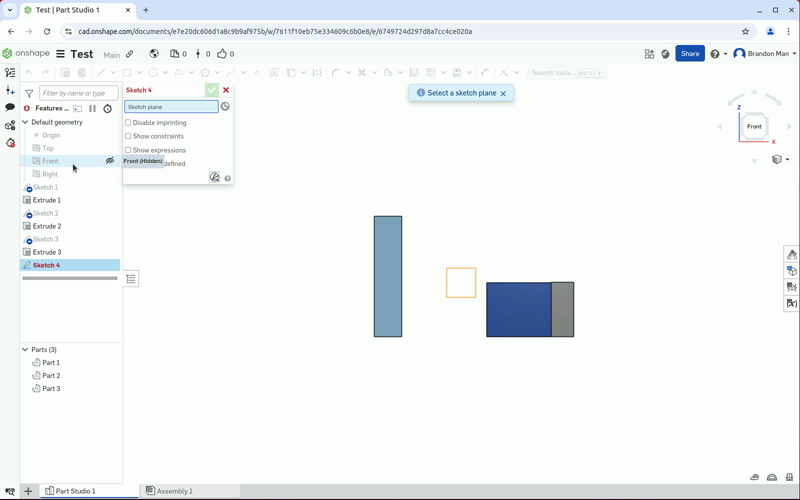
click(73, 163)
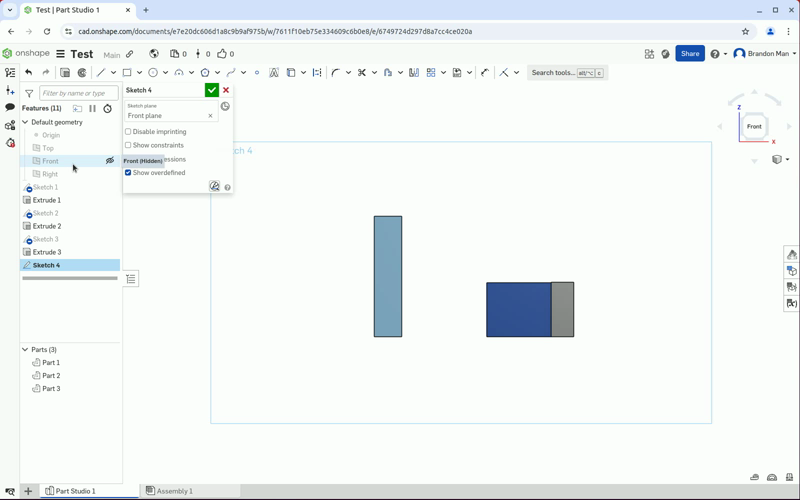
mouse_move(73, 352)
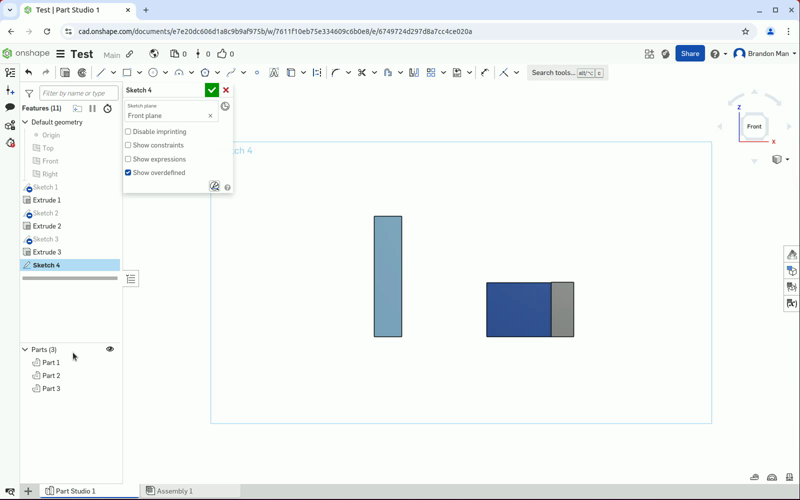
key(y)
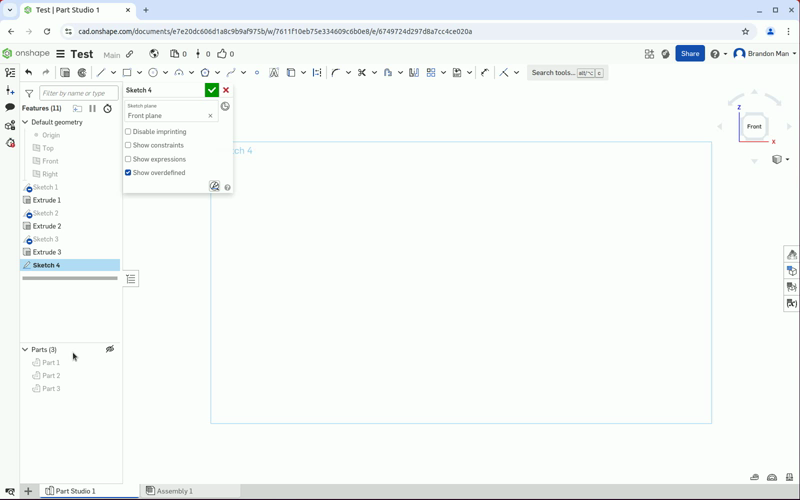
key(l)
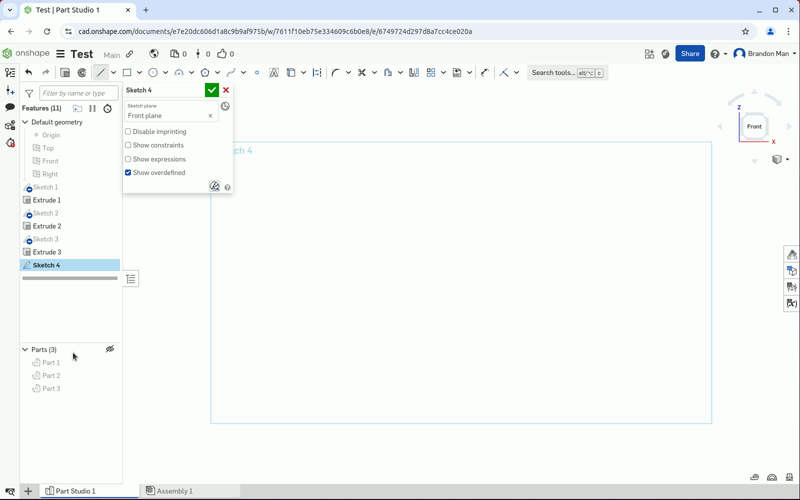
key_down(shift)
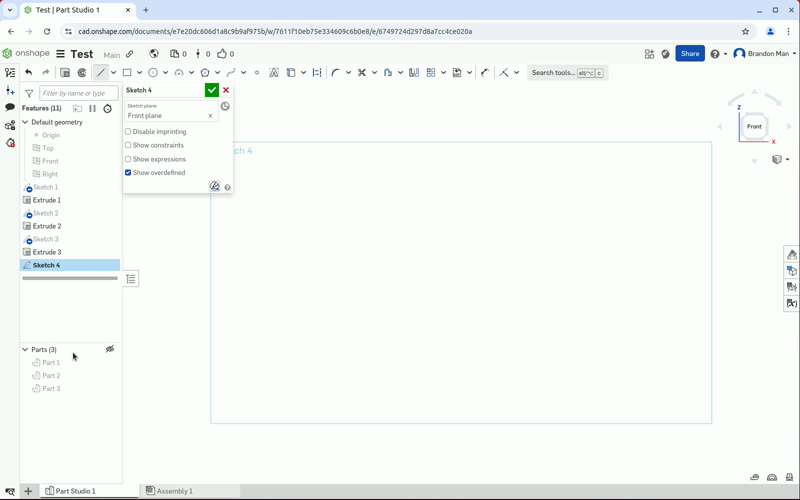
mouse_move(401, 336)
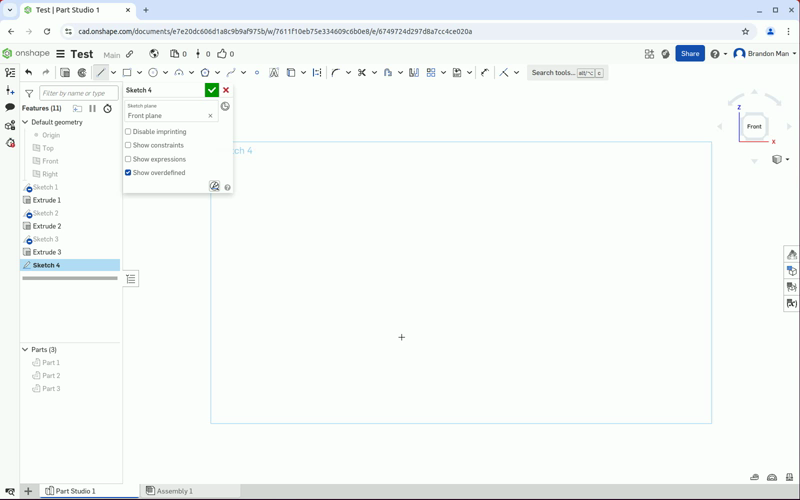
click(401, 336)
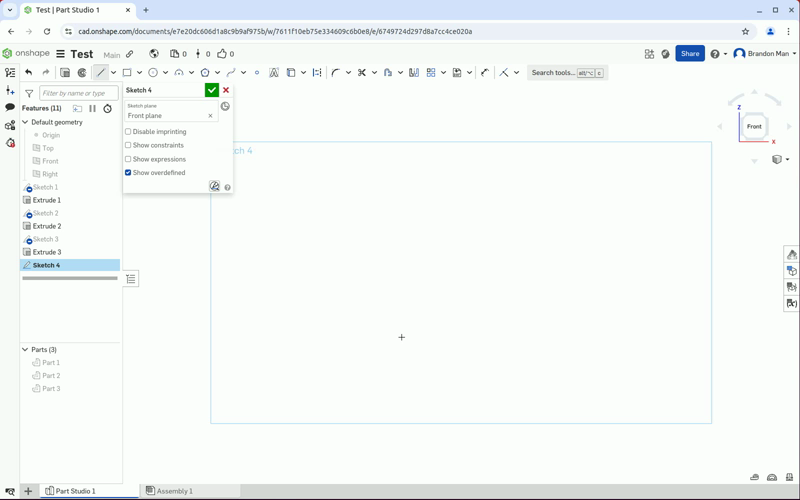
key_up(shift)
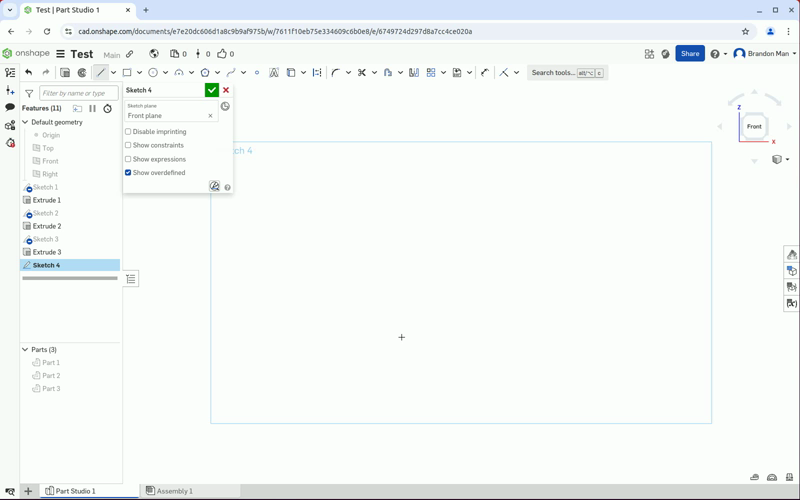
key_down(shift)
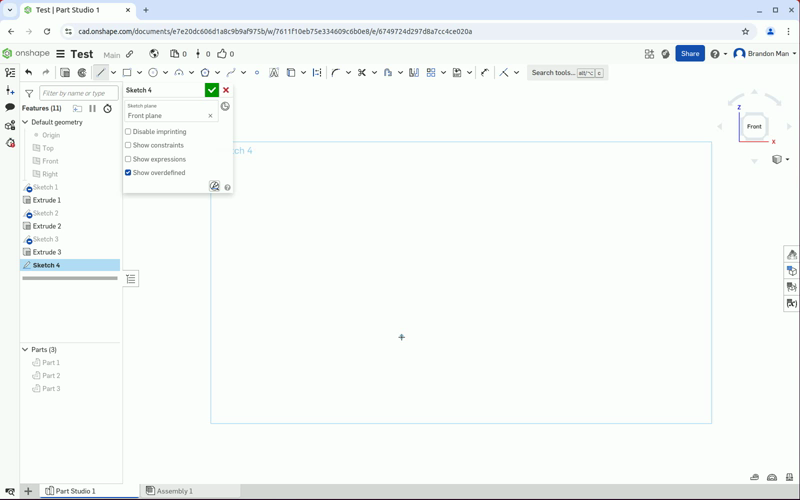
mouse_move(487, 336)
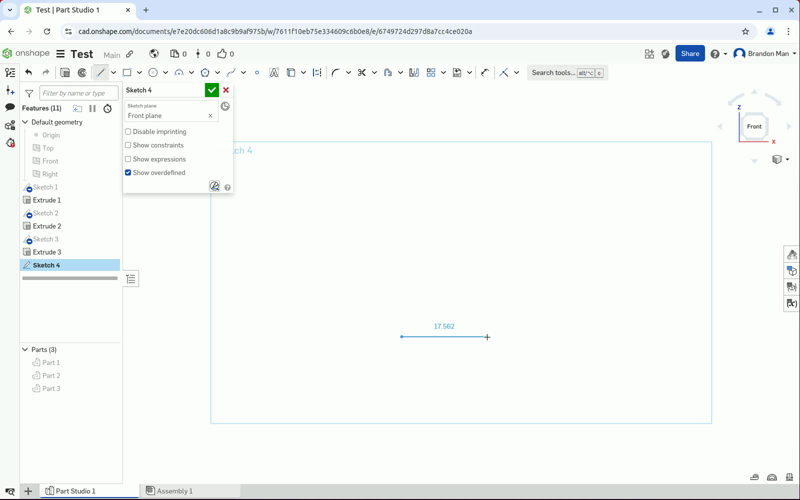
click(487, 336)
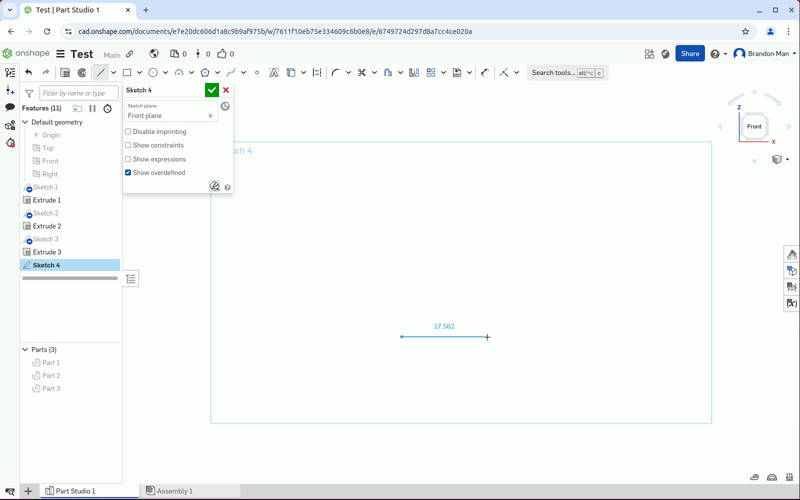
key_up(shift)
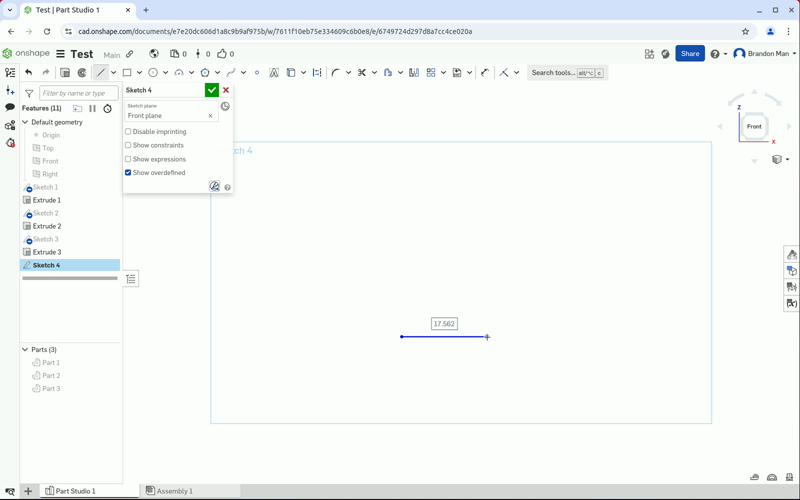
key_down(shift)
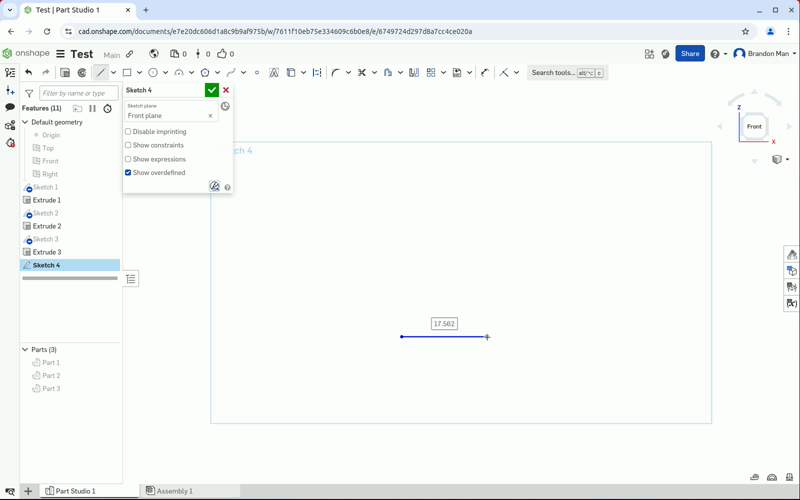
mouse_move(517, 336)
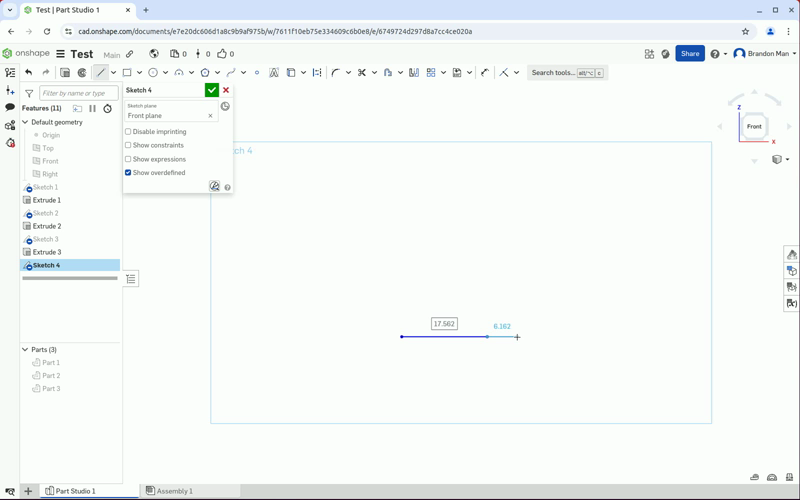
mouse_move(487, 283)
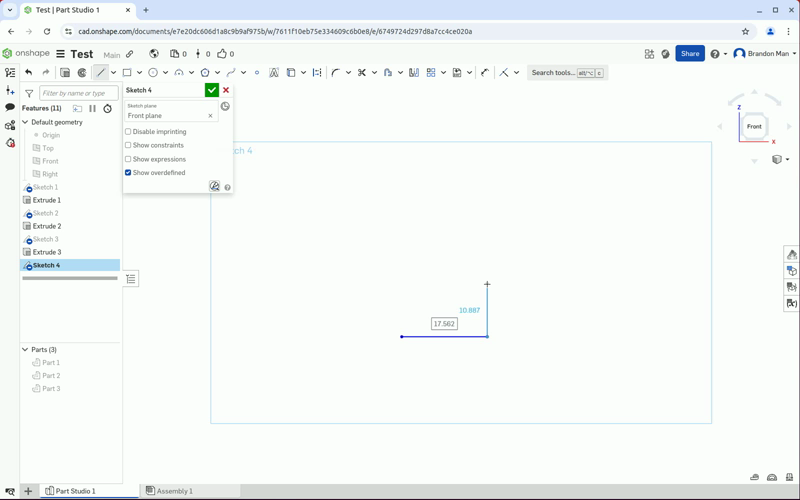
click(487, 283)
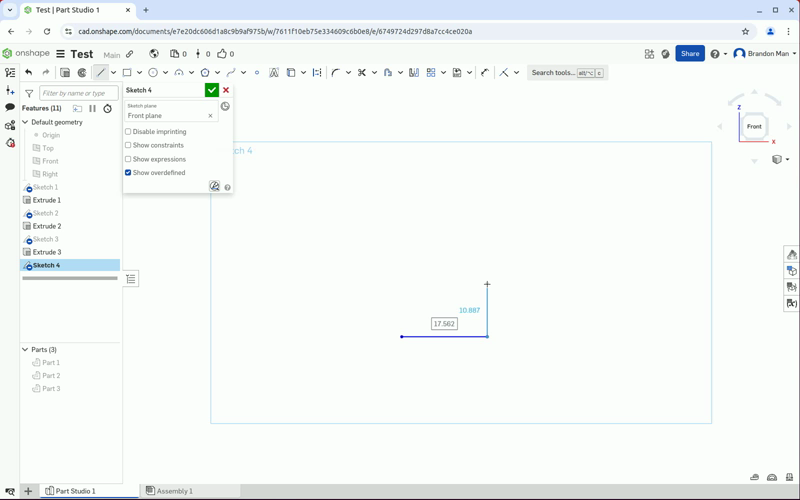
key_up(shift)
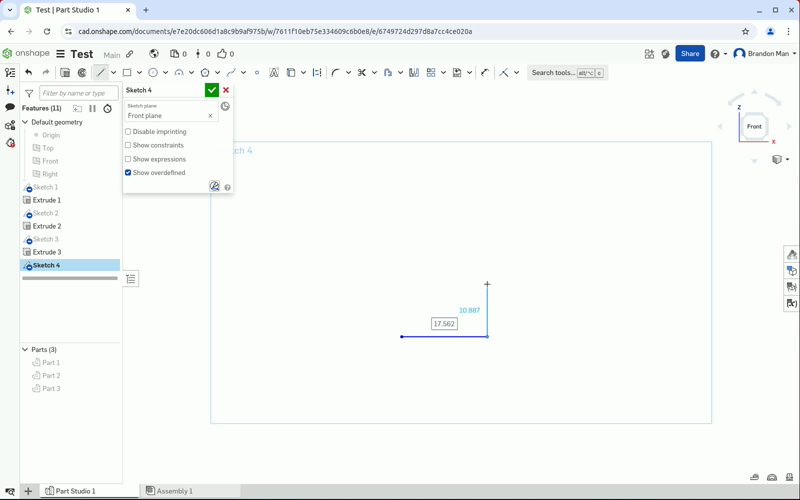
key_down(shift)
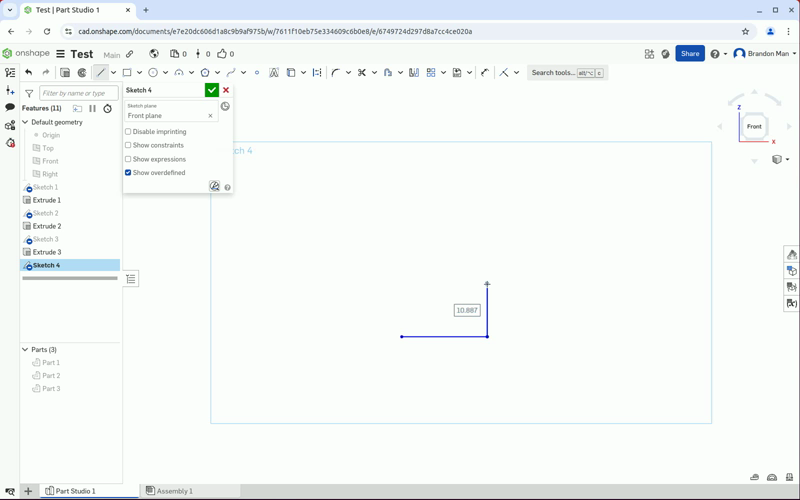
mouse_move(487, 216)
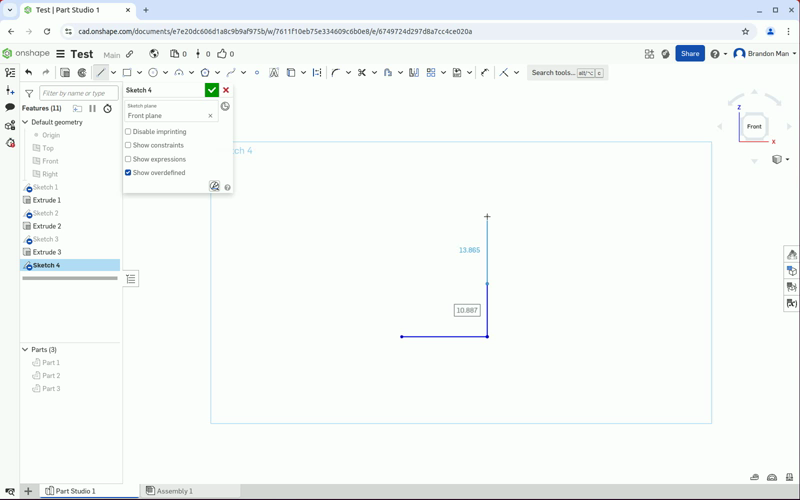
click(487, 216)
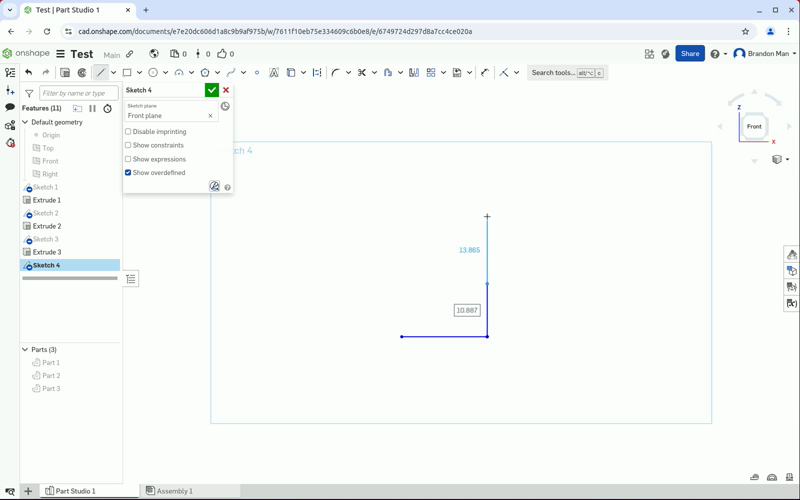
key_up(shift)
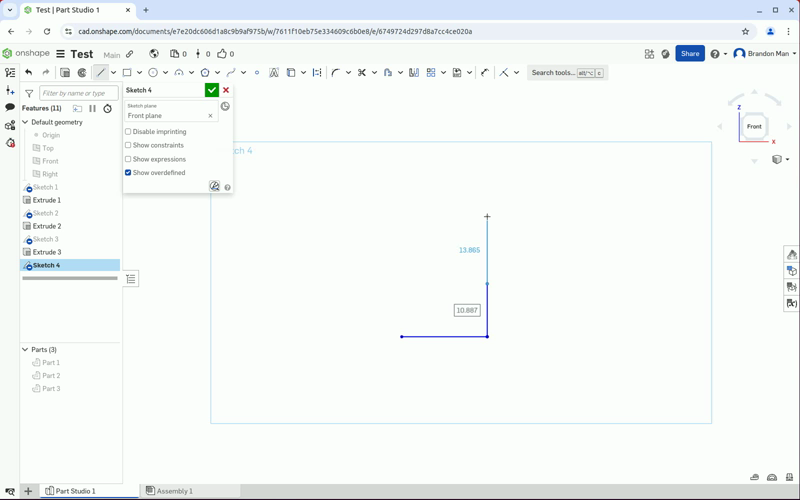
key_down(shift)
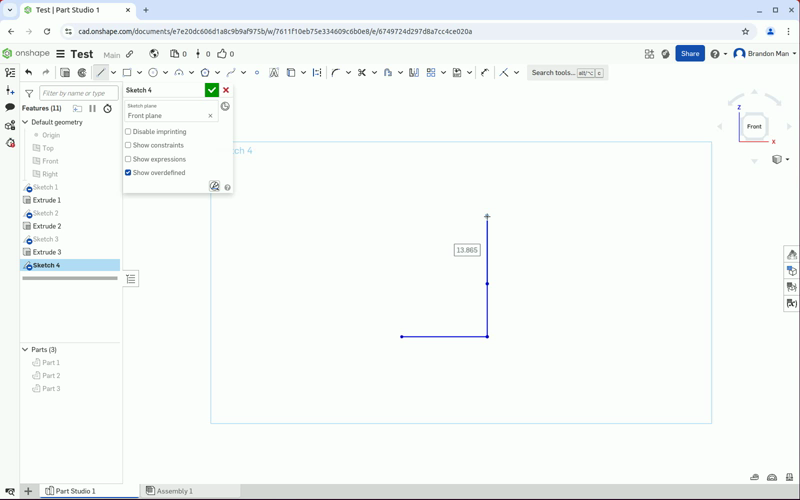
mouse_move(401, 216)
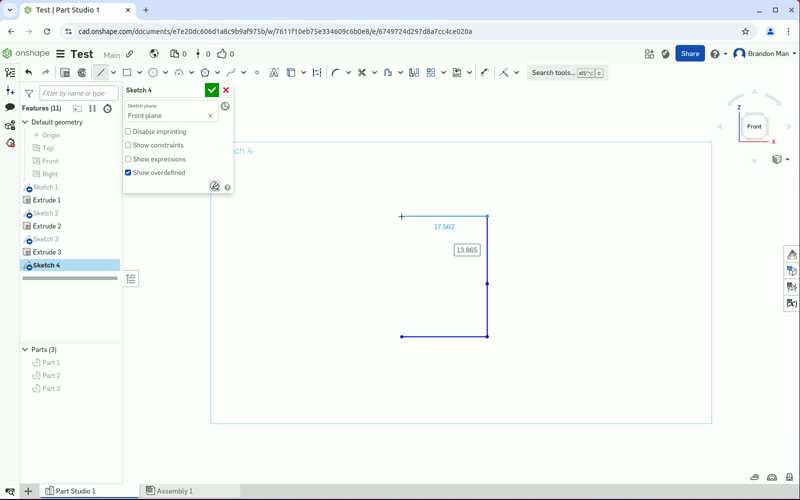
click(401, 216)
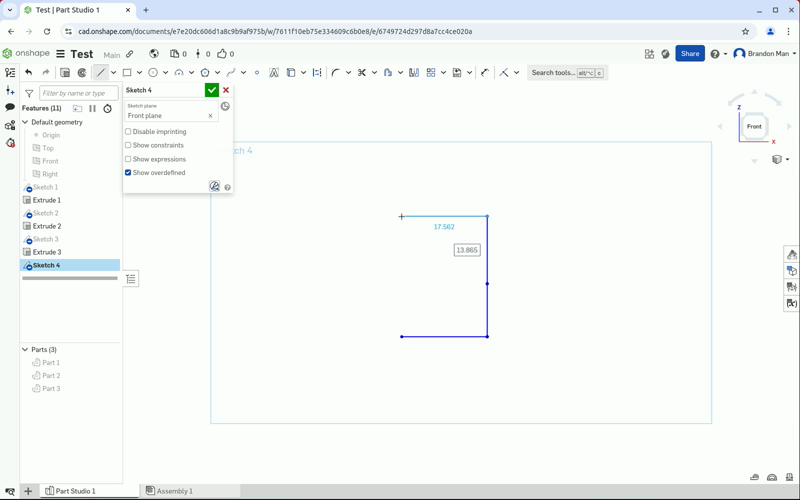
key_up(shift)
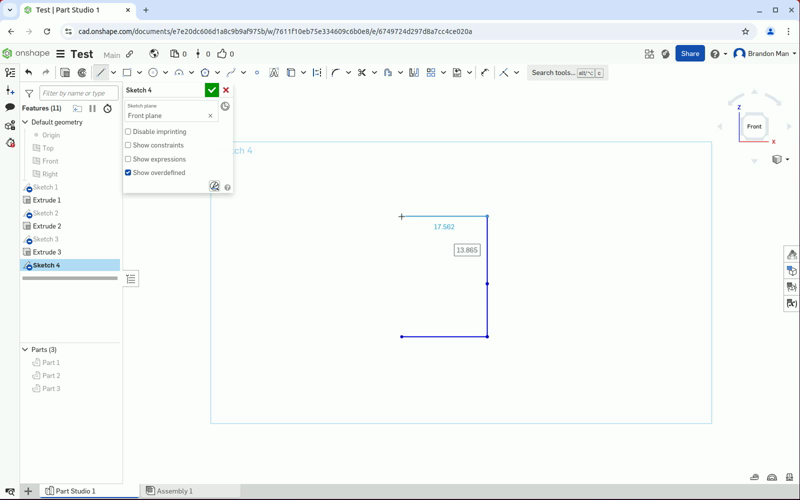
key_down(shift)
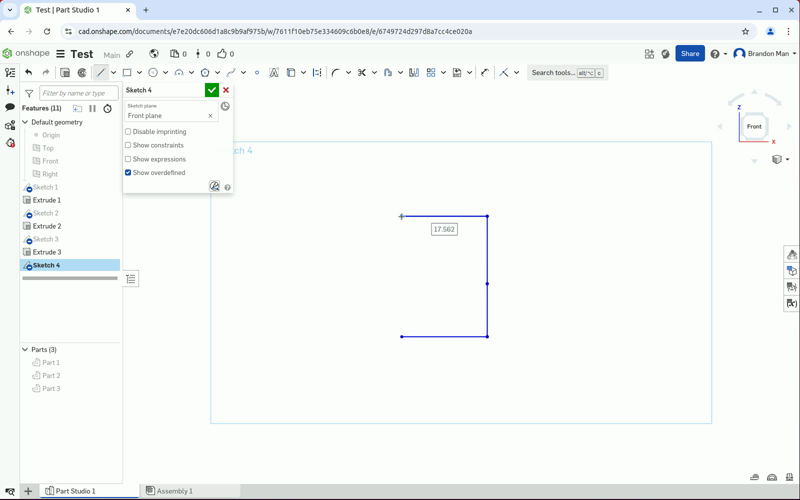
mouse_move(401, 336)
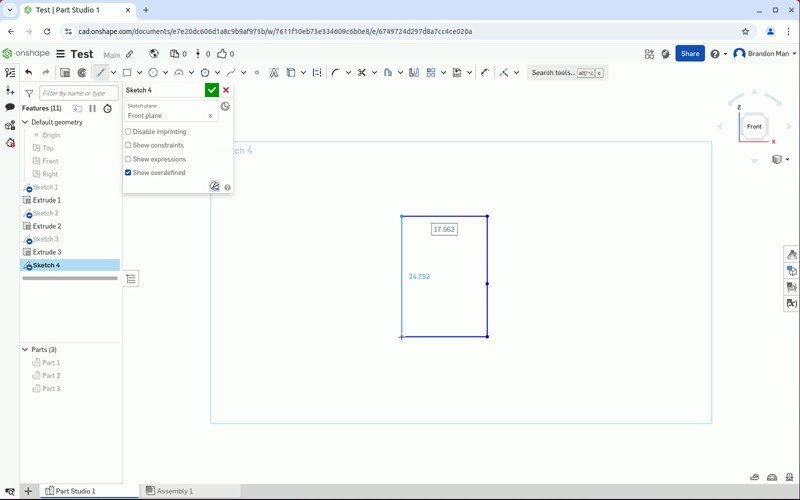
key_up(shift)
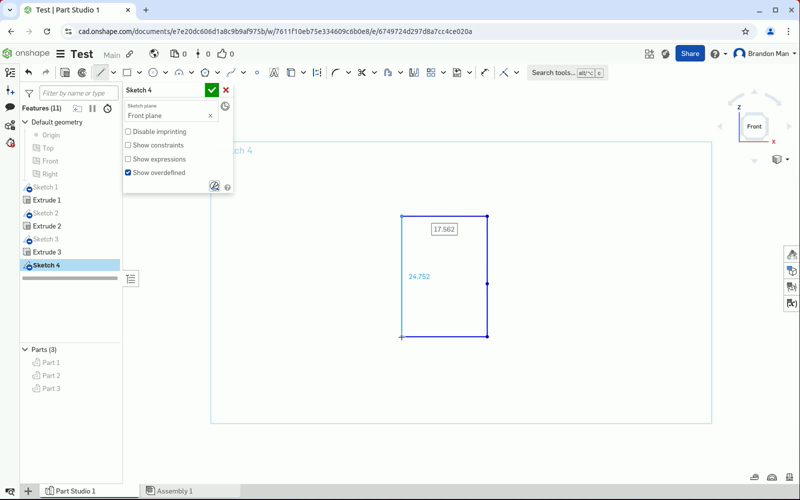
click(401, 336)
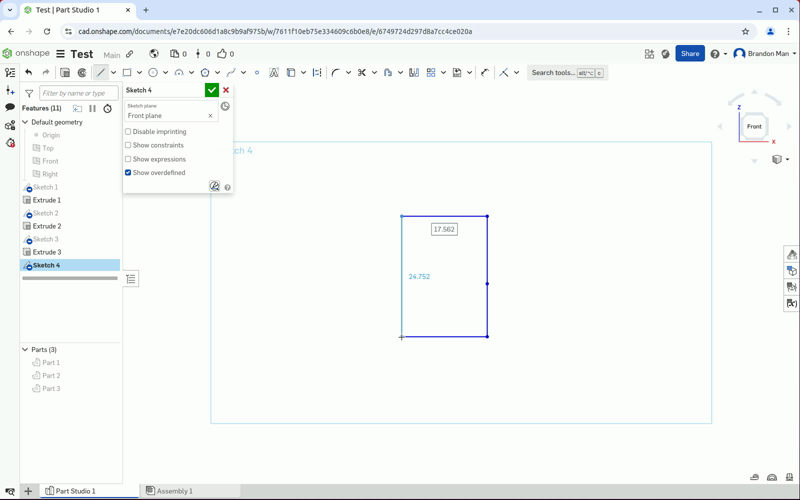
key(esc)
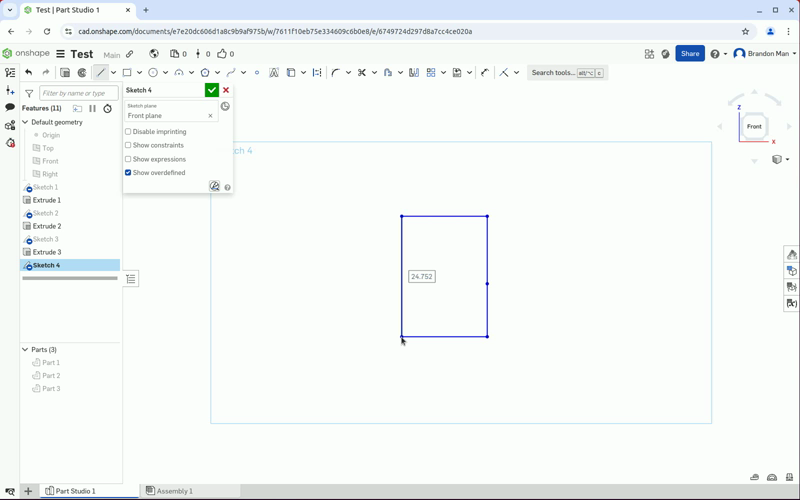
key(c)
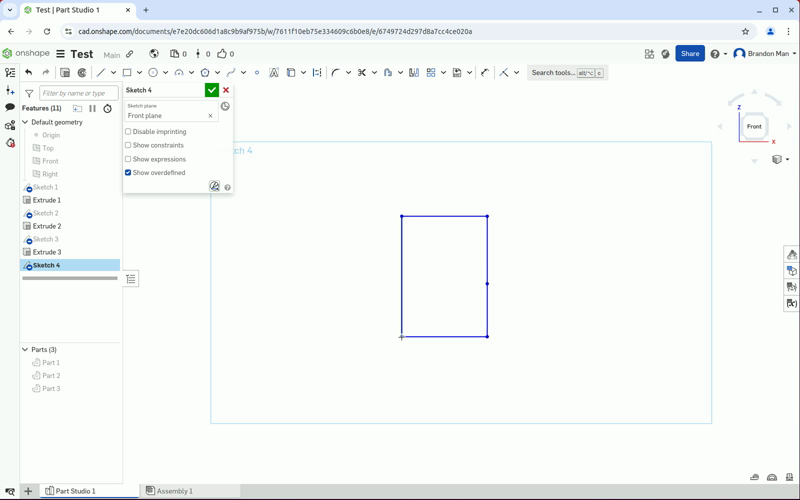
key_down(shift)
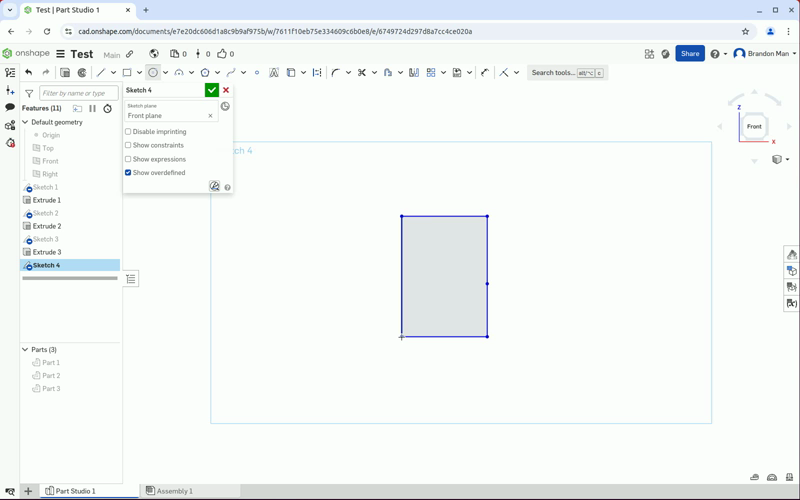
mouse_move(428, 306)
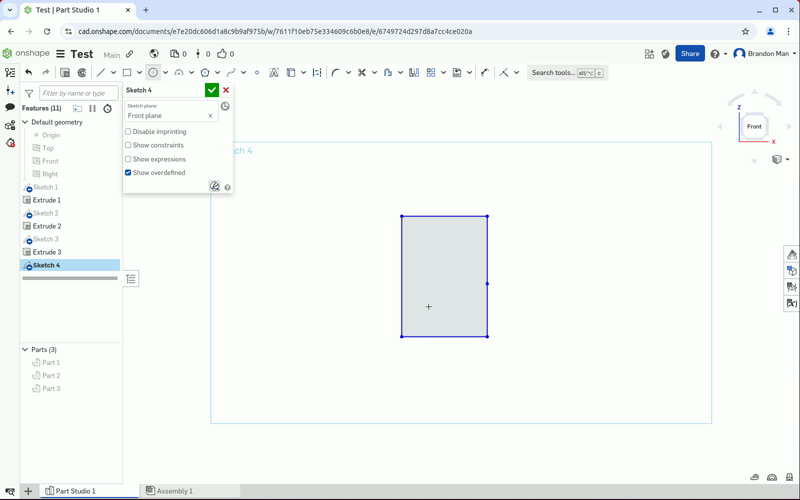
click(428, 306)
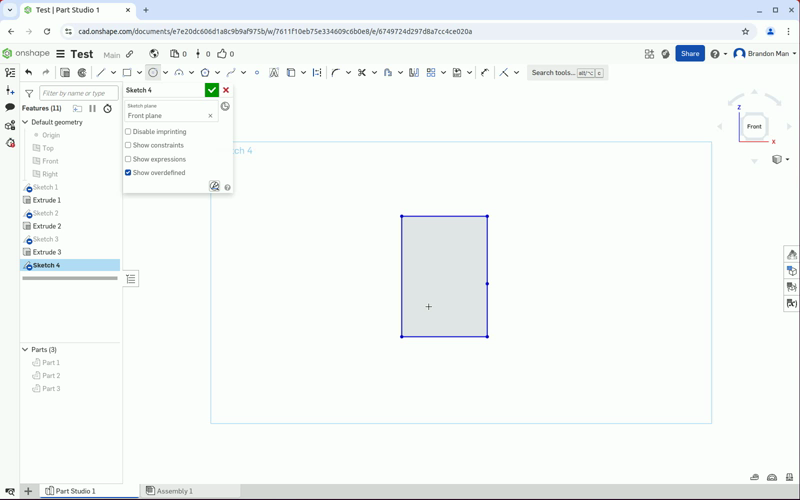
key_up(shift)
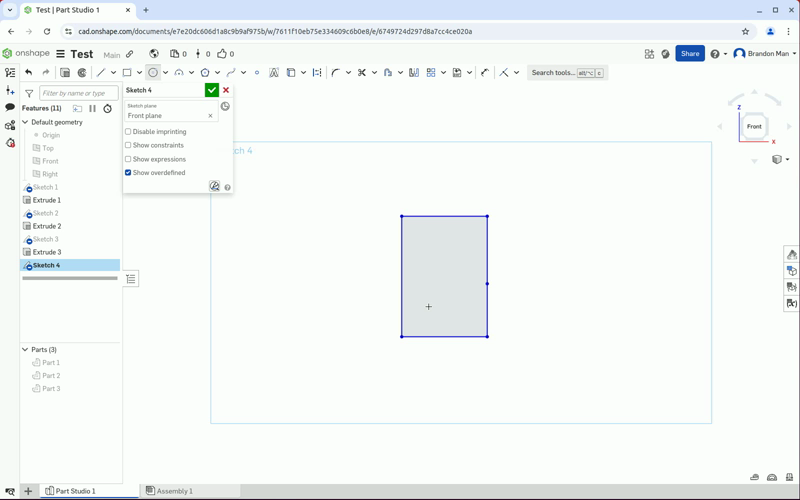
mouse_move(440, 306)
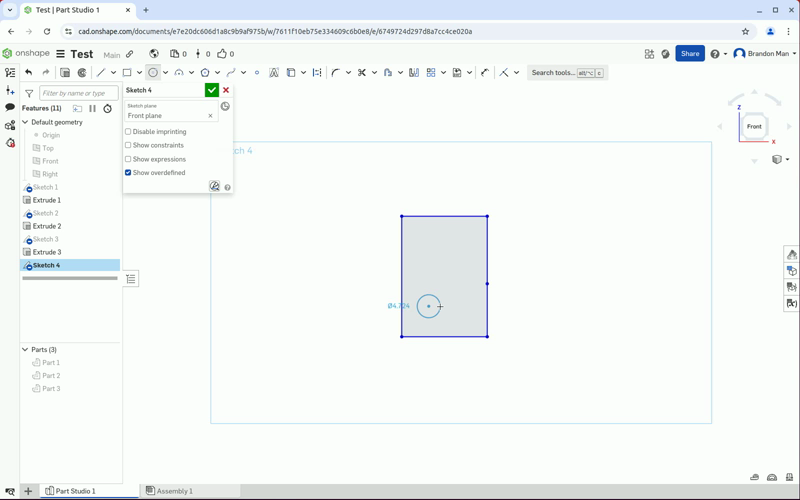
click(440, 306)
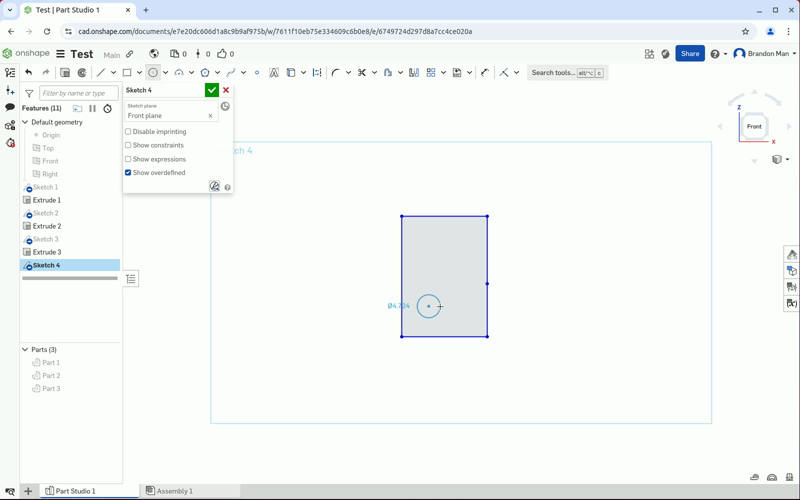
key(esc)
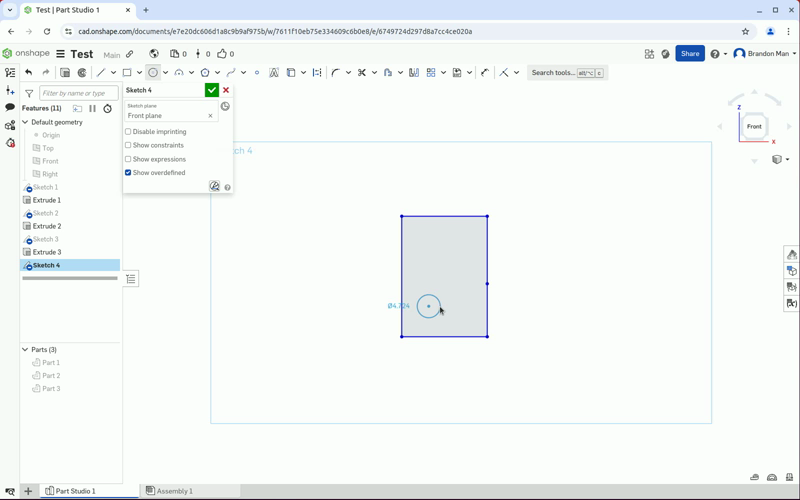
key(c)
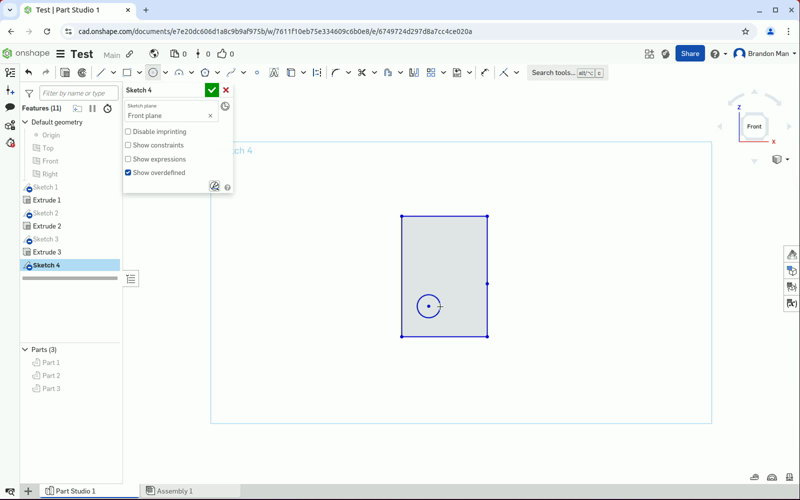
key_down(shift)
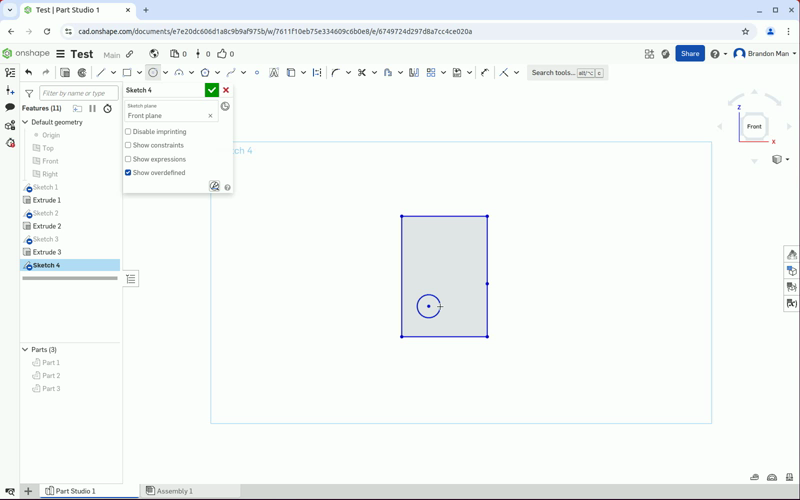
mouse_move(466, 265)
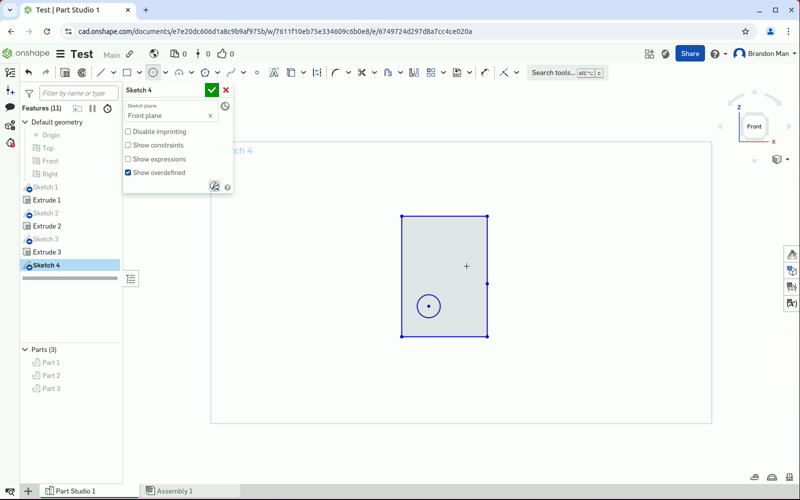
click(466, 265)
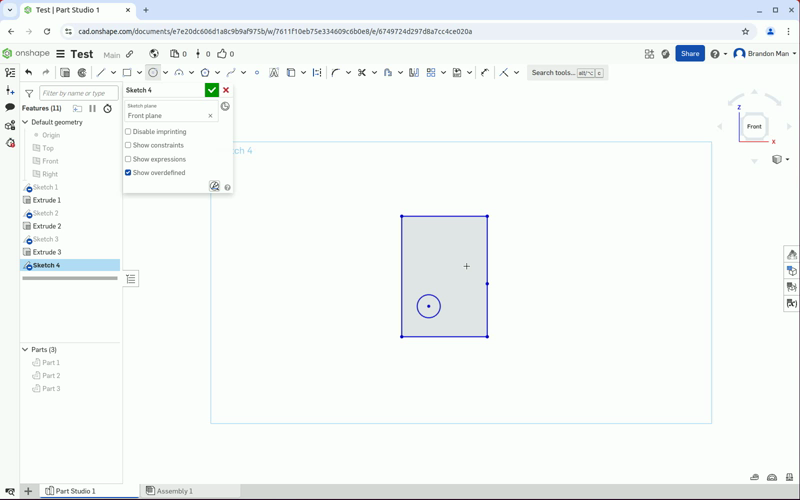
key_up(shift)
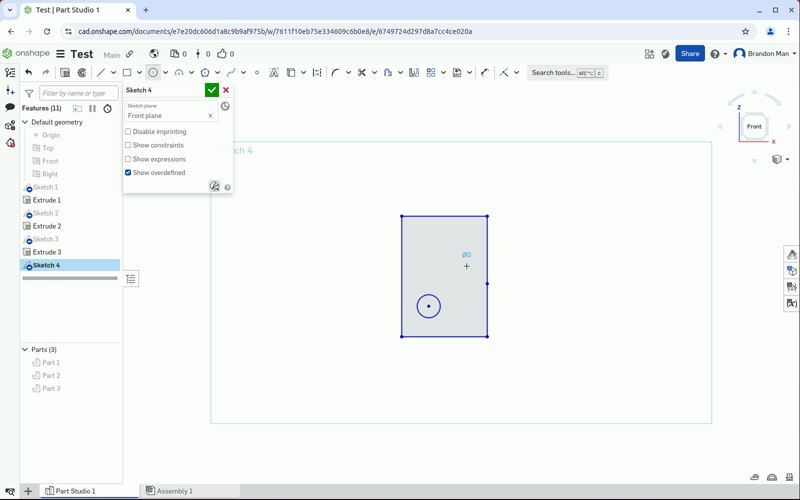
mouse_move(479, 265)
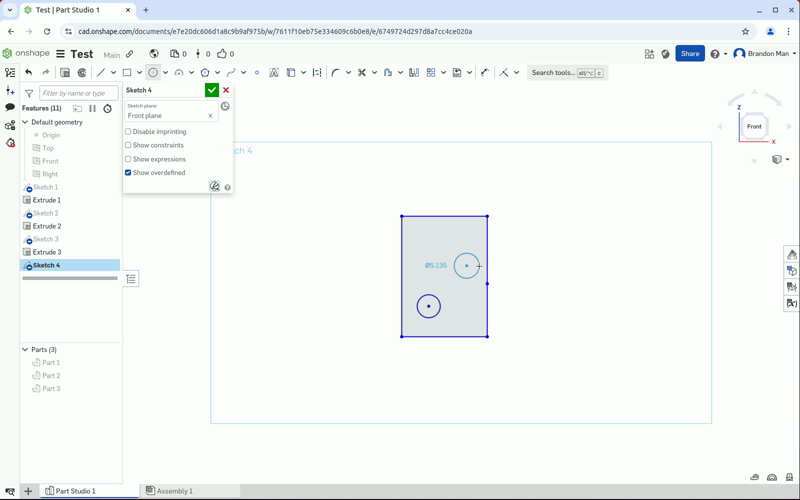
click(479, 265)
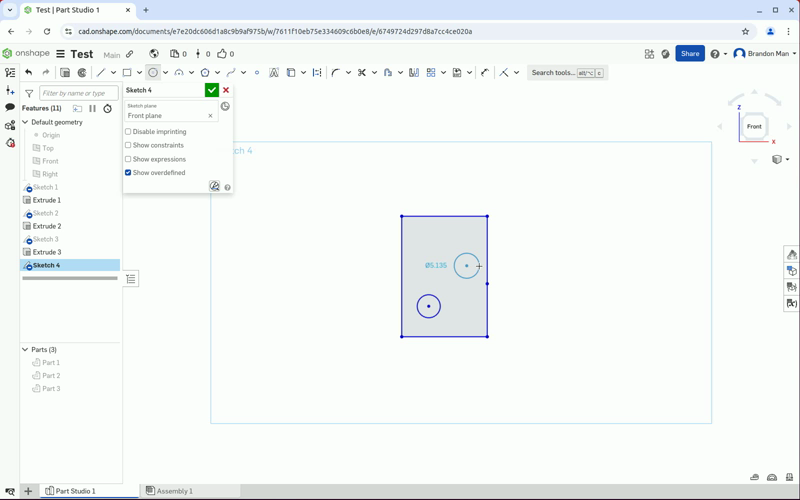
key(esc)
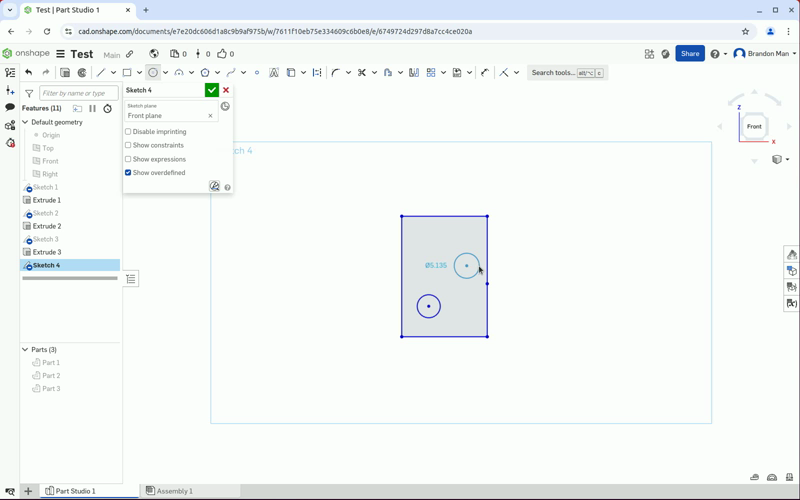
mouse_move(414, 324)
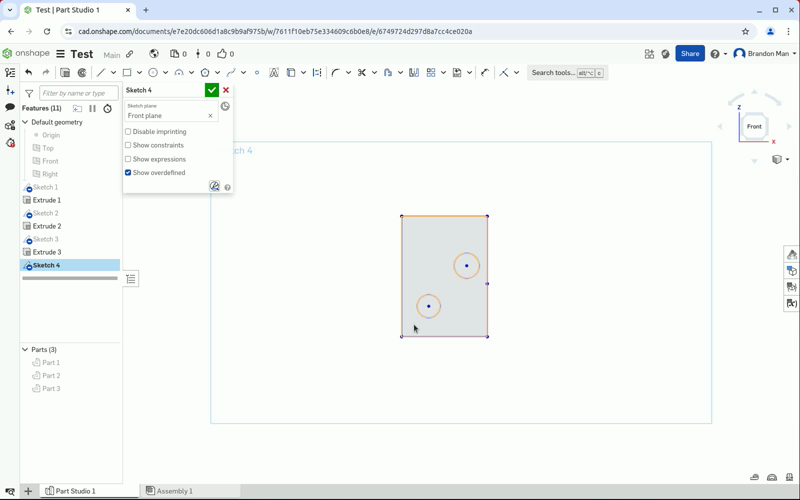
click(414, 324)
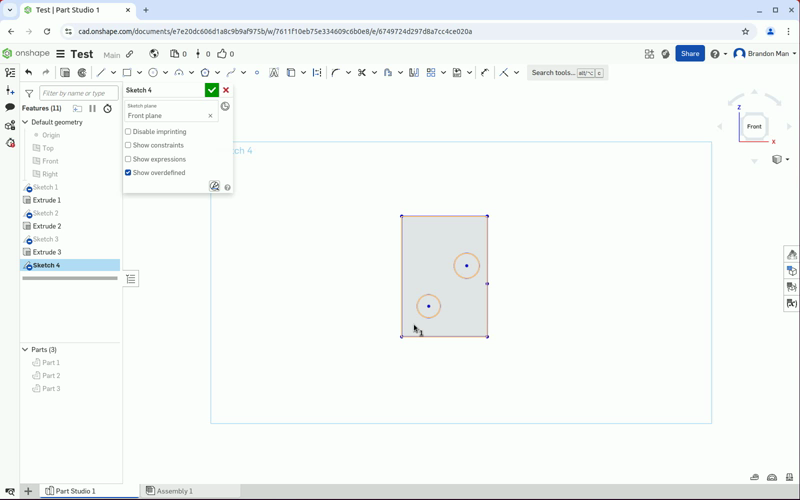
mouse_move(73, 352)
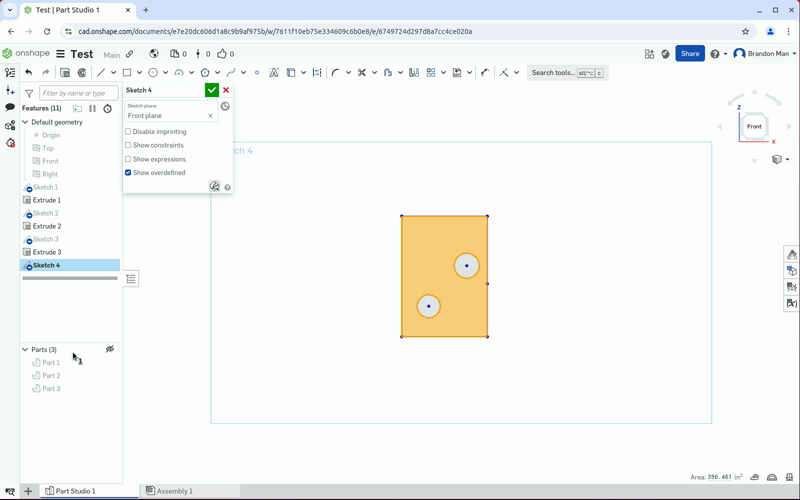
key(shift+y)
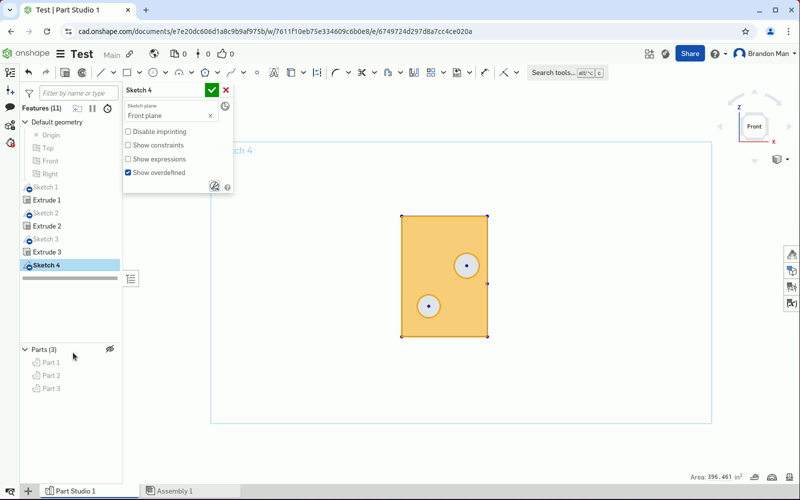
key(shift+e)
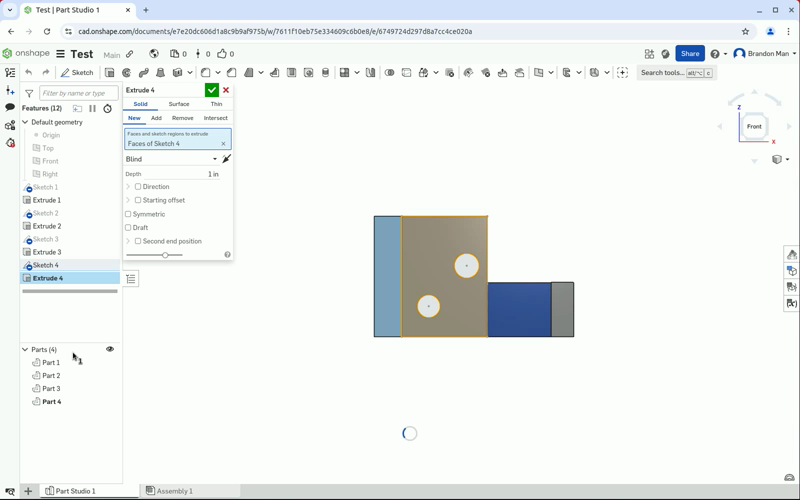
mouse_move(143, 106)
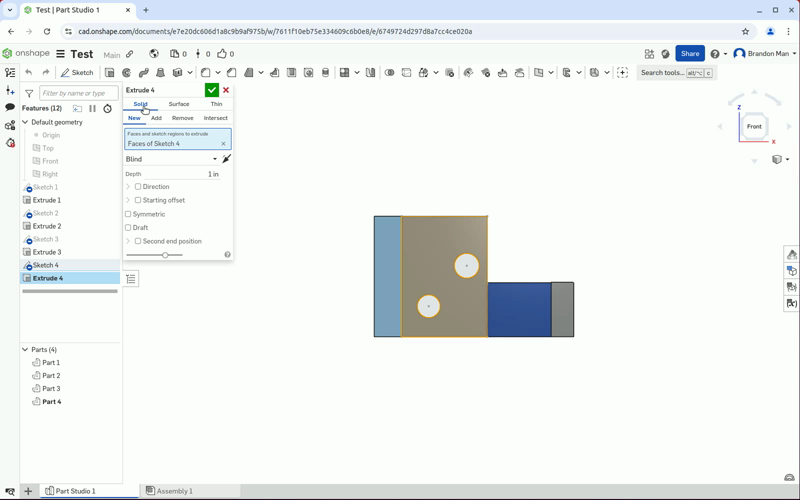
click(143, 106)
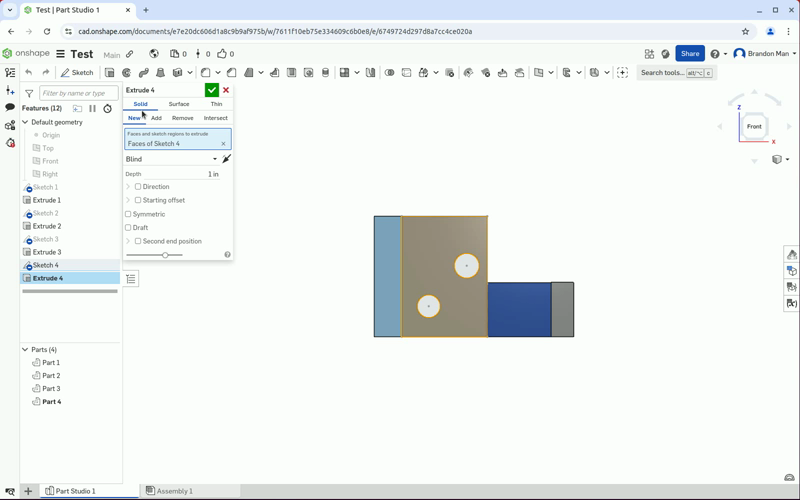
mouse_move(137, 120)
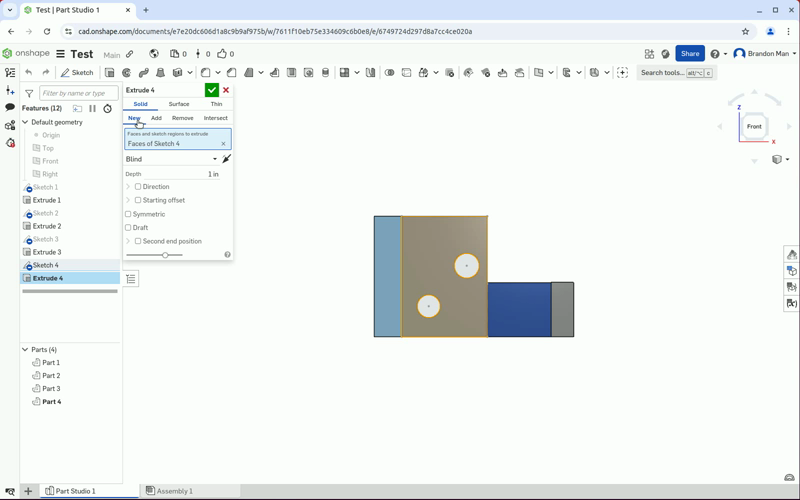
click(137, 120)
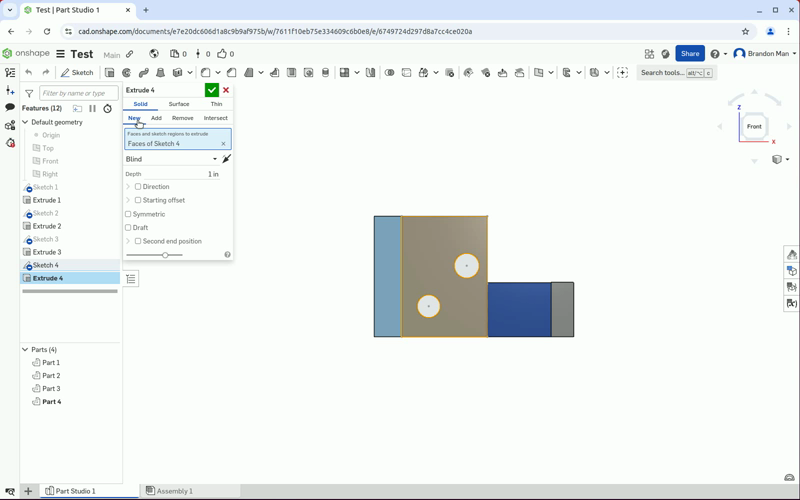
key(tab, 4)
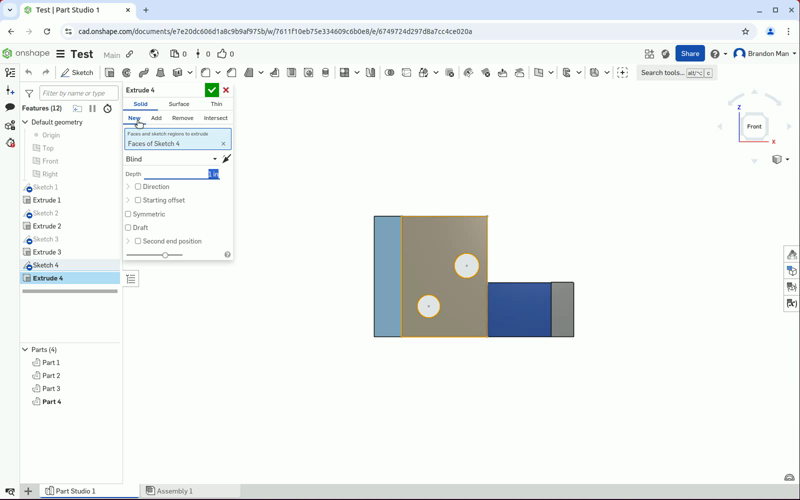
text(4.333)
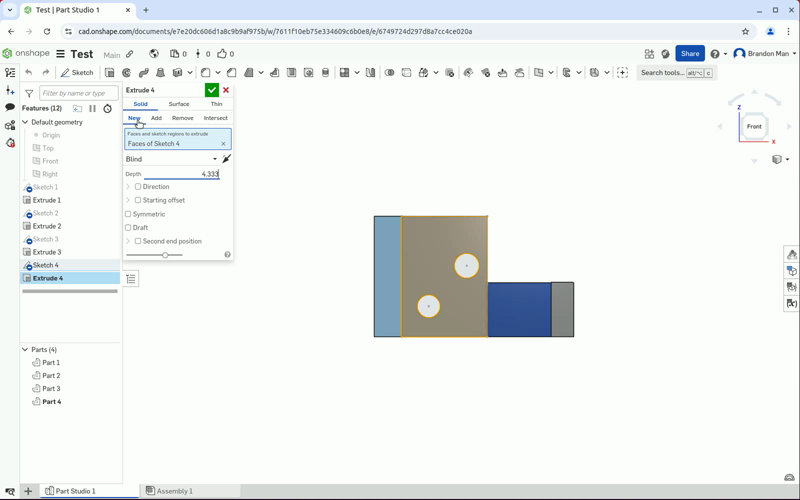
key(enter)
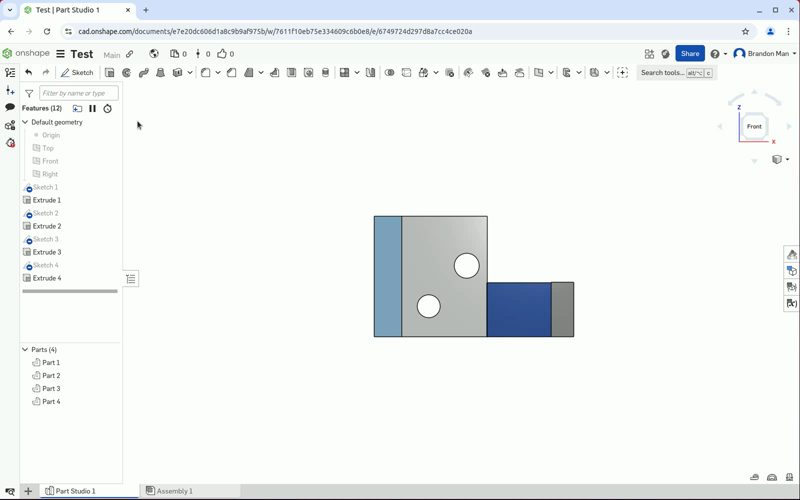
key(shift+h)
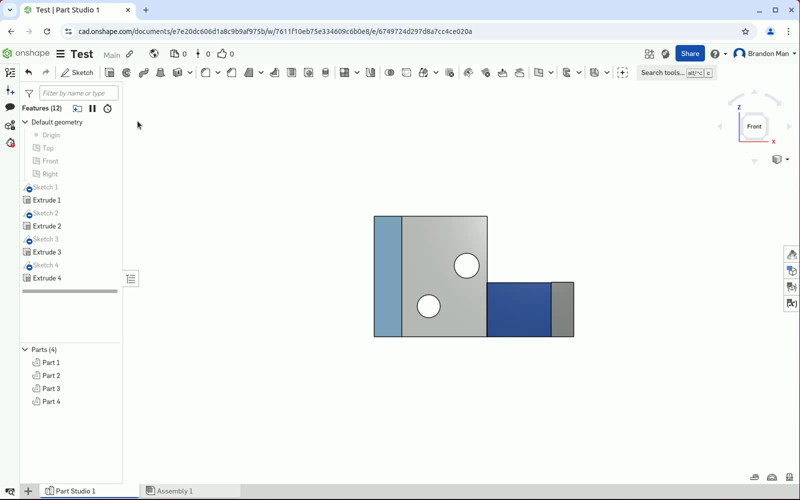
key(shift+h)
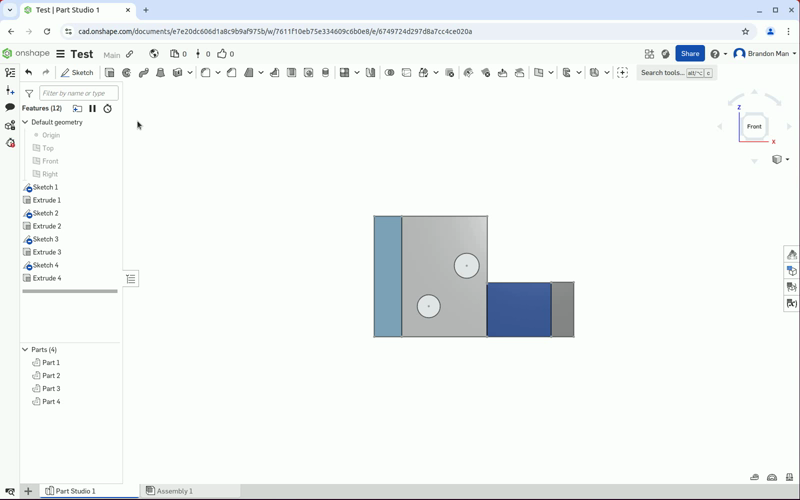
key(shift+7)
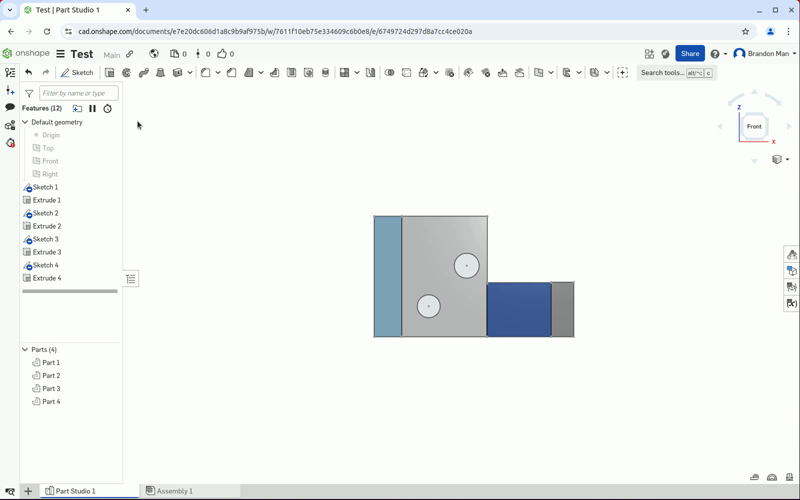
key(left, 2)
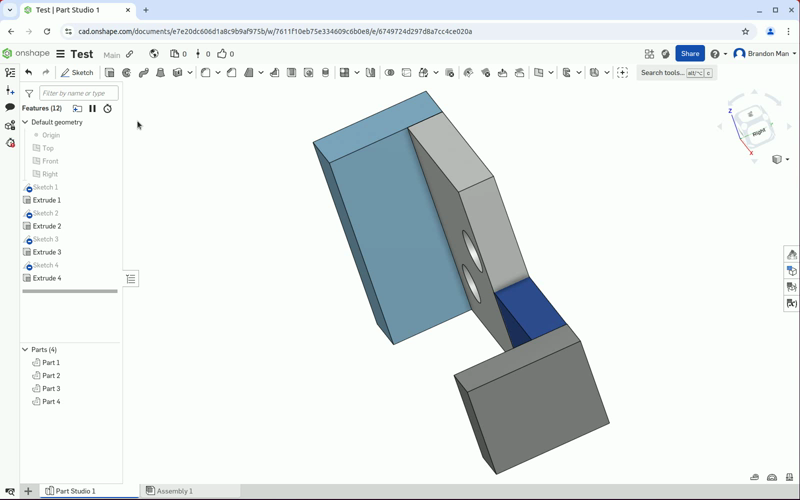
key(down, 2)
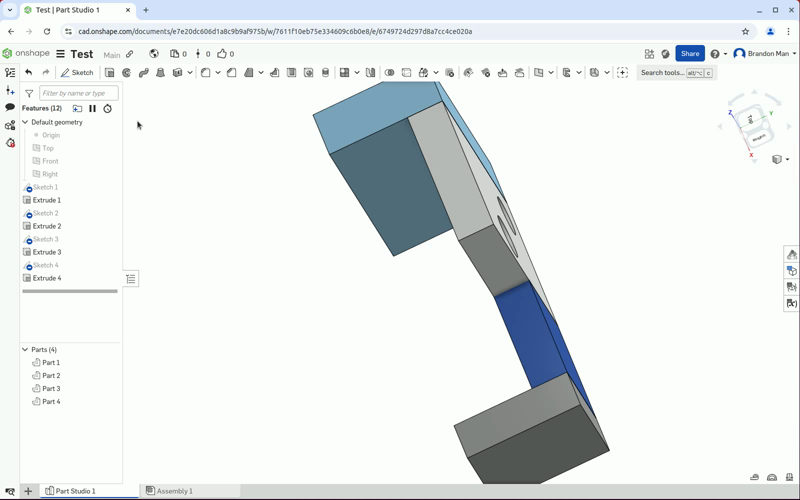
key(up, 2)
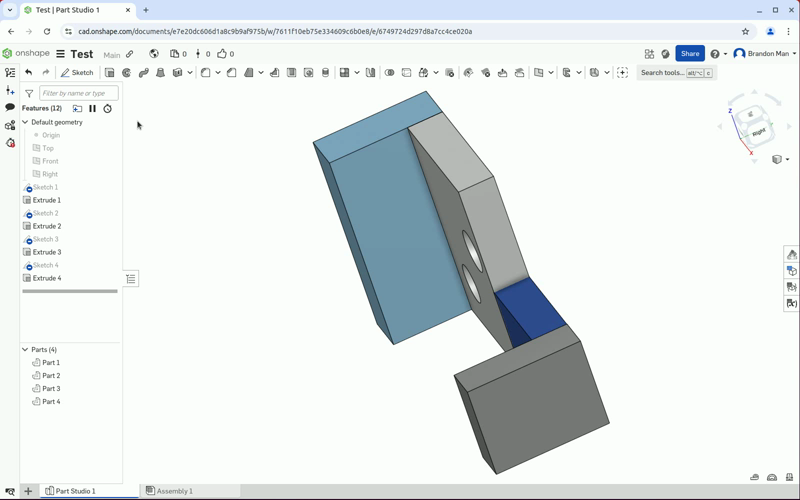
key(right, 2)
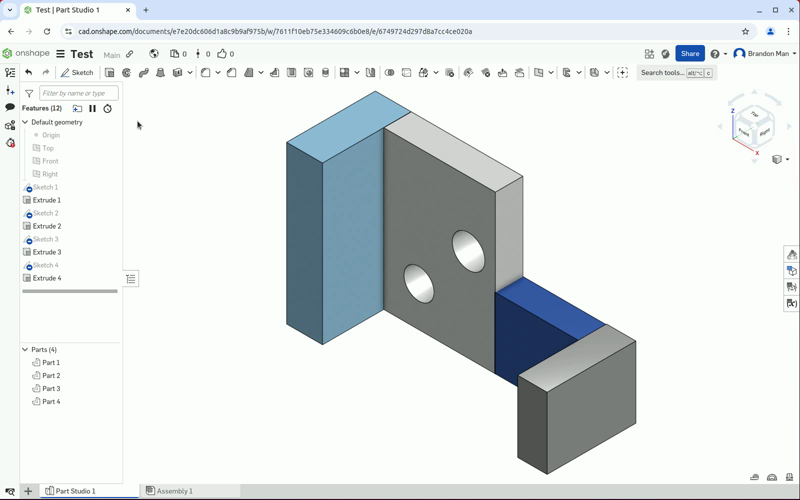
mouse_move(73, 189)
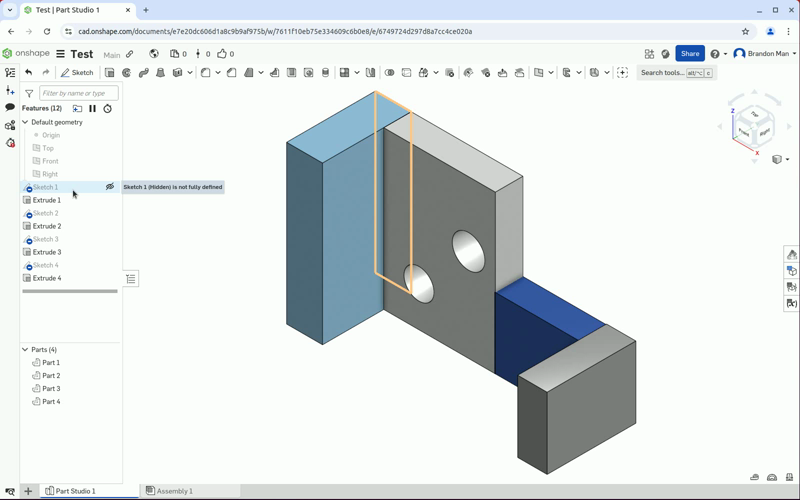
click(73, 189)